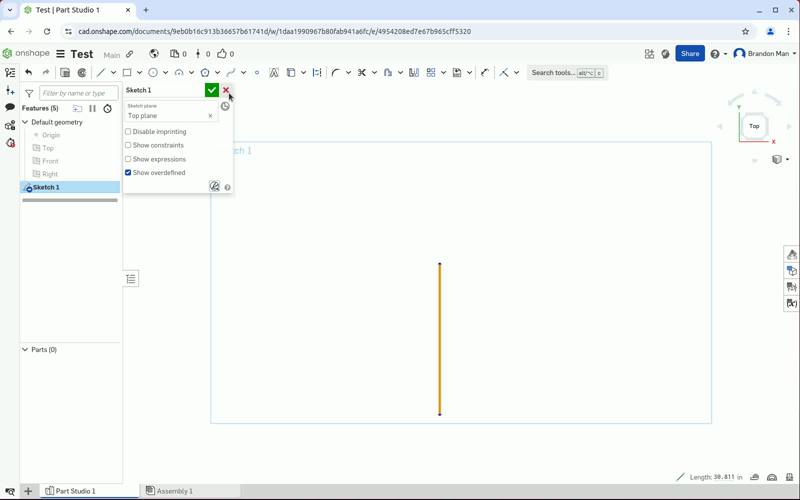
key(shift+h)
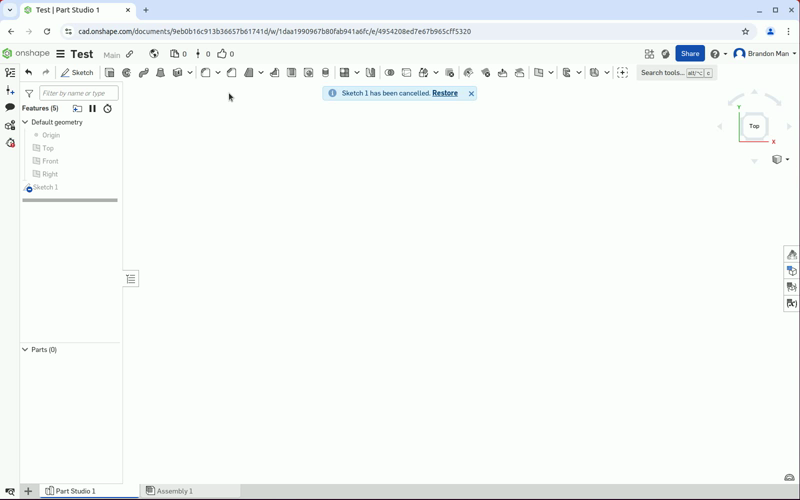
mouse_move(73, 352)
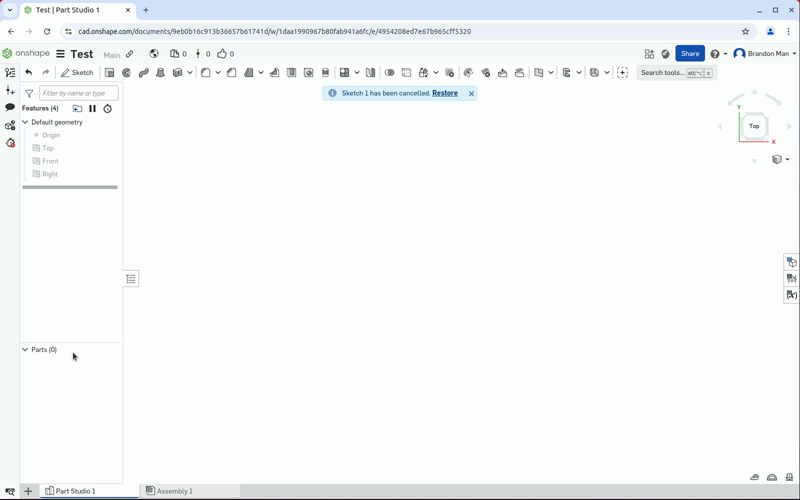
key(y)
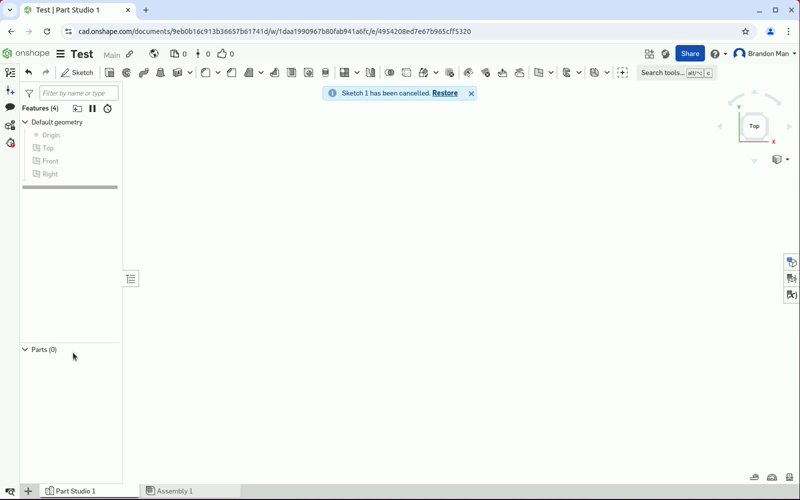
key(shift+p)
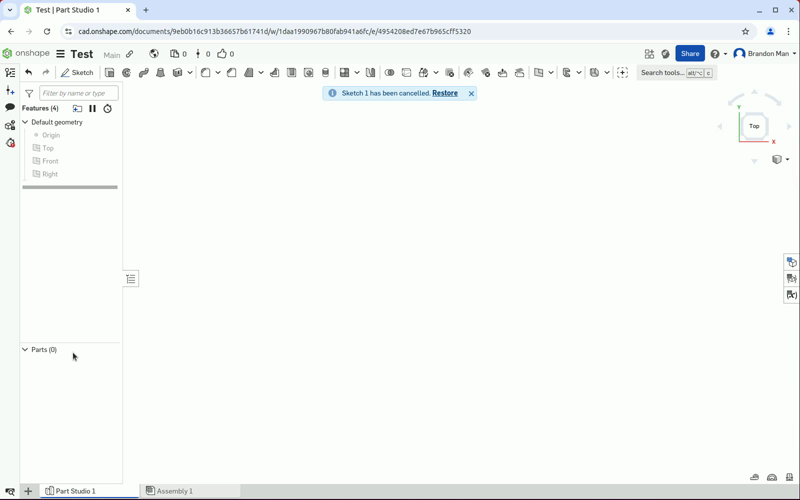
key(space)
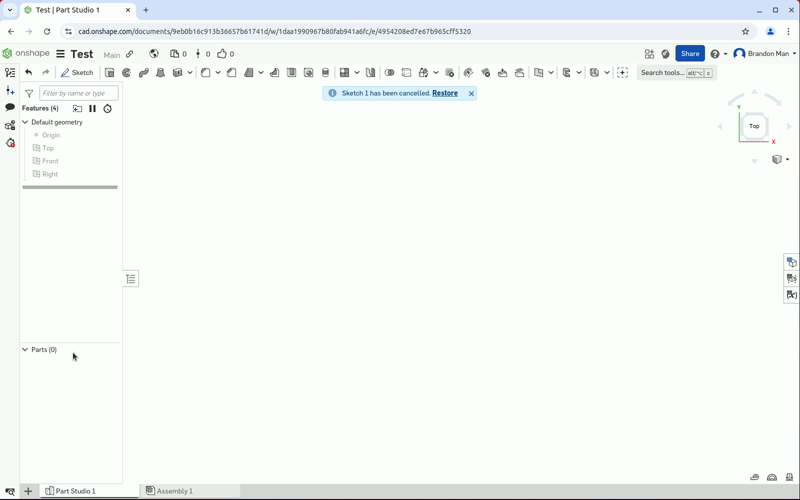
key_down(shift)
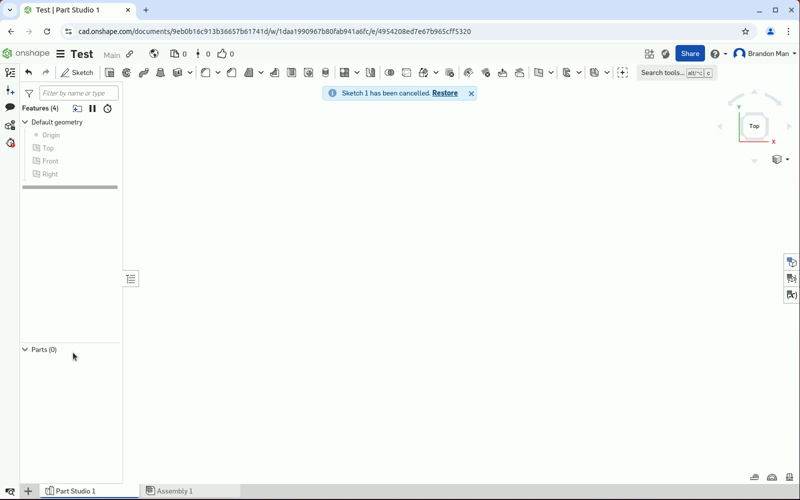
key(up)
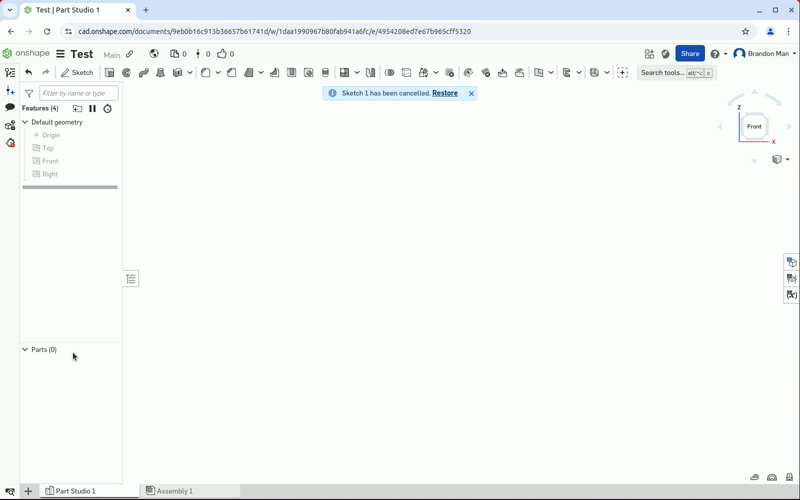
key_up(shift)
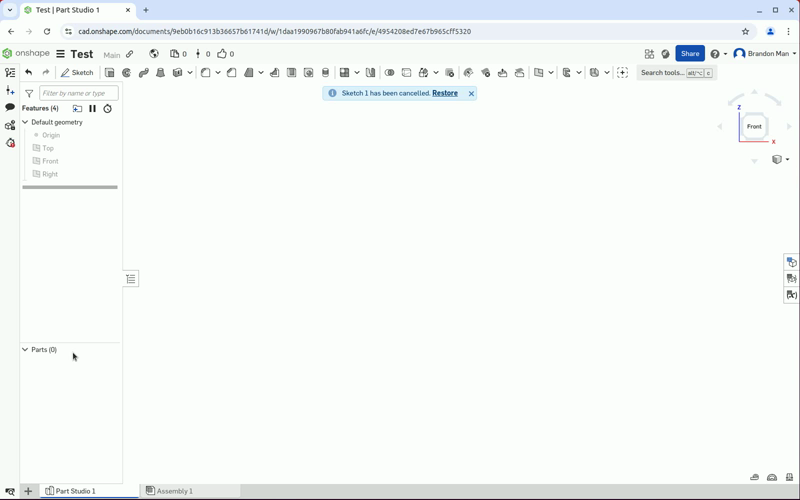
mouse_move(73, 352)
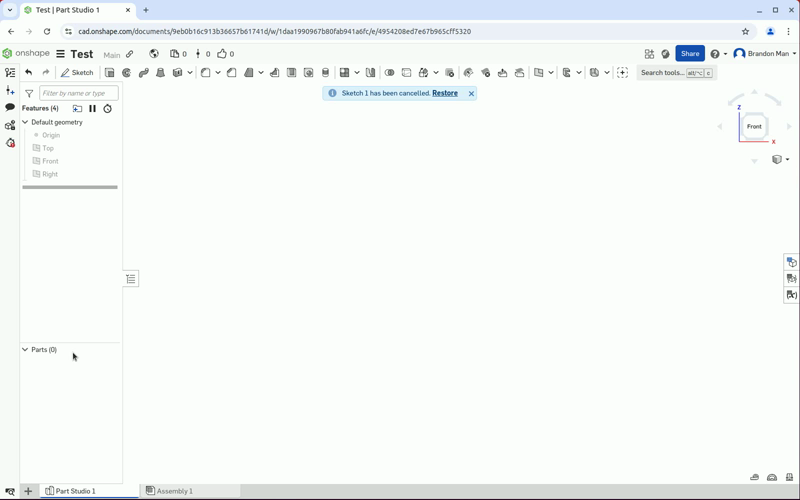
key(shift+y)
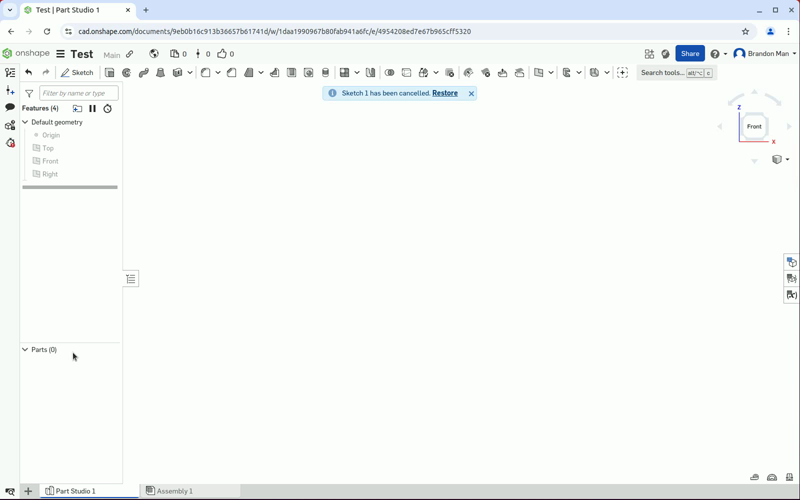
key(shift+s)
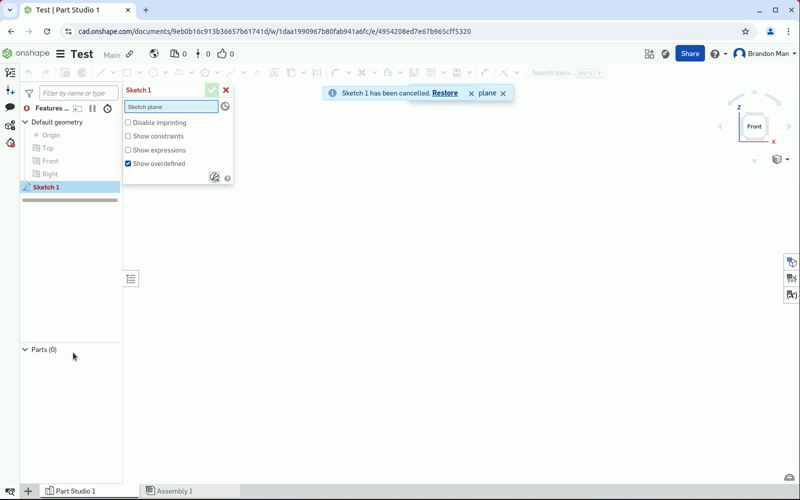
mouse_move(73, 163)
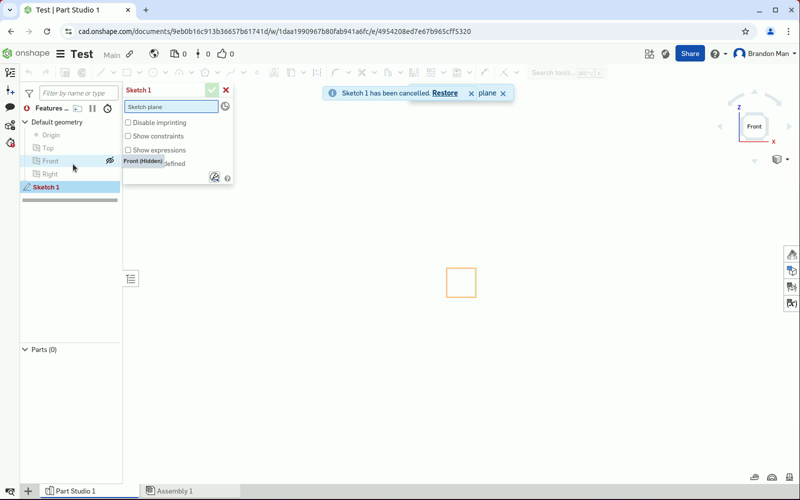
click(73, 163)
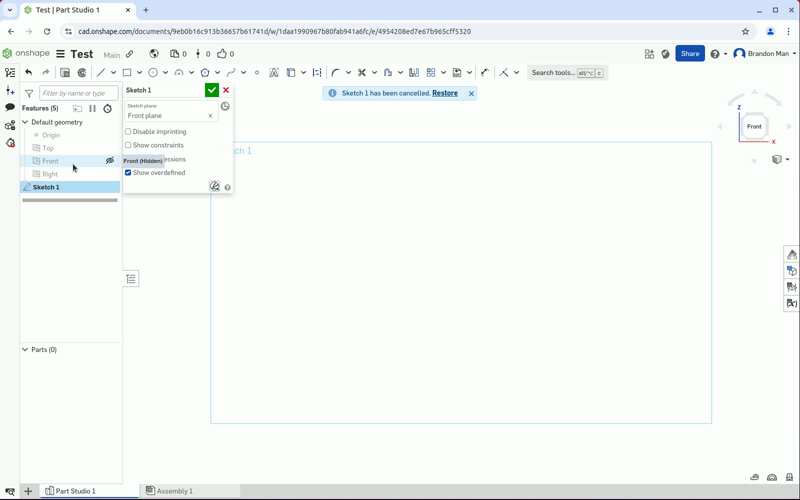
mouse_move(73, 352)
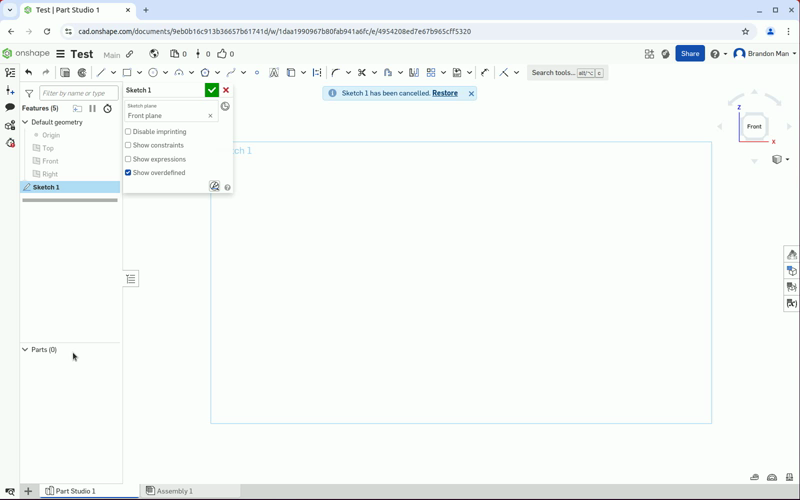
key(y)
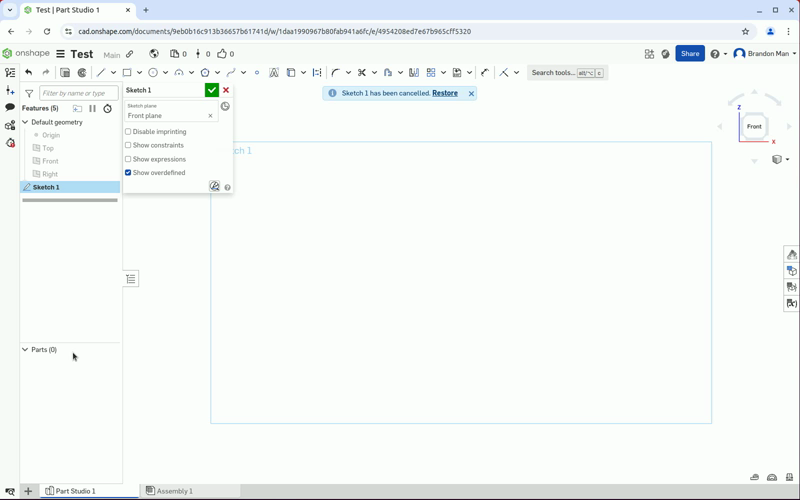
key(a)
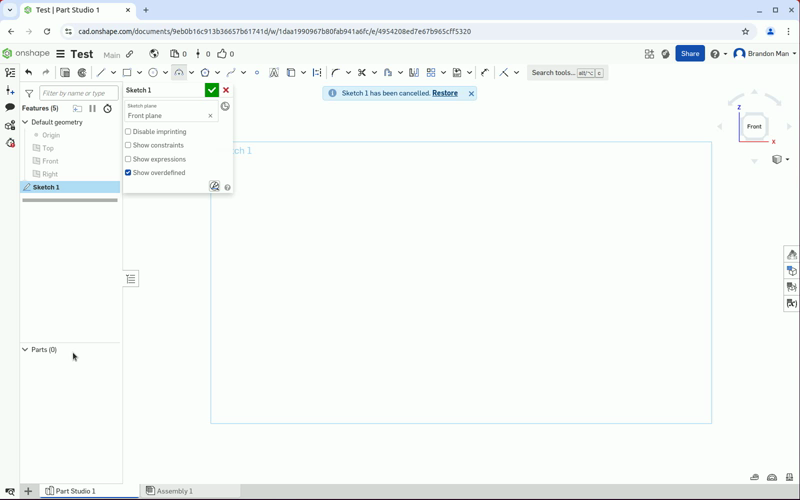
key_down(shift)
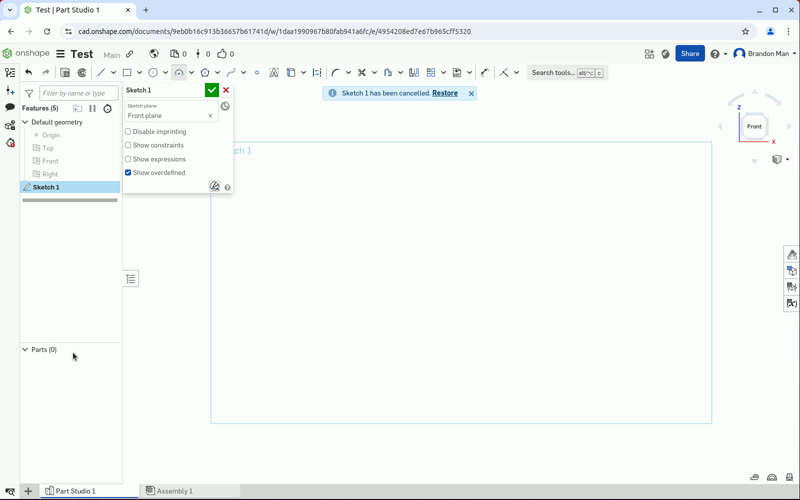
mouse_move(361, 370)
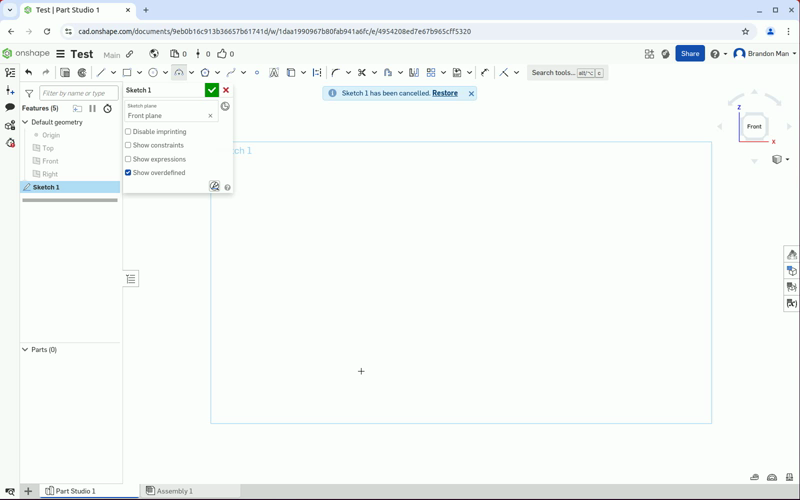
click(361, 370)
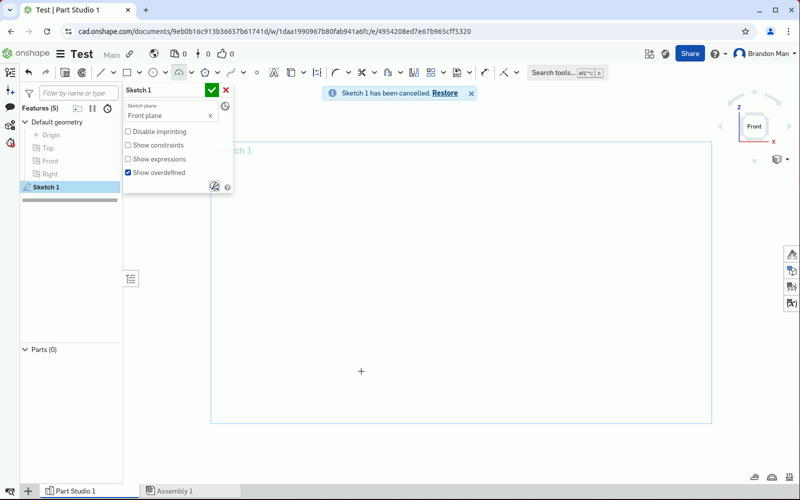
key_up(shift)
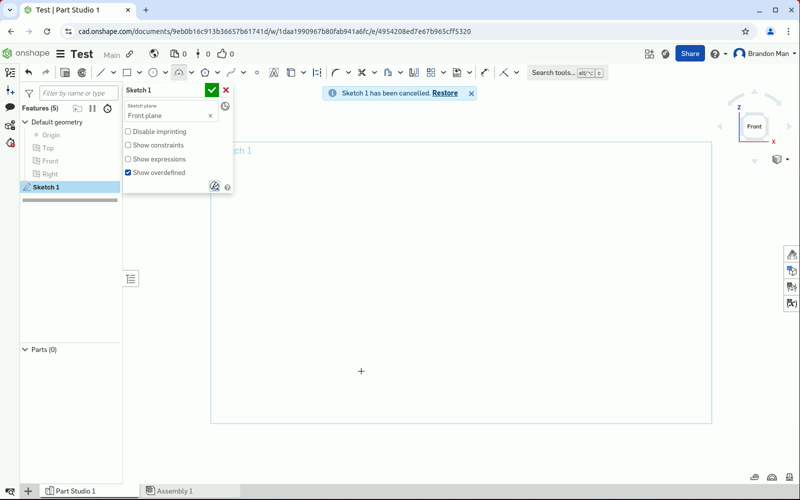
key_down(shift)
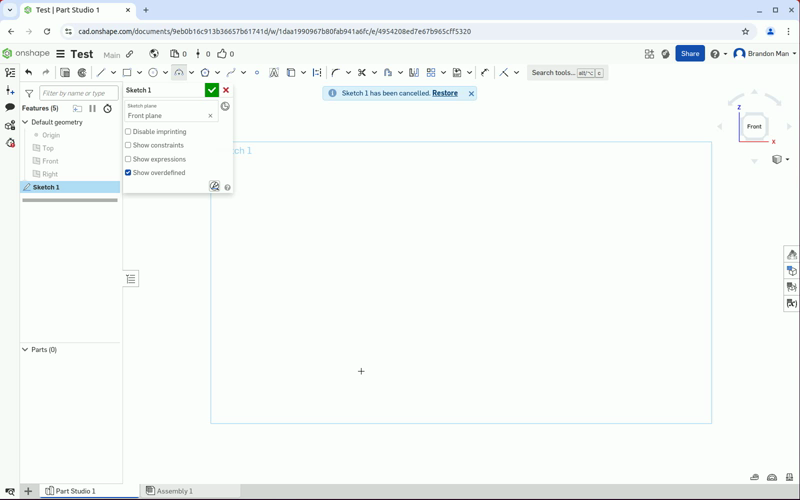
mouse_move(371, 381)
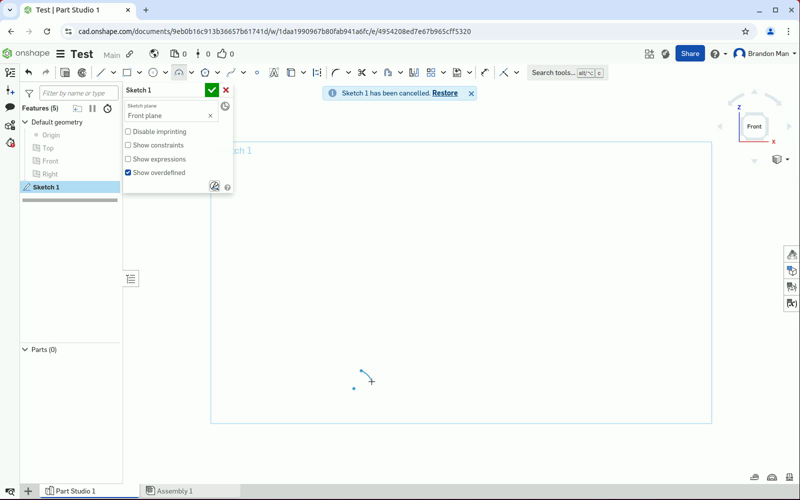
click(371, 381)
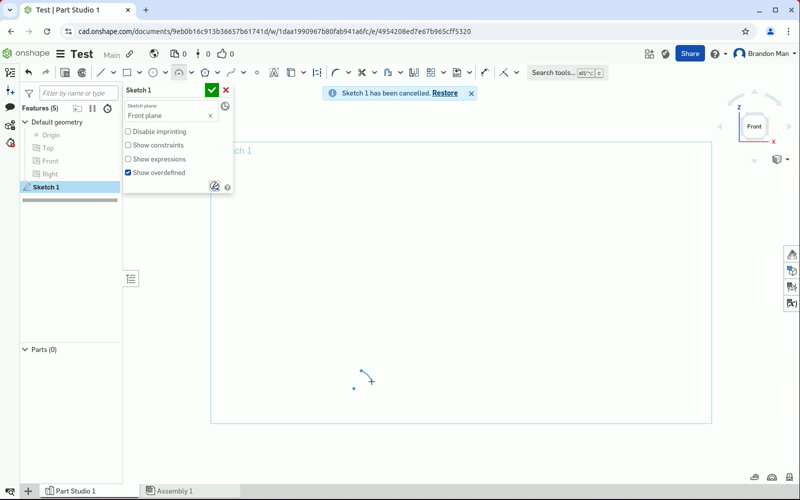
mouse_move(378, 363)
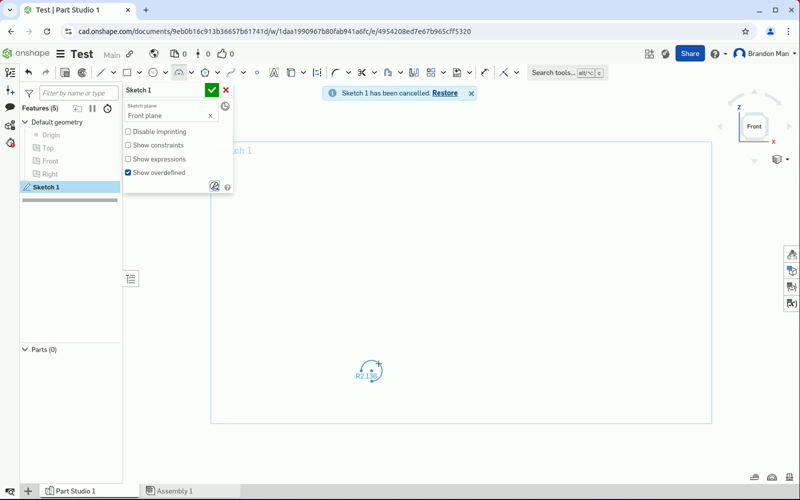
click(378, 363)
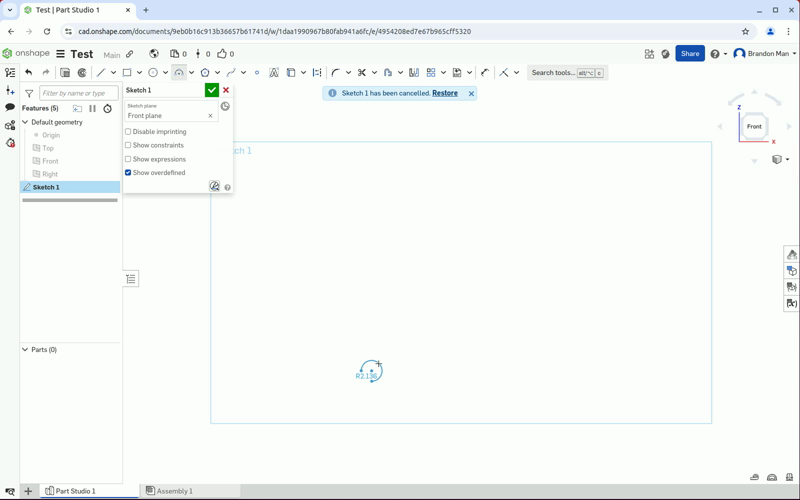
key_up(shift)
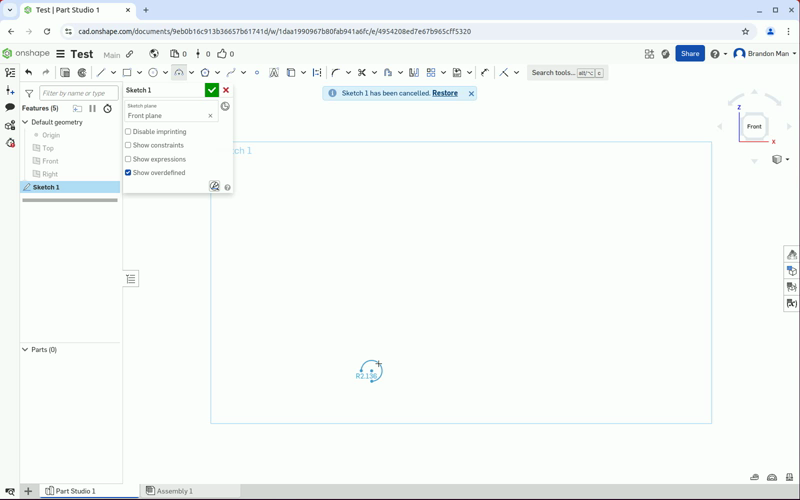
key(esc)
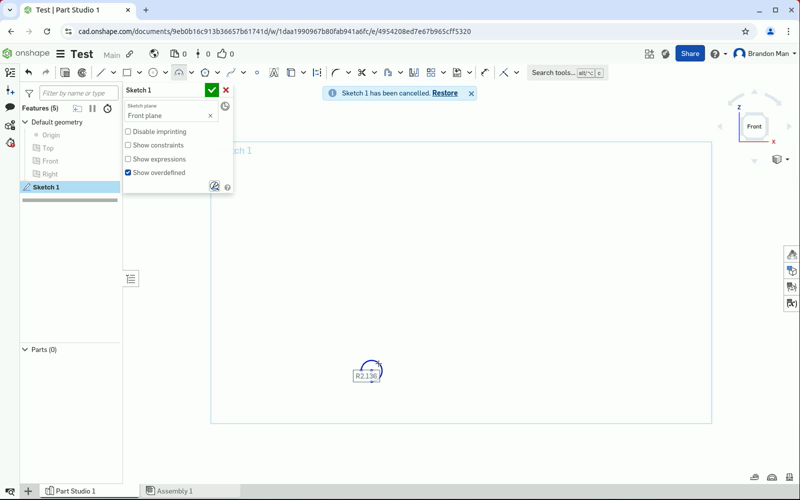
key(l)
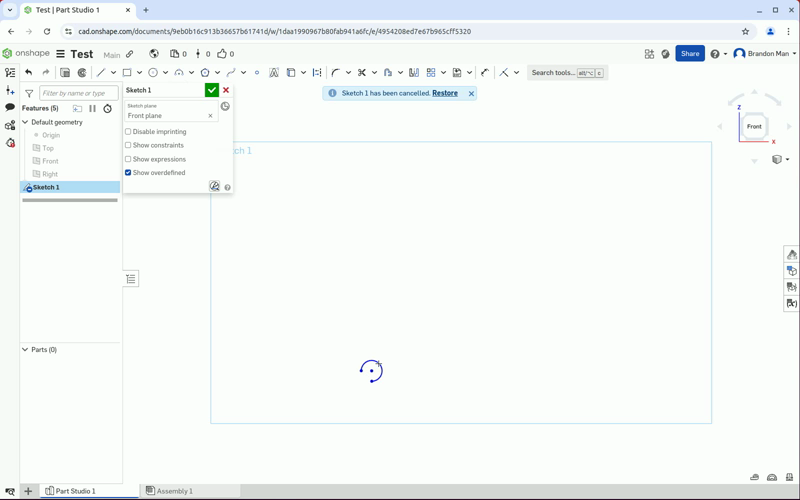
mouse_move(371, 381)
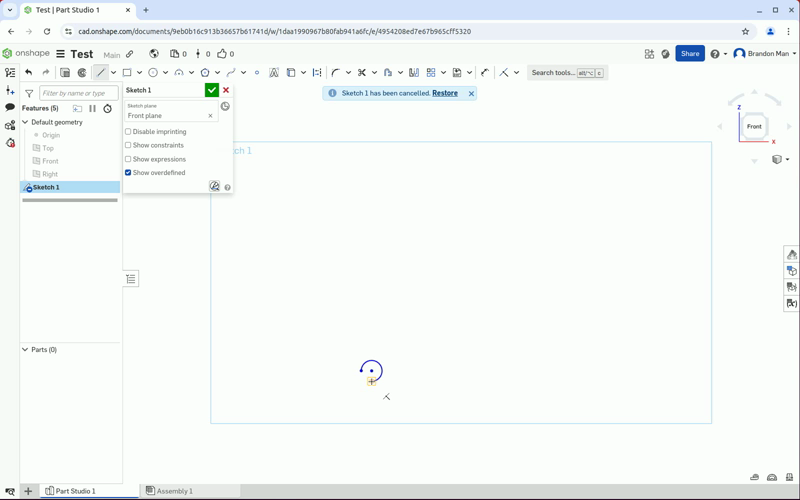
click(371, 381)
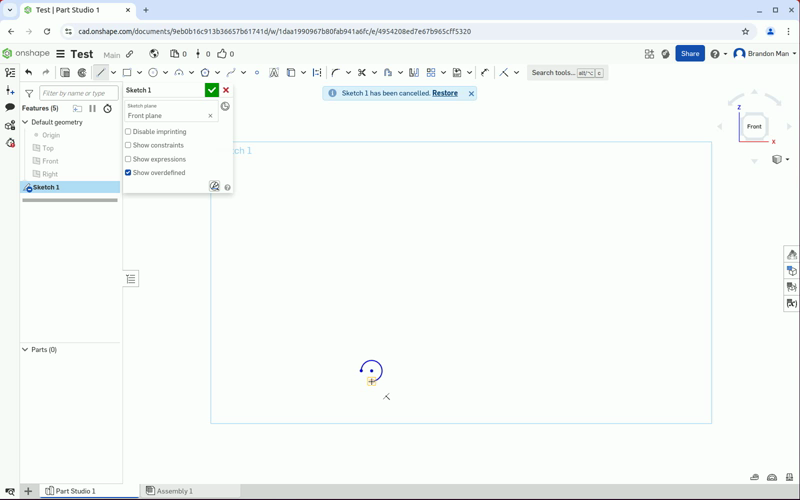
key_down(shift)
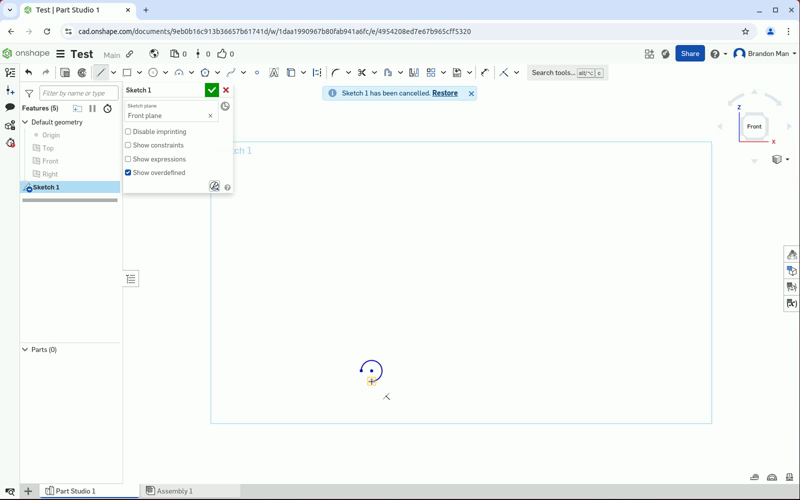
mouse_move(549, 381)
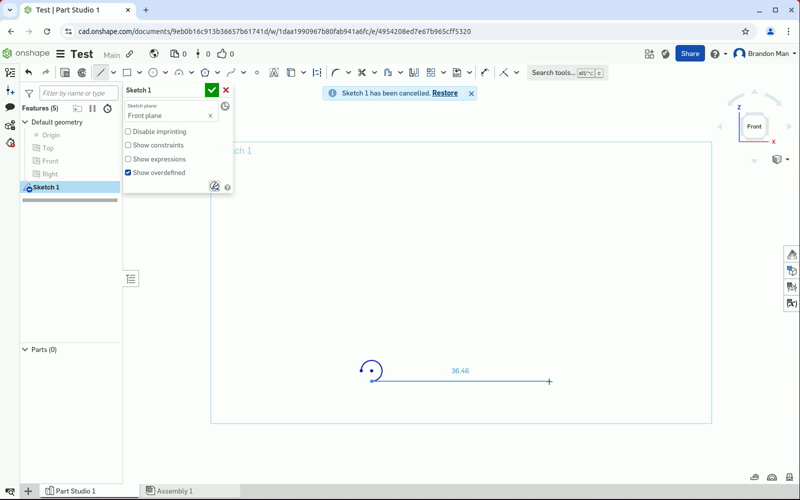
click(549, 381)
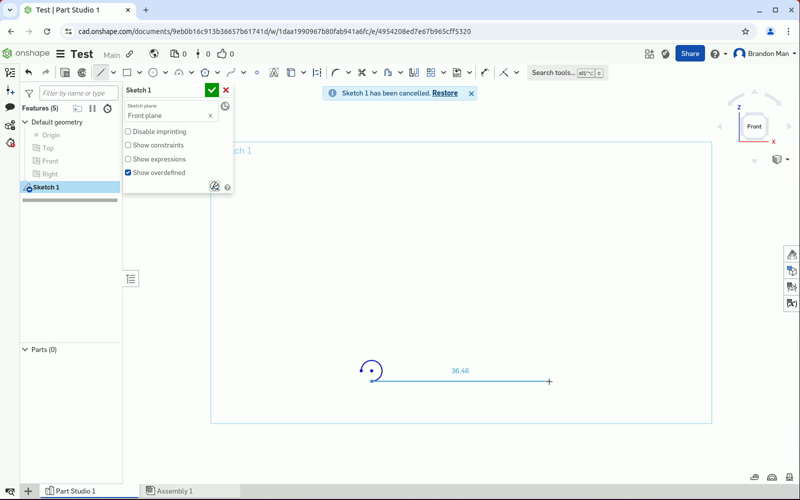
key_up(shift)
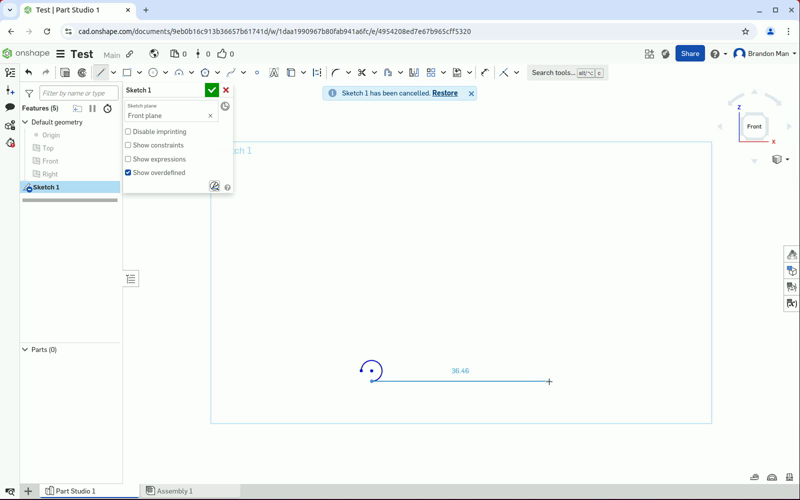
key(esc)
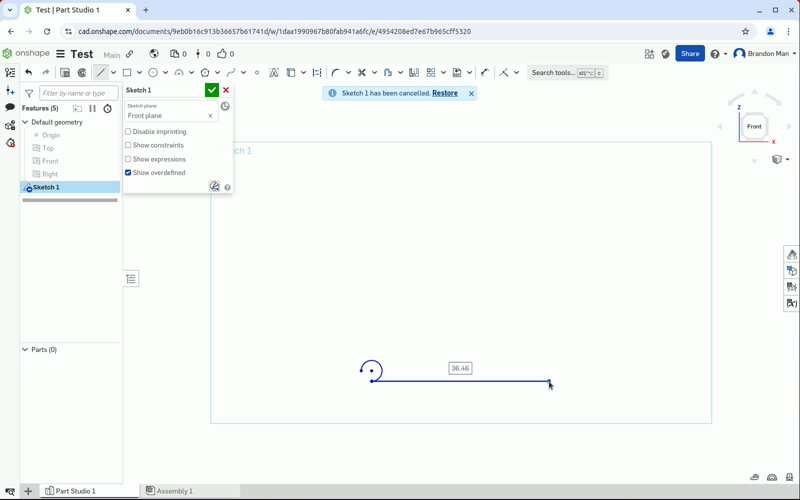
key(a)
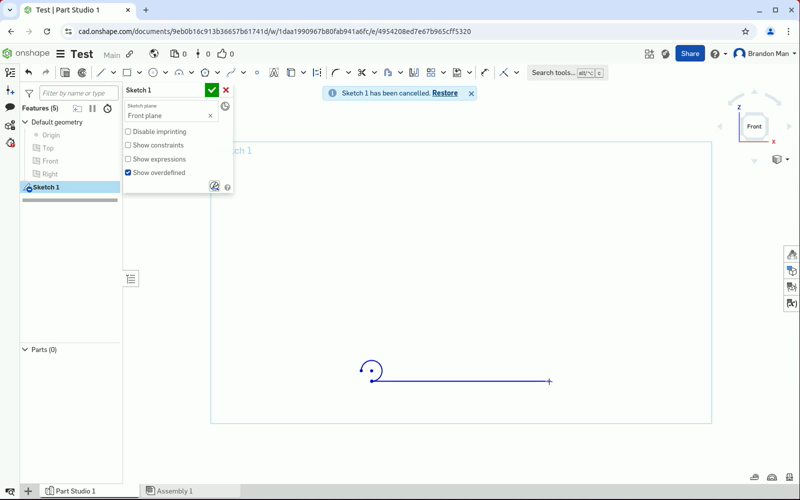
mouse_move(549, 381)
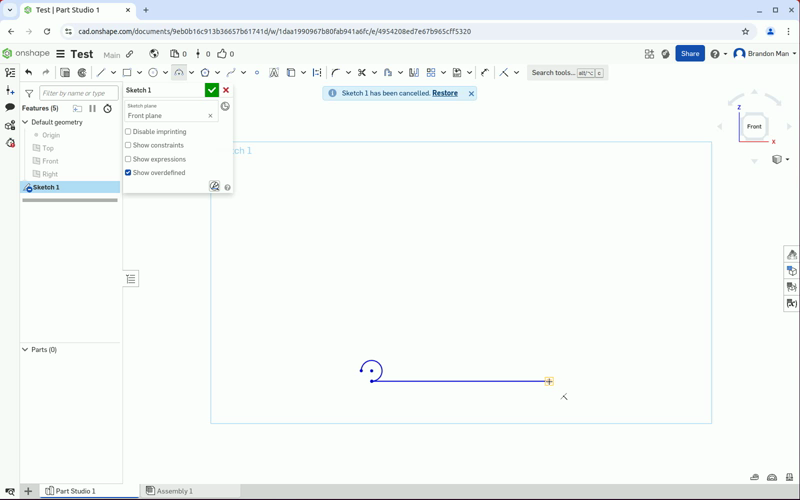
click(549, 381)
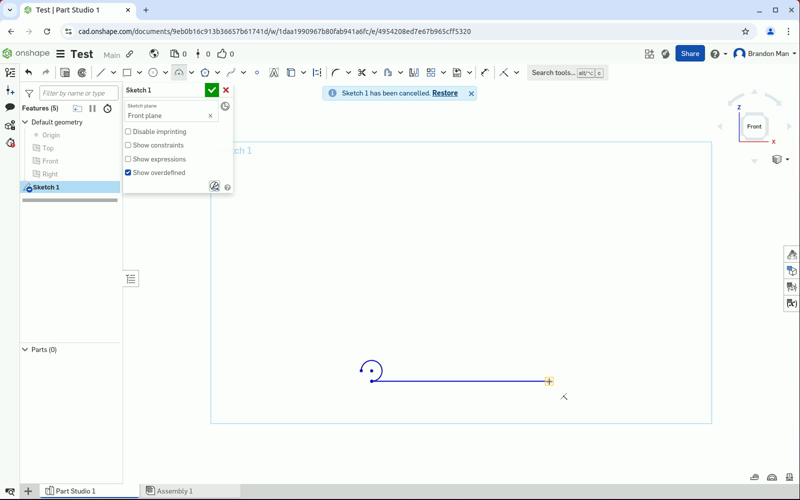
key_down(shift)
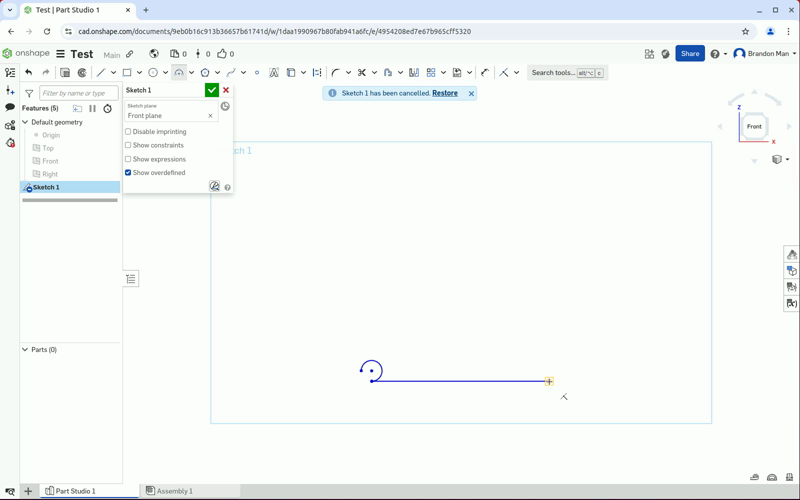
mouse_move(559, 370)
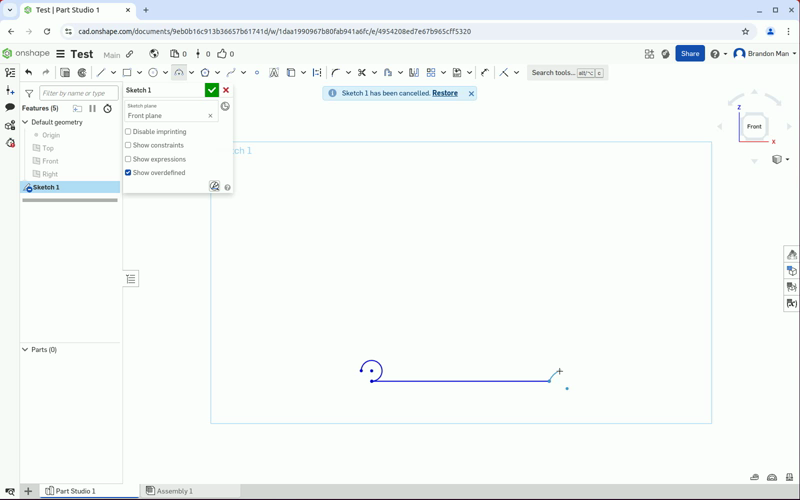
click(559, 370)
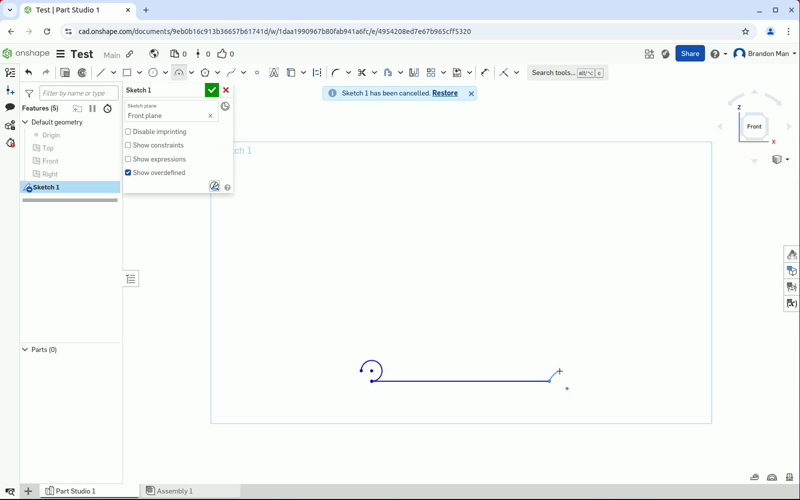
mouse_move(541, 363)
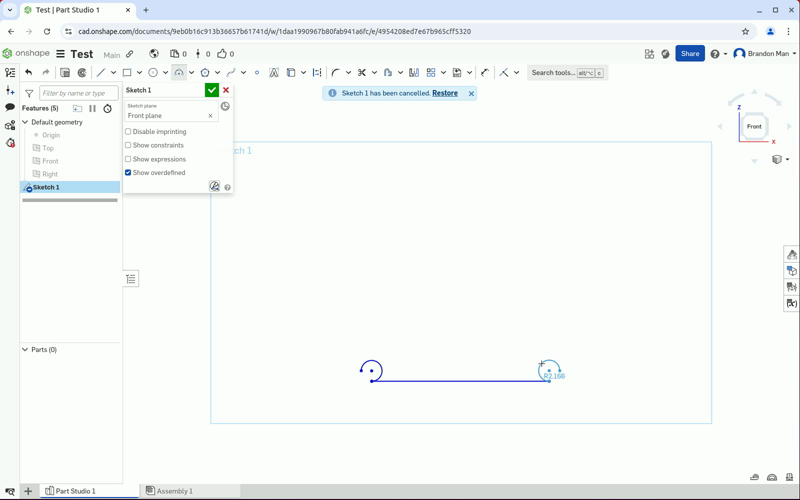
click(541, 363)
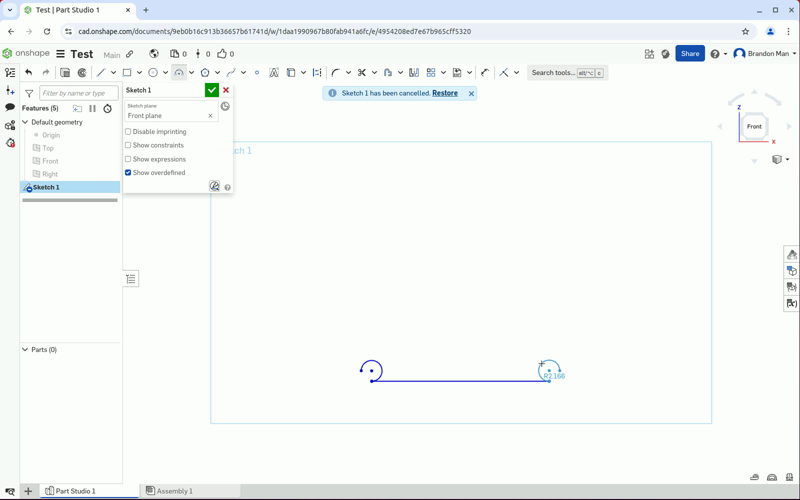
key_up(shift)
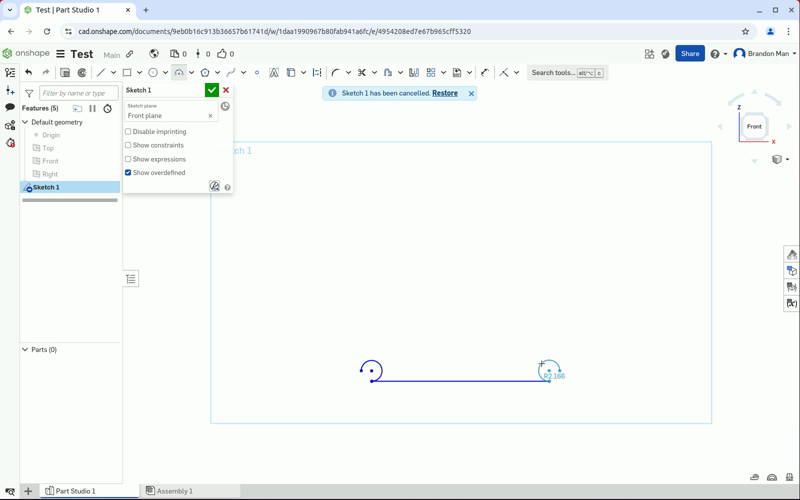
key(esc)
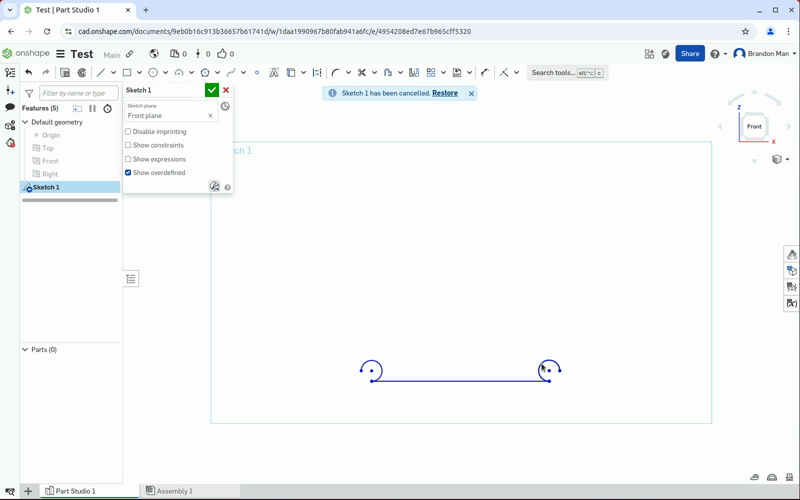
key(l)
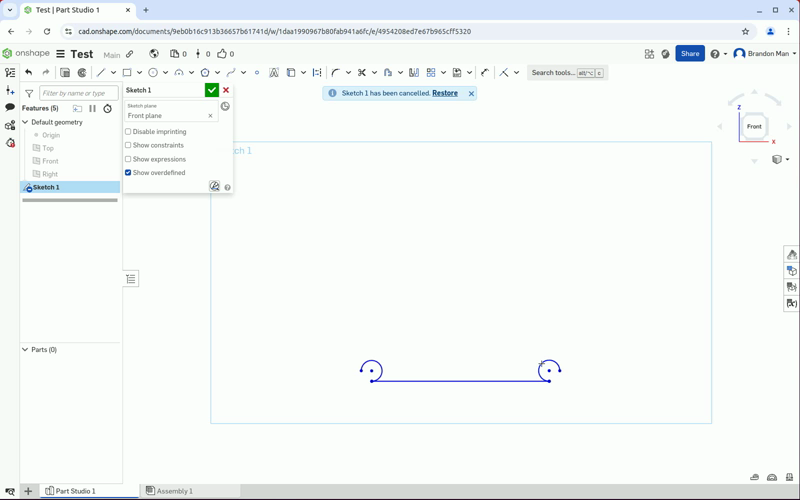
mouse_move(559, 370)
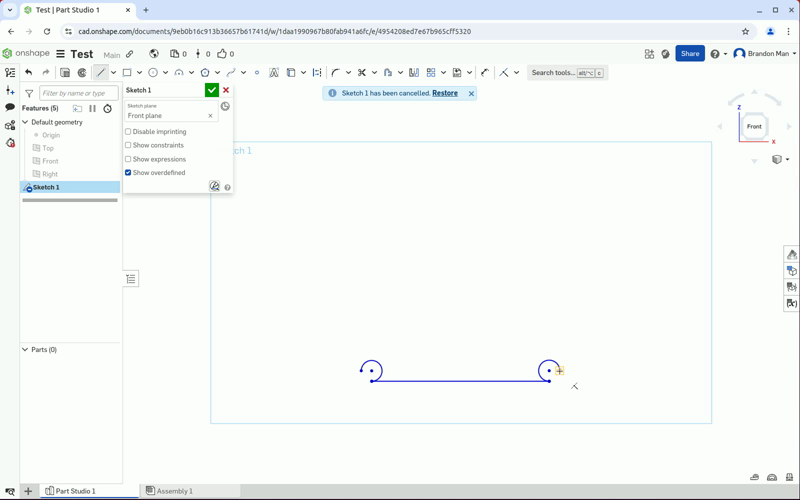
click(559, 370)
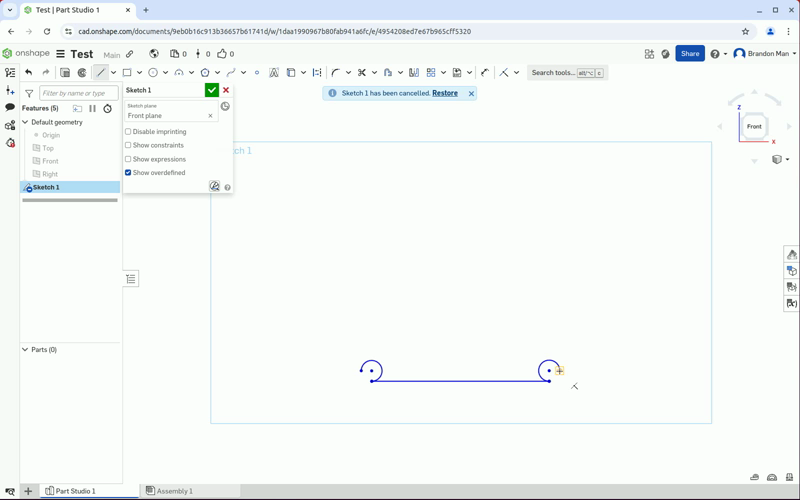
key_down(shift)
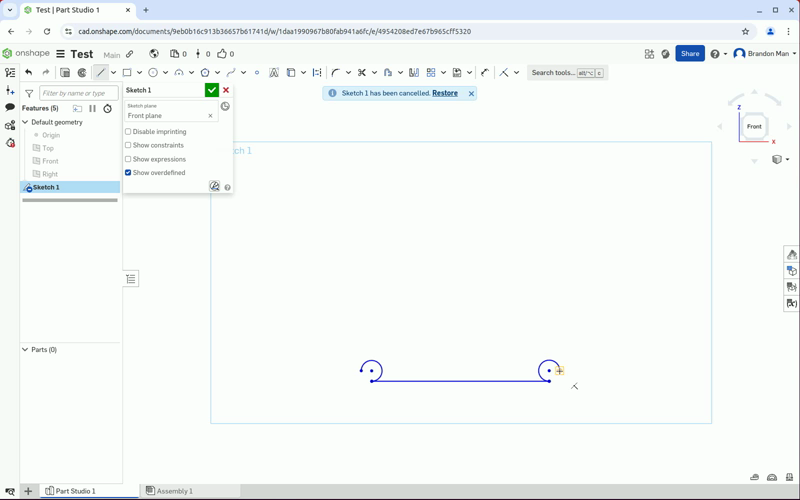
mouse_move(559, 195)
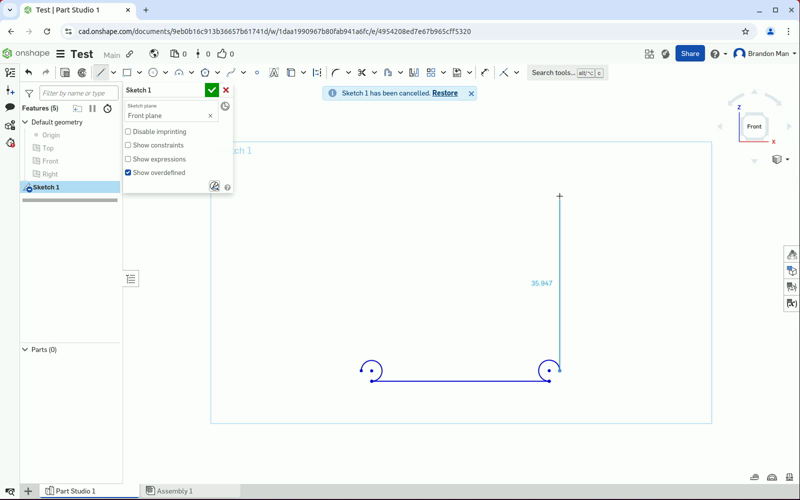
click(559, 195)
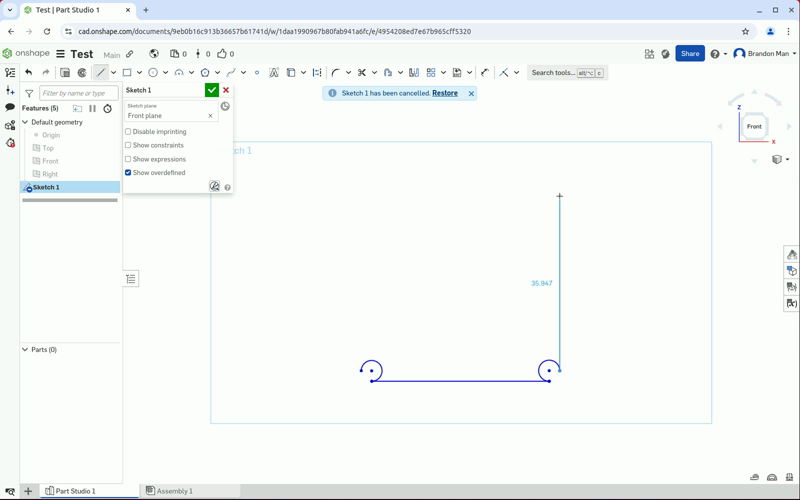
key_up(shift)
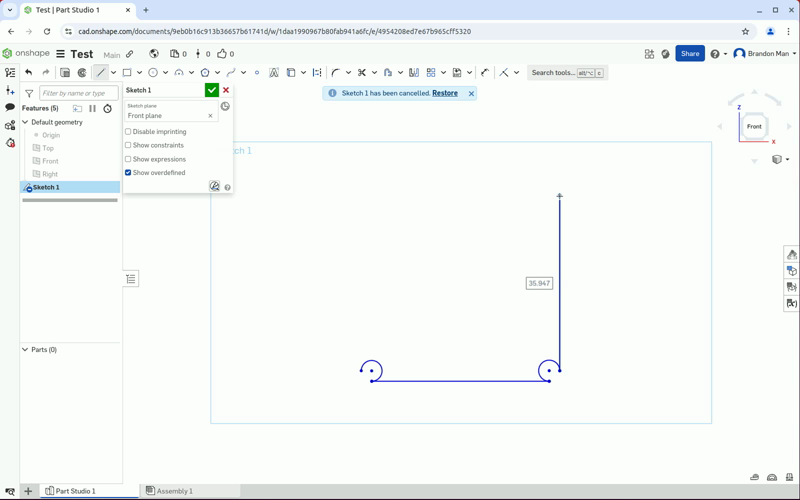
key(esc)
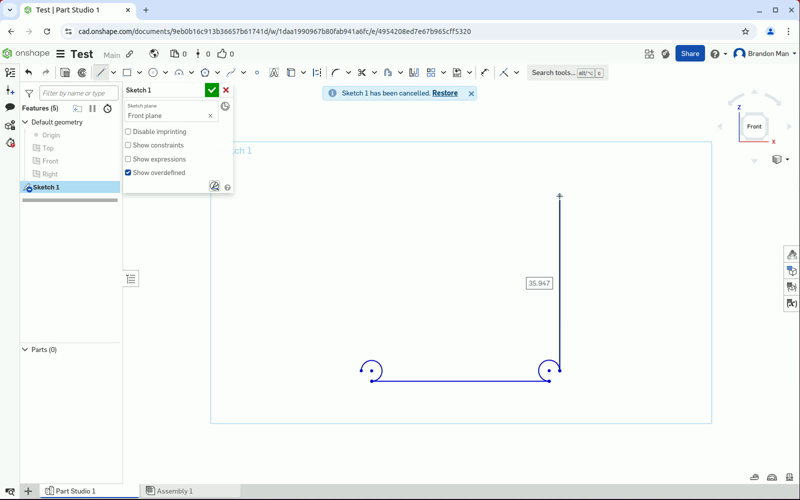
key(a)
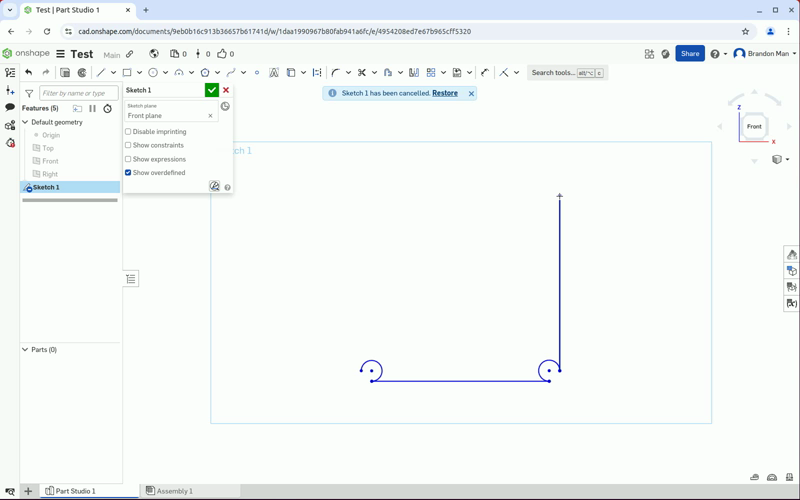
mouse_move(559, 195)
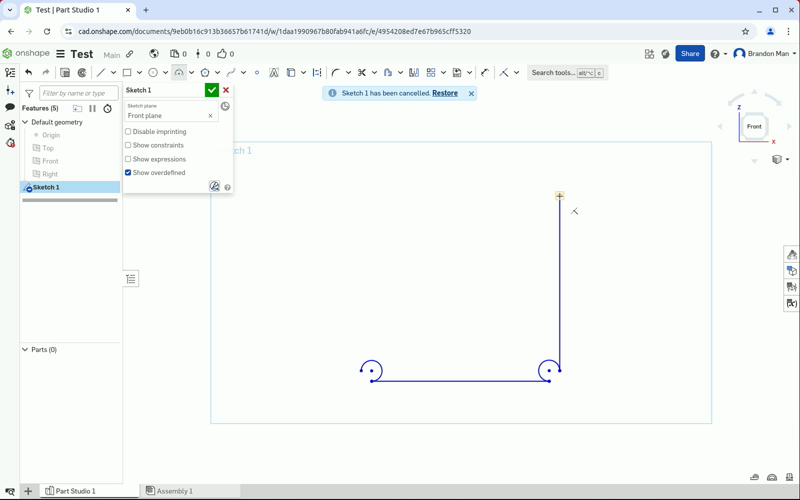
click(559, 195)
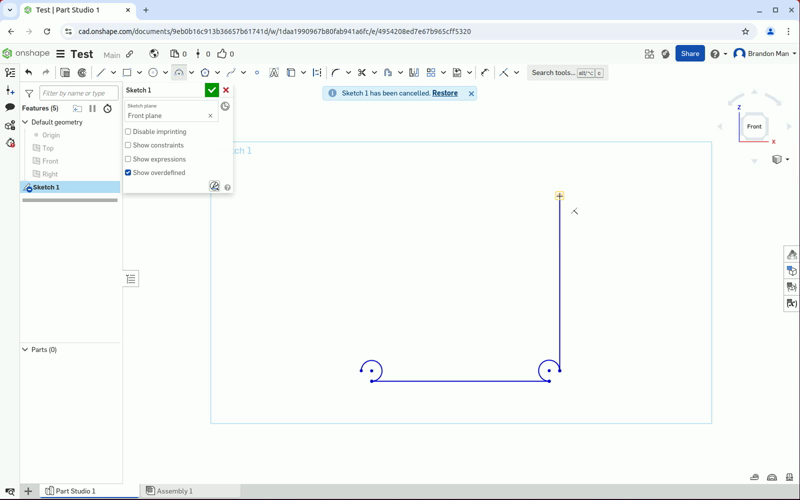
key_down(shift)
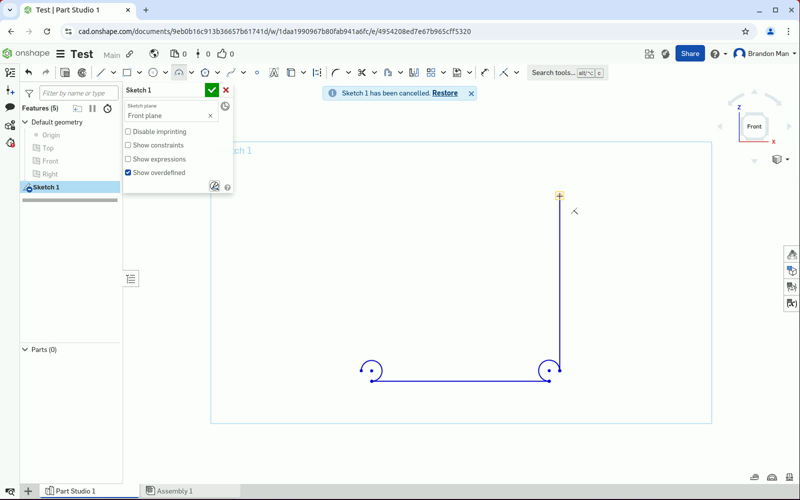
mouse_move(549, 183)
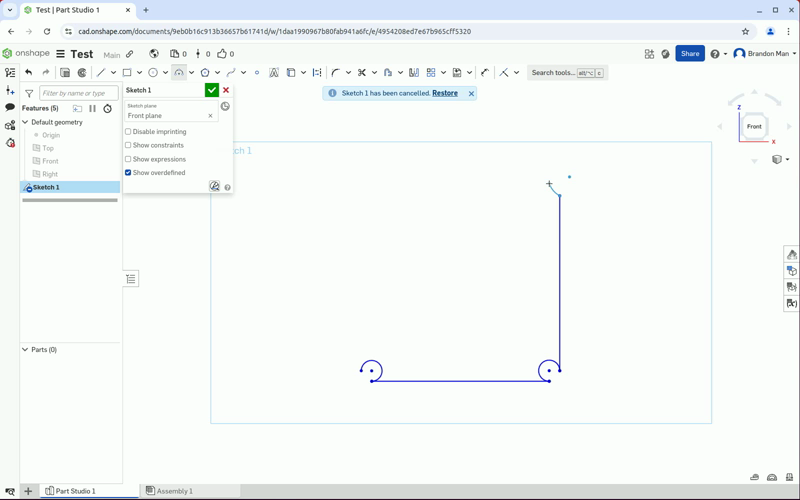
click(549, 183)
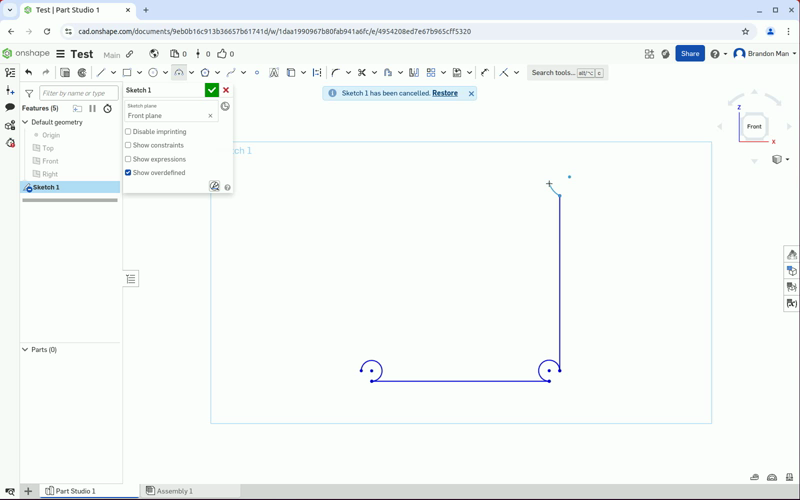
mouse_move(539, 201)
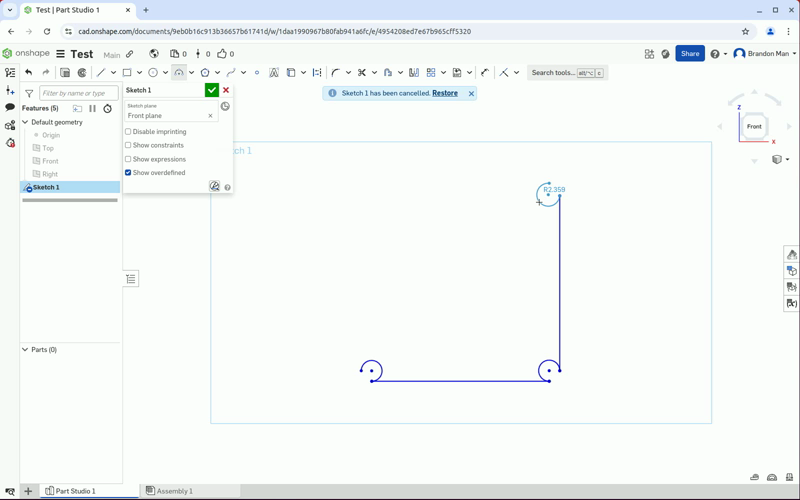
click(539, 201)
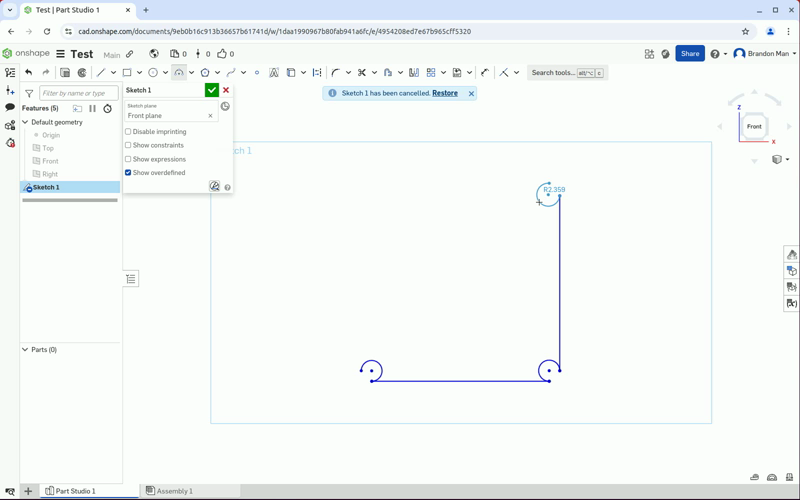
key_up(shift)
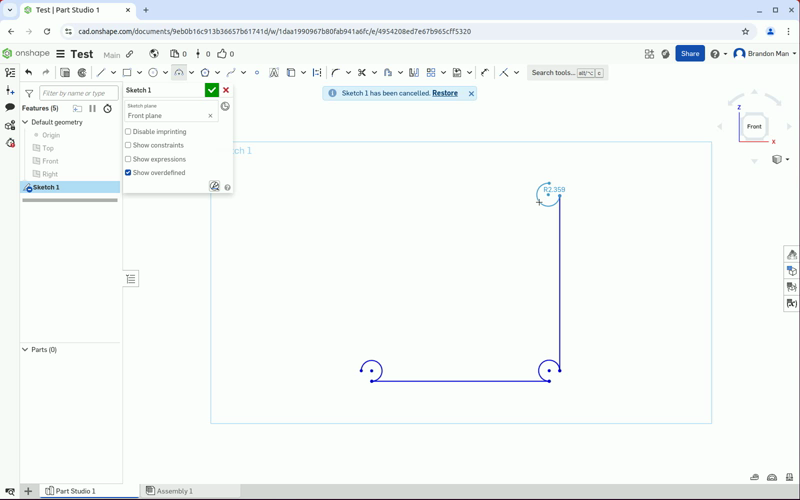
key(esc)
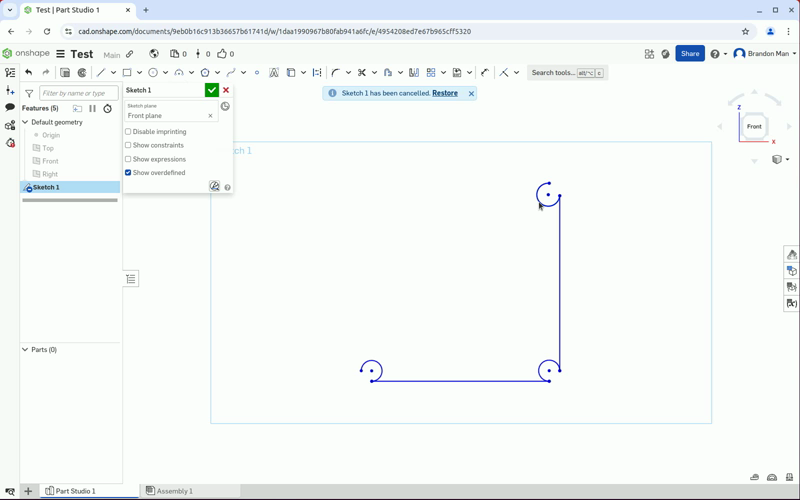
key(l)
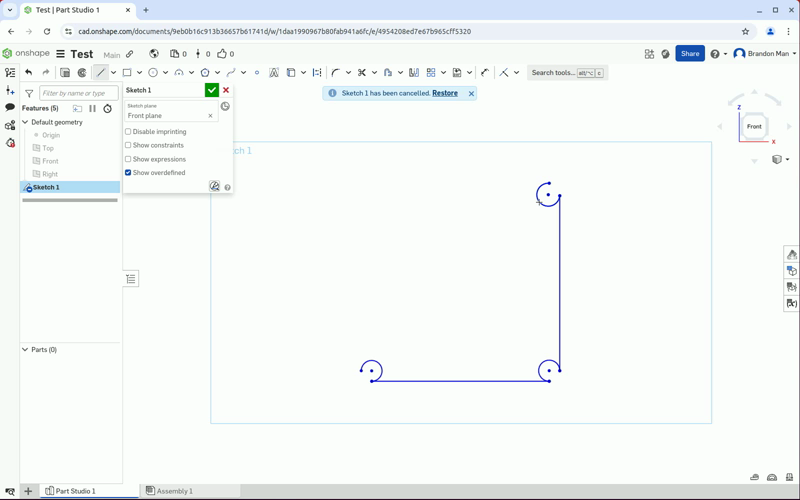
mouse_move(549, 183)
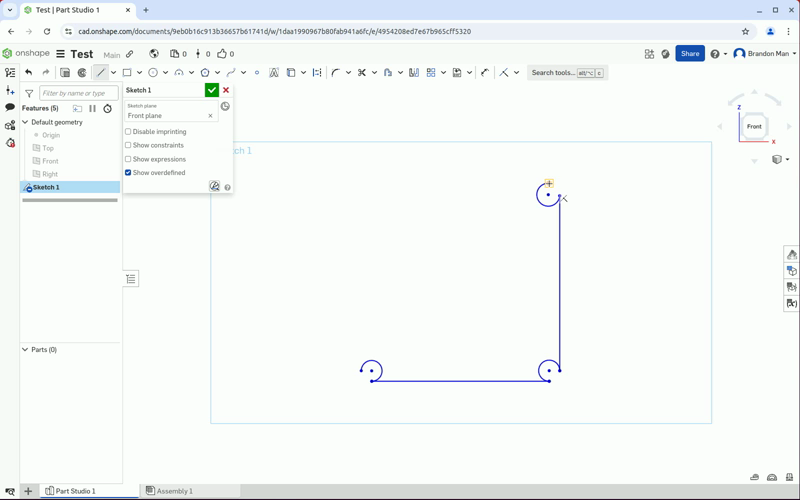
click(549, 183)
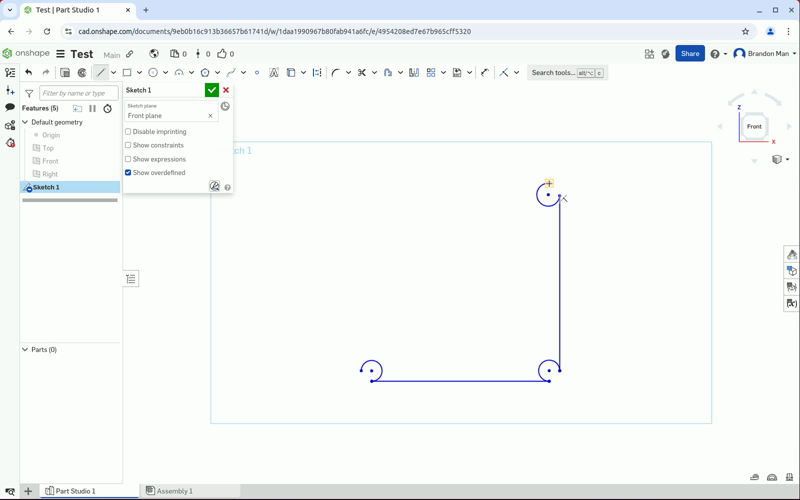
key_down(shift)
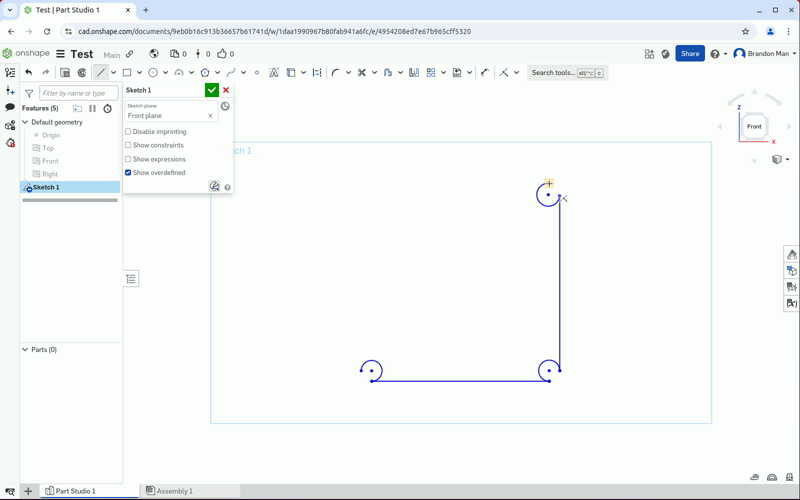
mouse_move(371, 183)
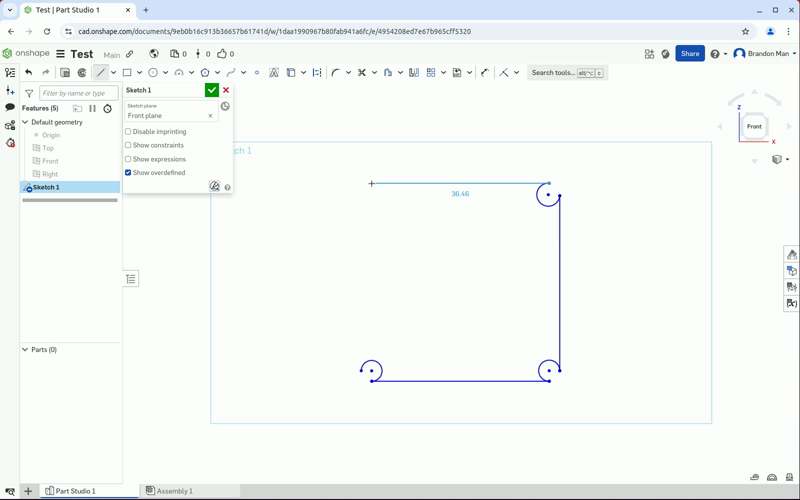
click(371, 183)
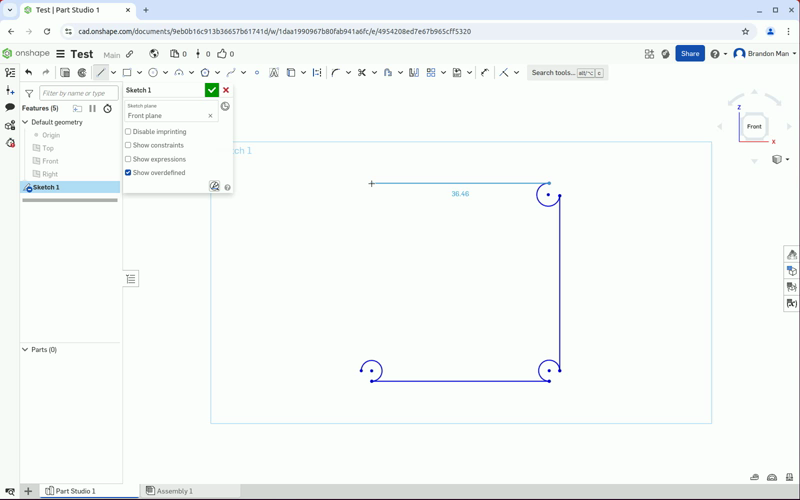
key_up(shift)
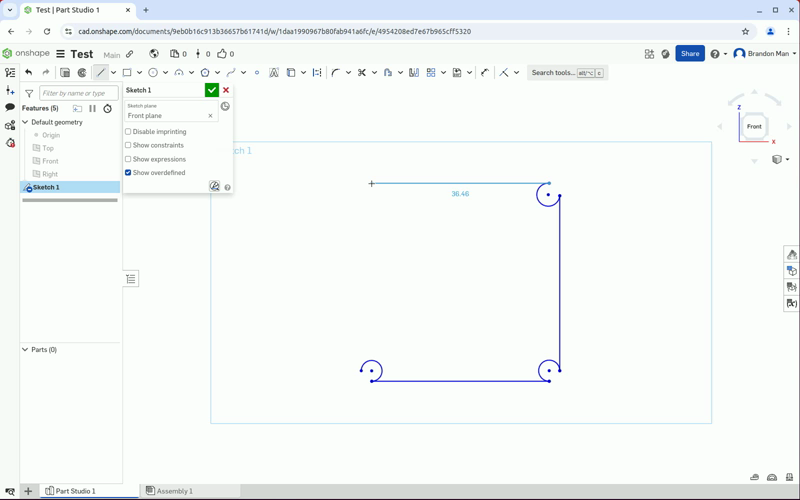
key(esc)
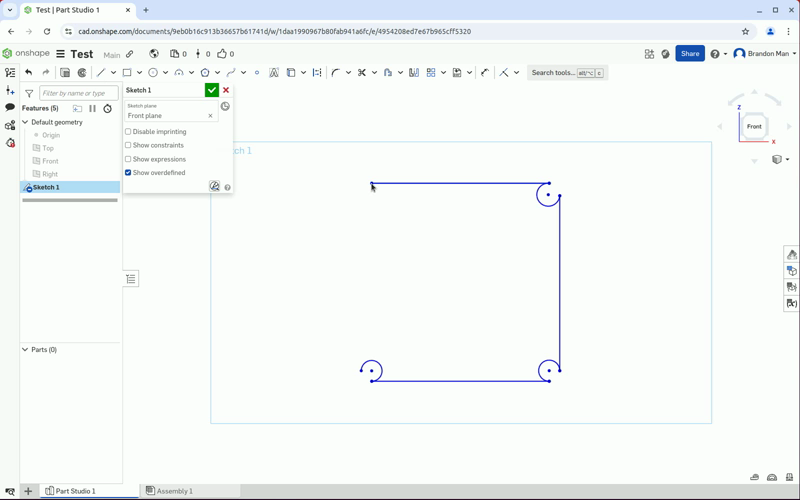
key(a)
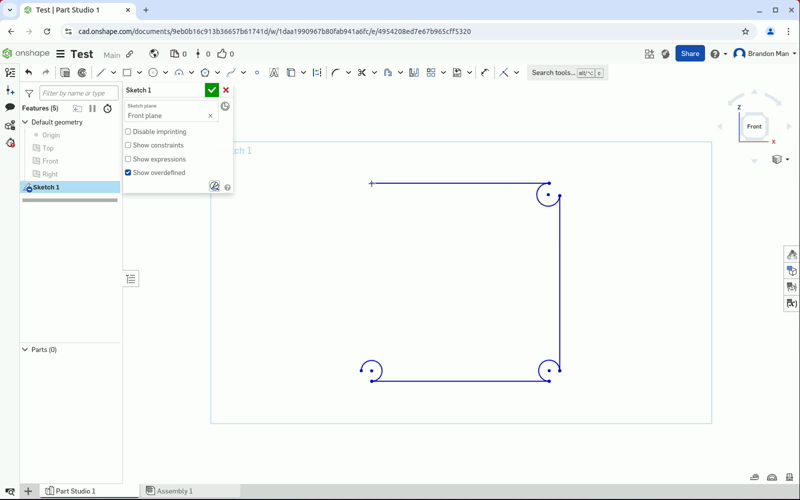
mouse_move(371, 183)
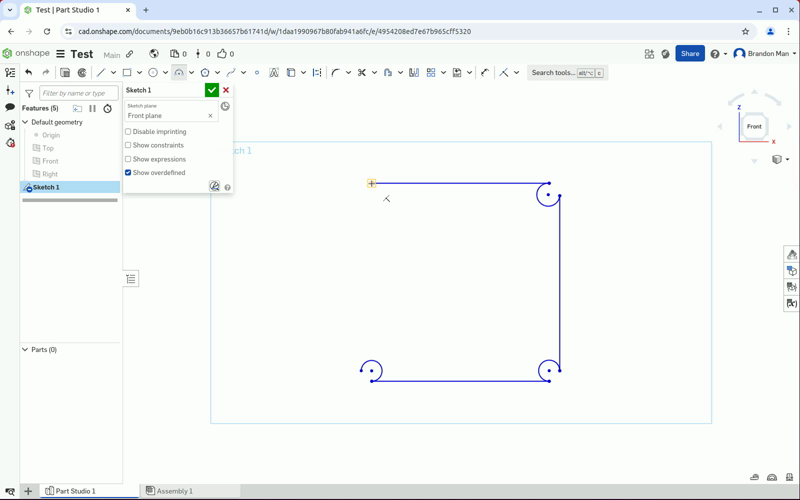
click(371, 183)
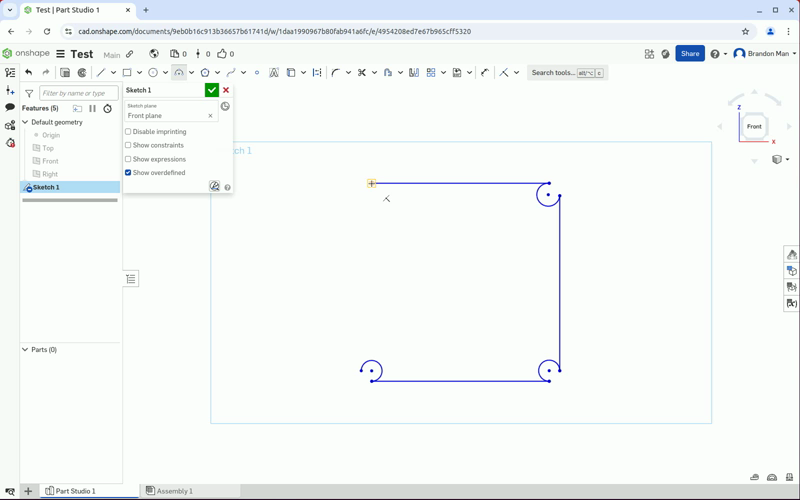
key_down(shift)
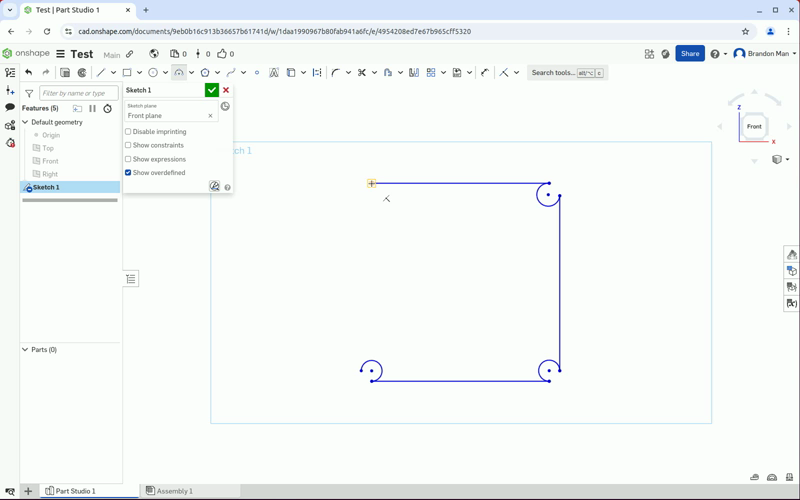
mouse_move(361, 195)
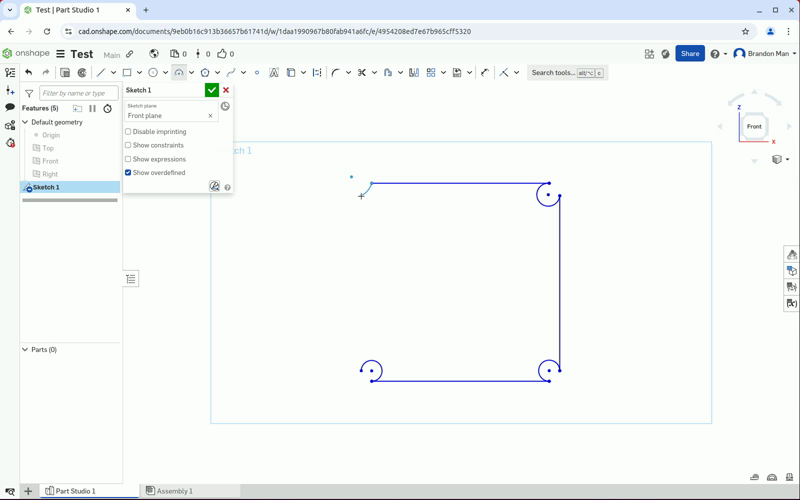
click(361, 195)
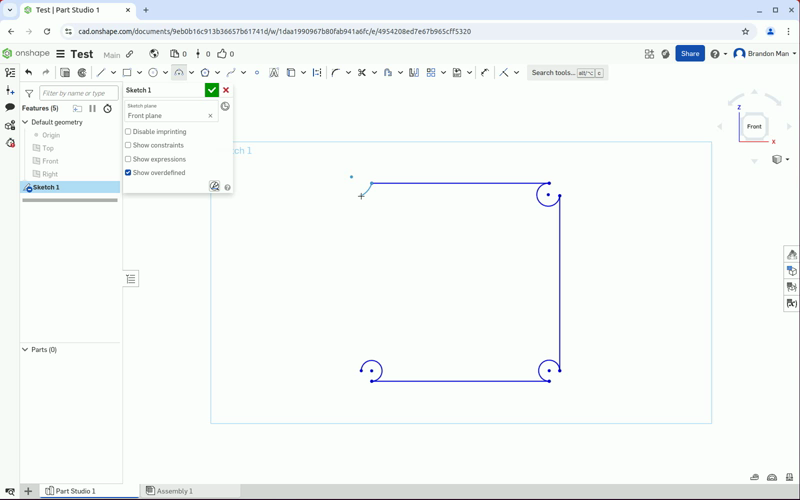
mouse_move(381, 201)
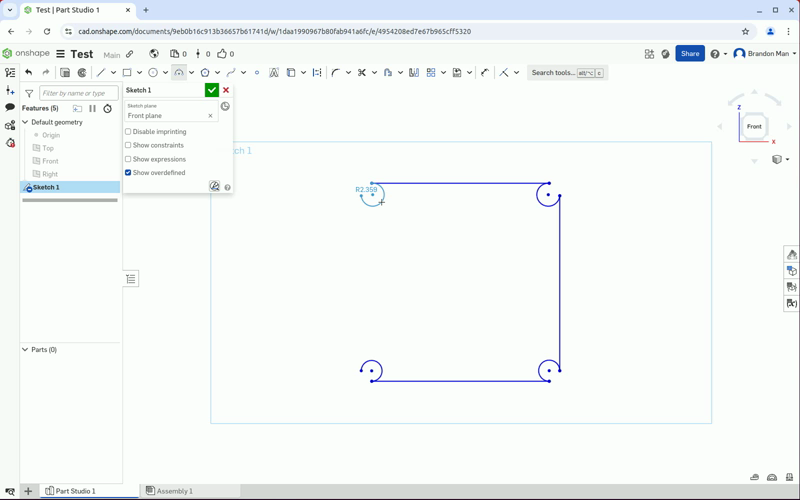
click(381, 201)
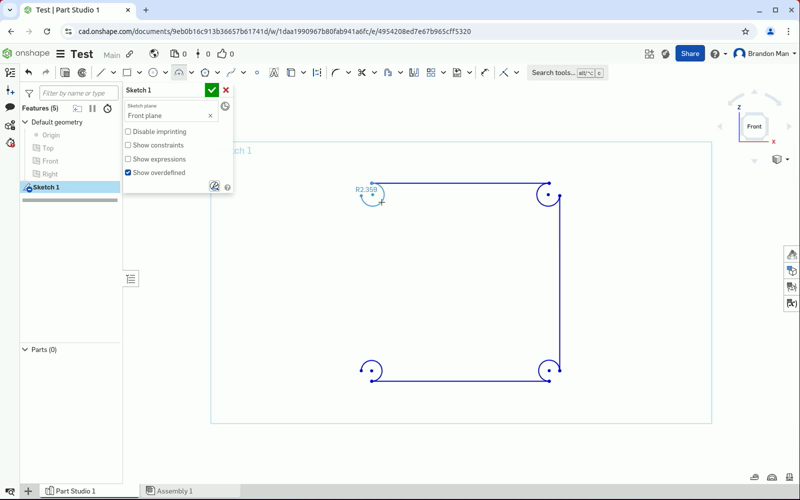
key_up(shift)
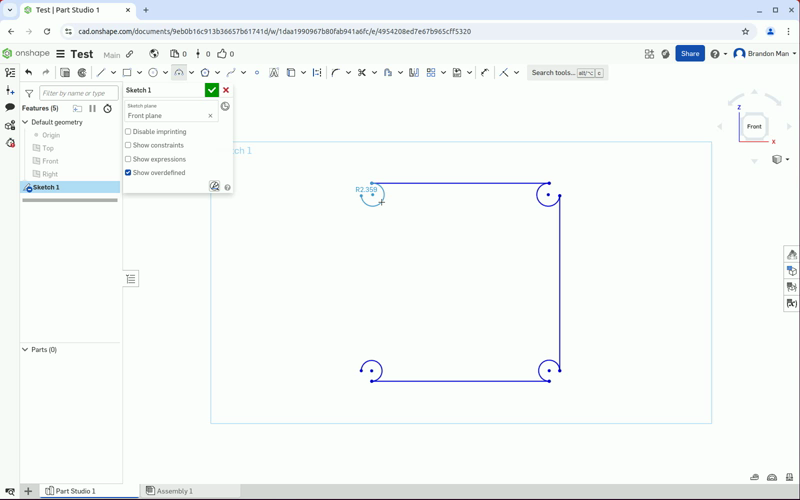
key(esc)
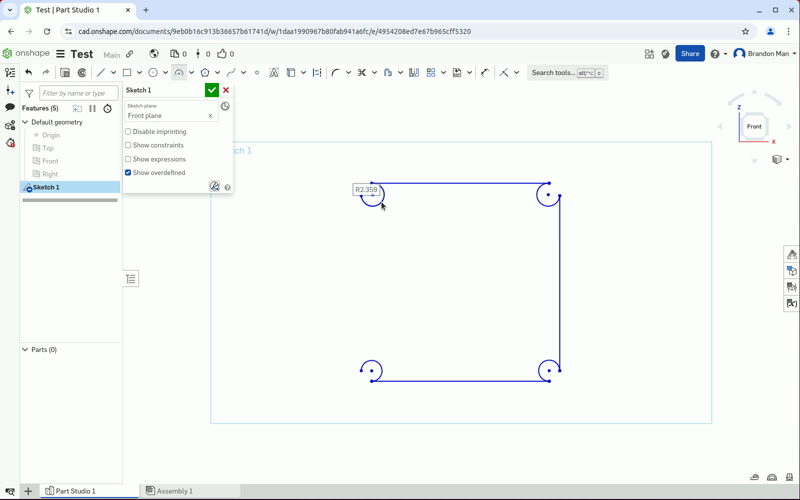
key(l)
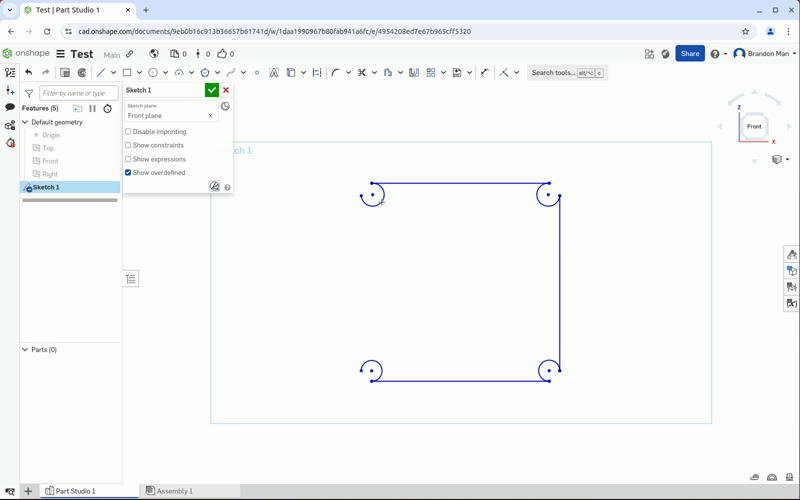
mouse_move(361, 195)
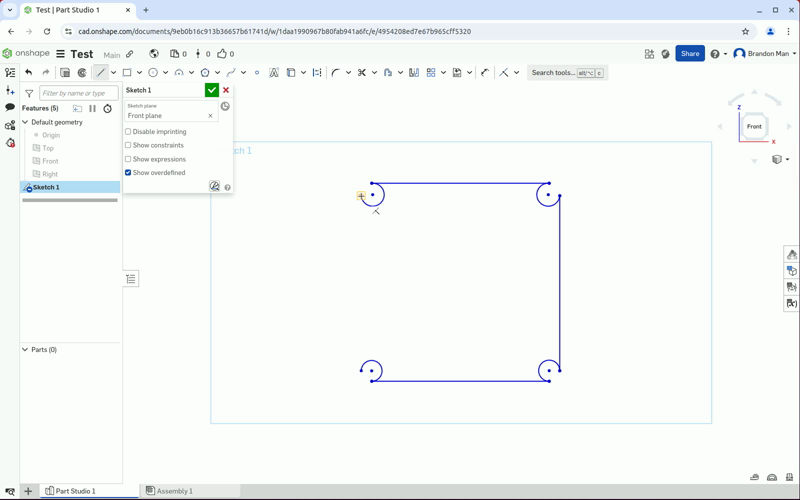
click(361, 195)
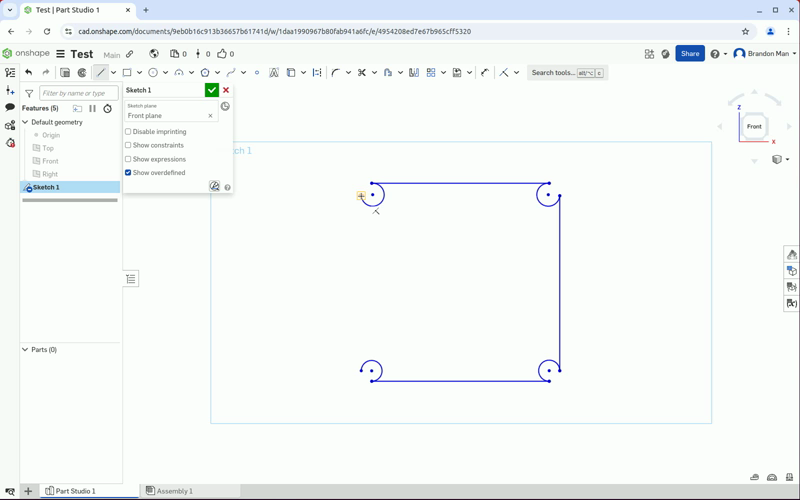
key_down(shift)
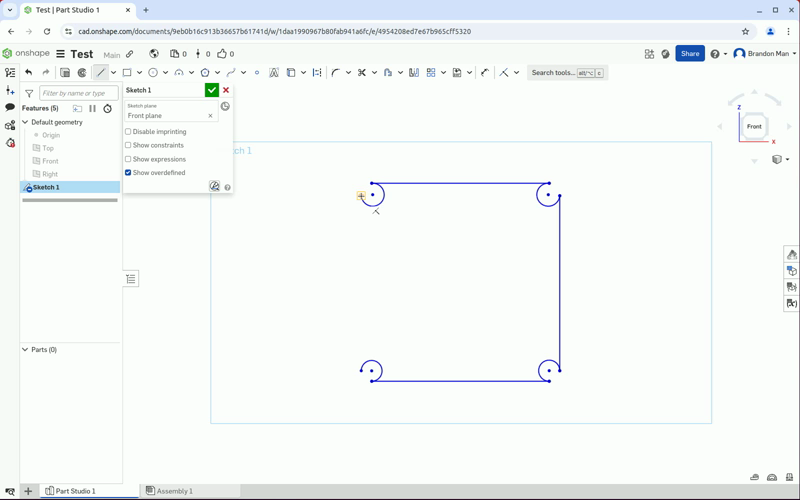
mouse_move(361, 370)
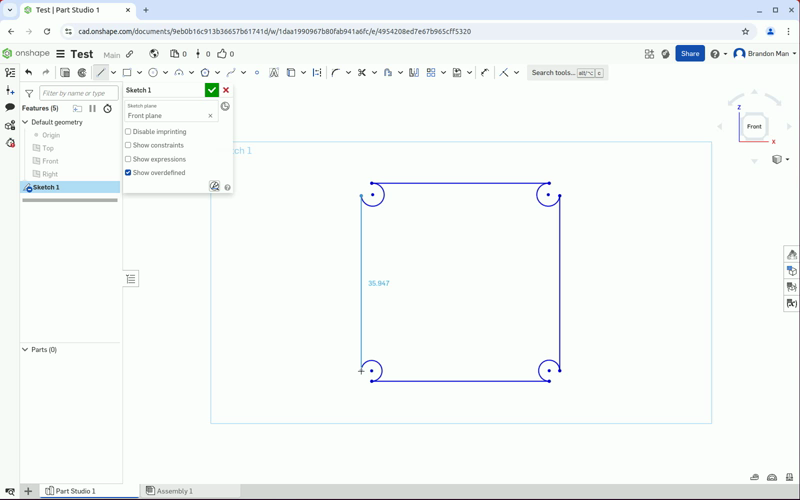
key_up(shift)
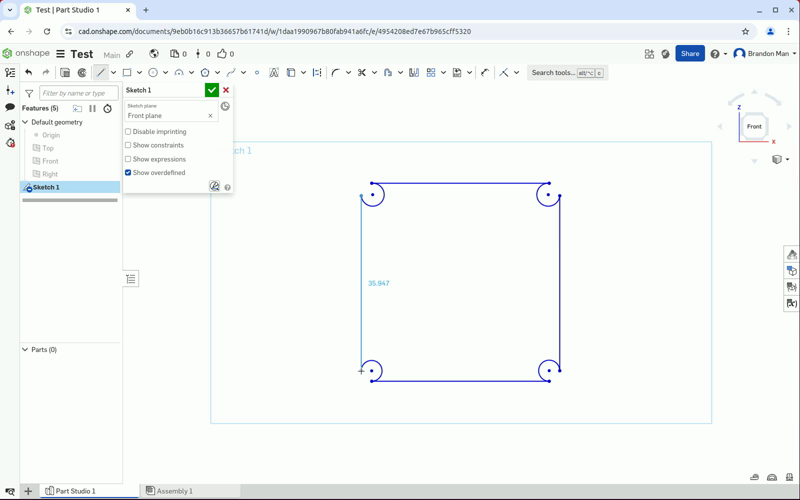
click(361, 370)
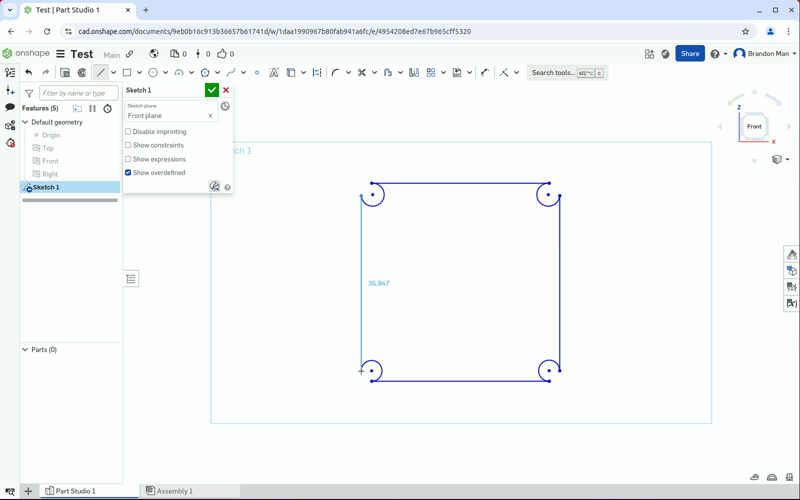
key(esc)
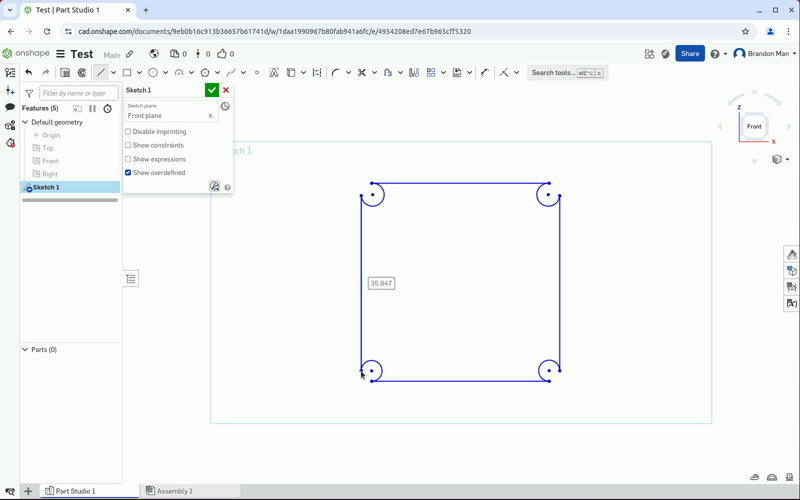
key(c)
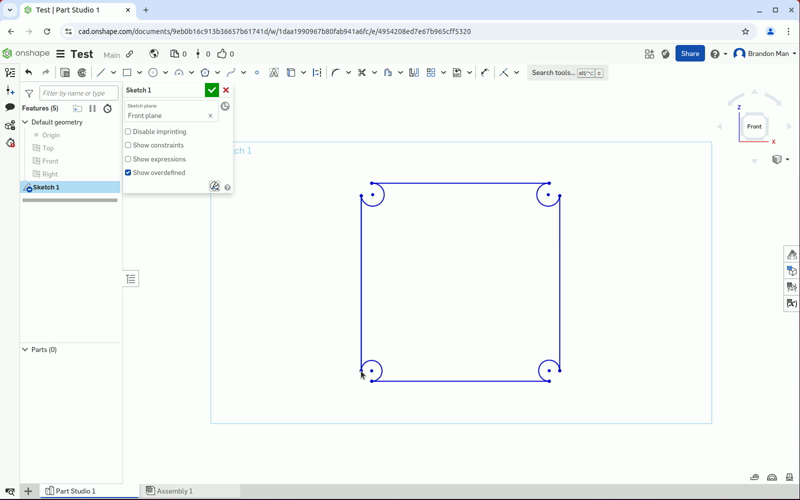
key_down(shift)
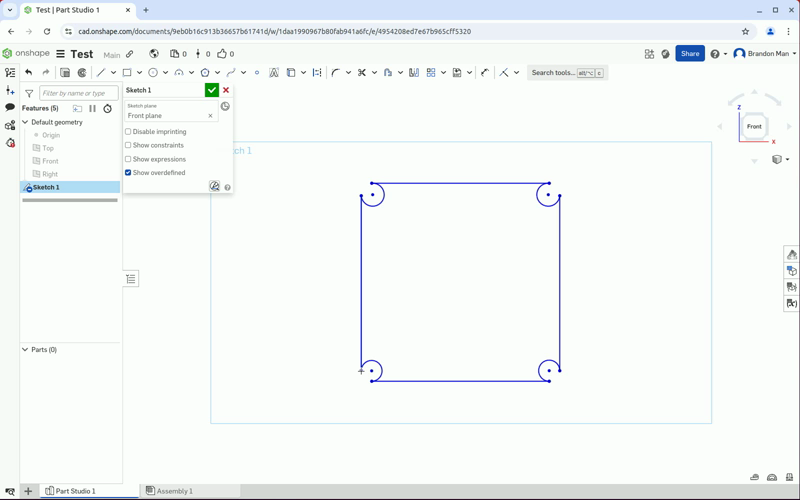
mouse_move(461, 283)
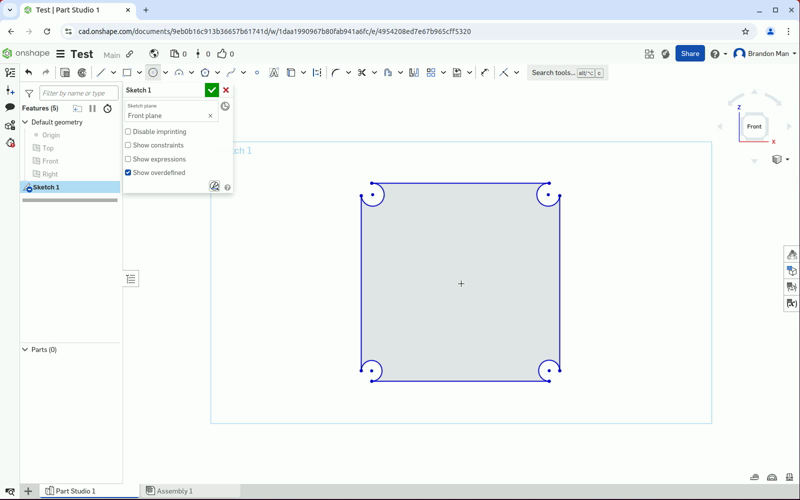
click(461, 283)
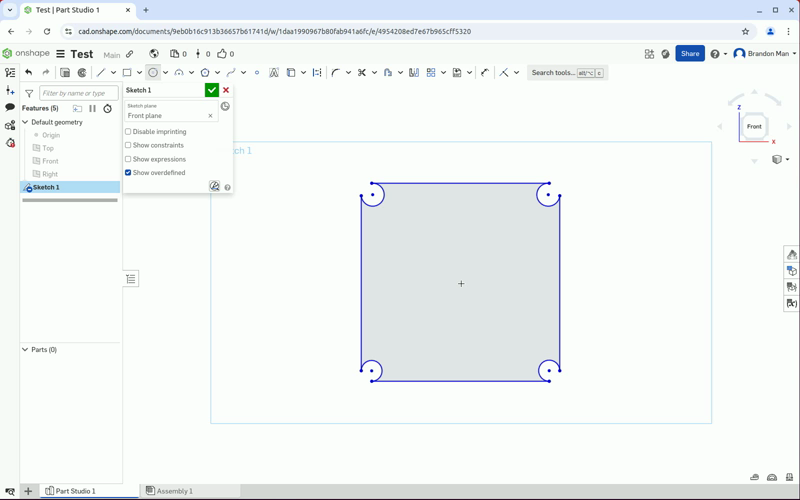
key_up(shift)
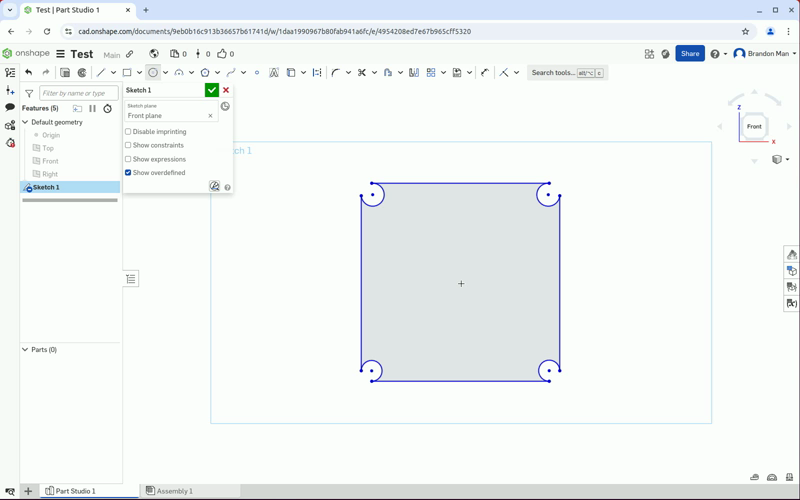
mouse_move(526, 283)
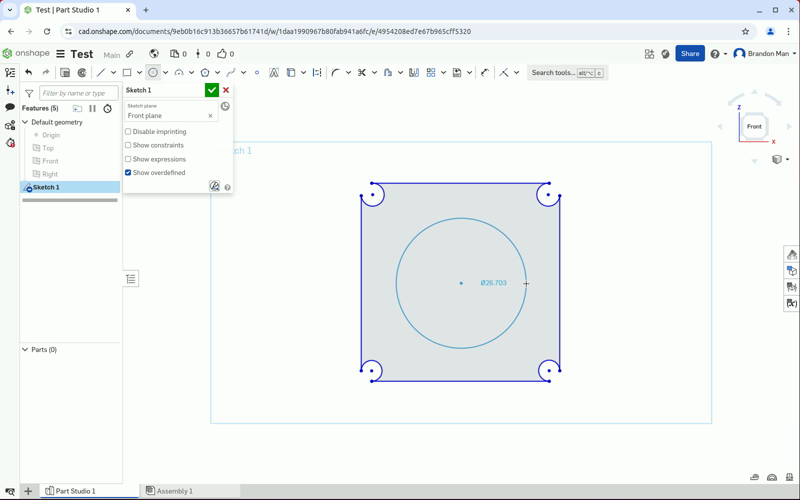
click(526, 283)
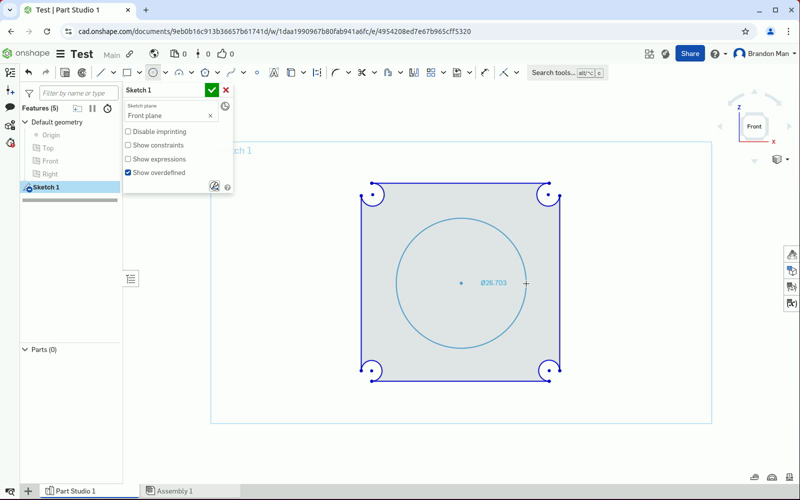
key(esc)
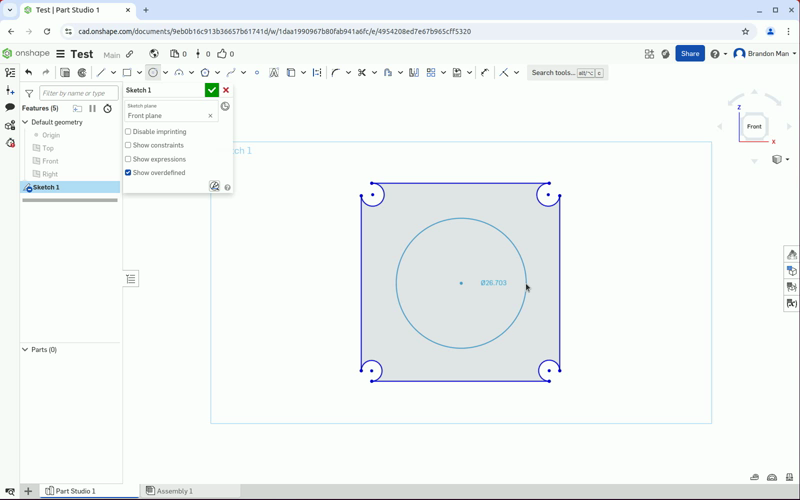
mouse_move(527, 352)
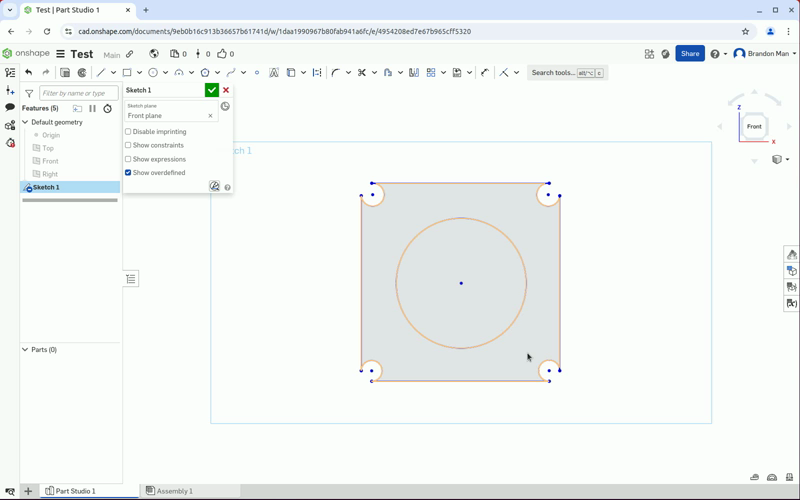
click(527, 352)
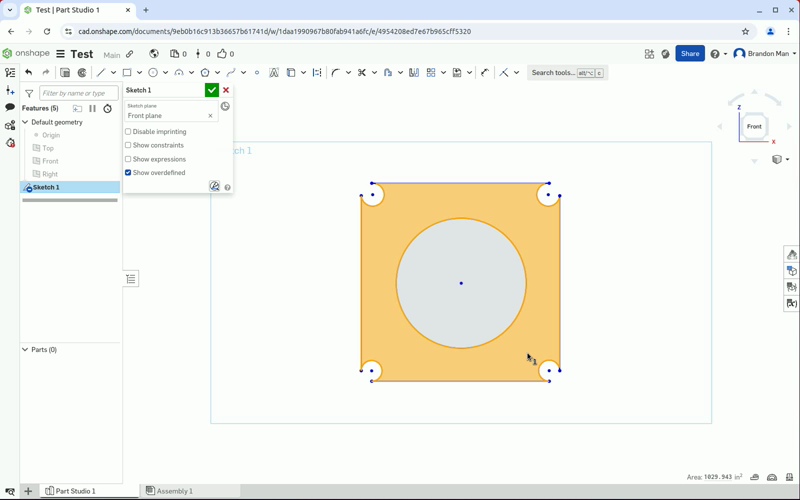
mouse_move(73, 352)
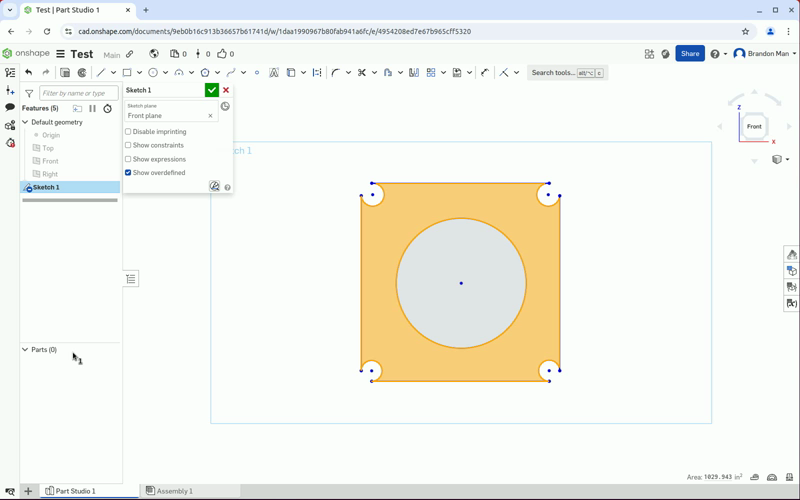
key(shift+y)
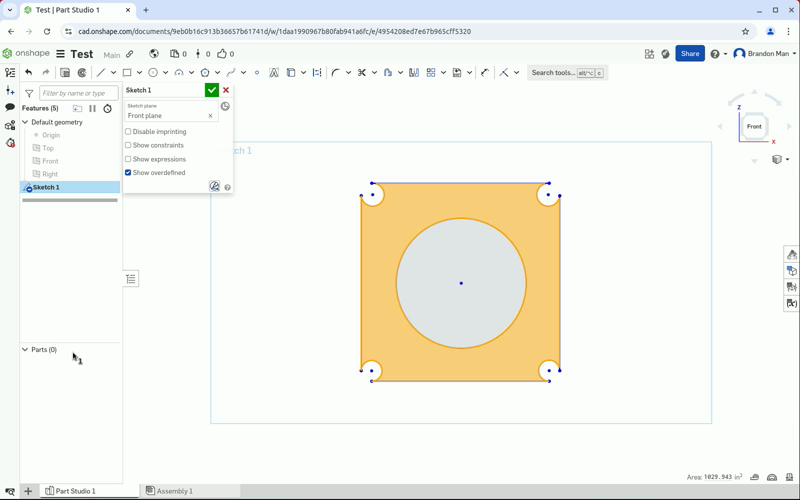
key(shift+e)
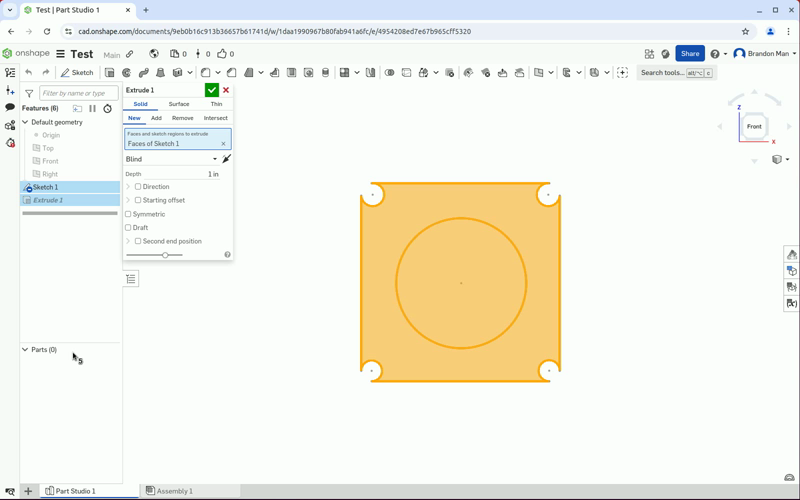
mouse_move(143, 106)
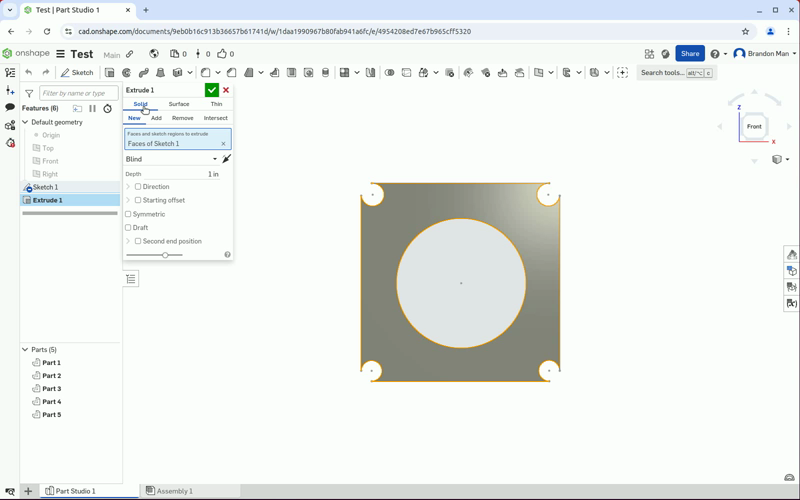
click(143, 106)
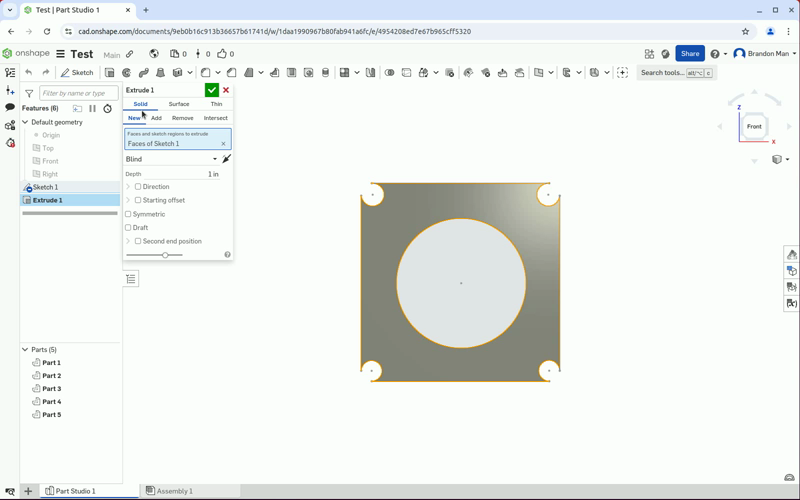
mouse_move(137, 120)
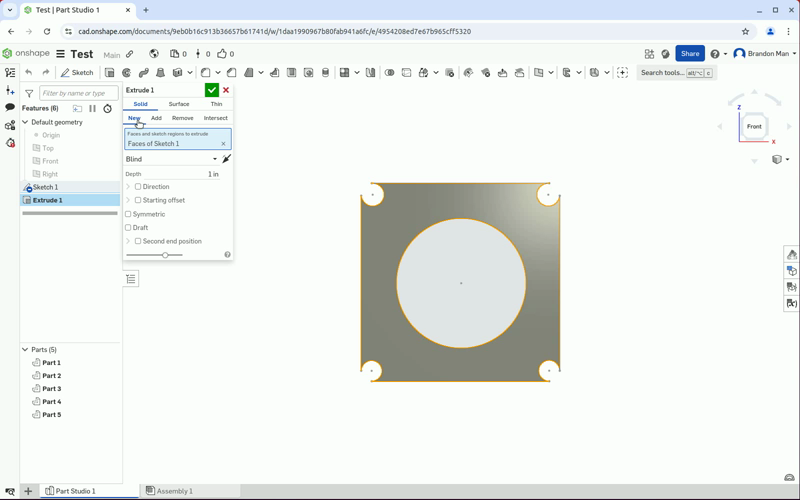
click(137, 120)
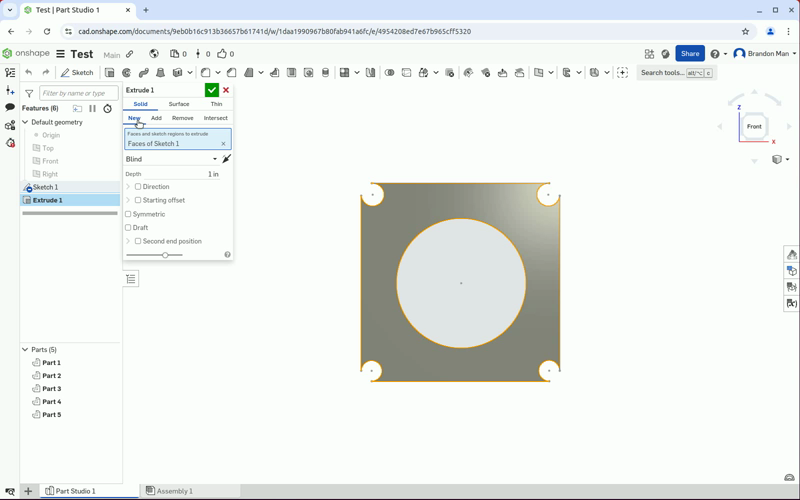
key(tab, 4)
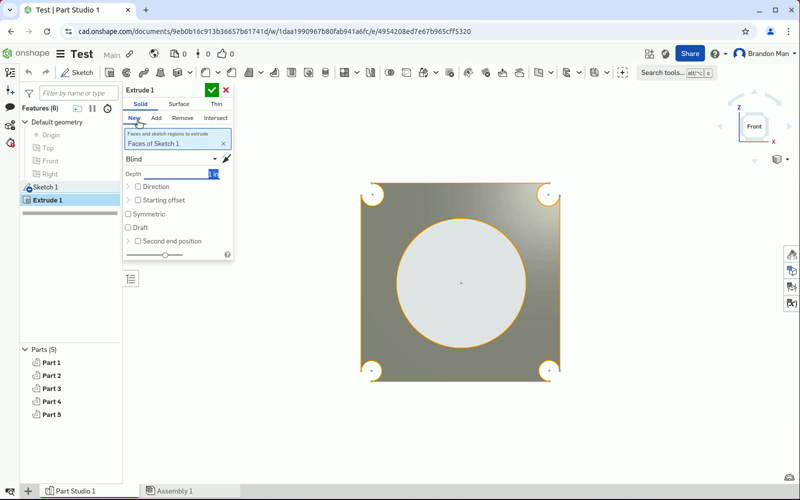
text(2.889)
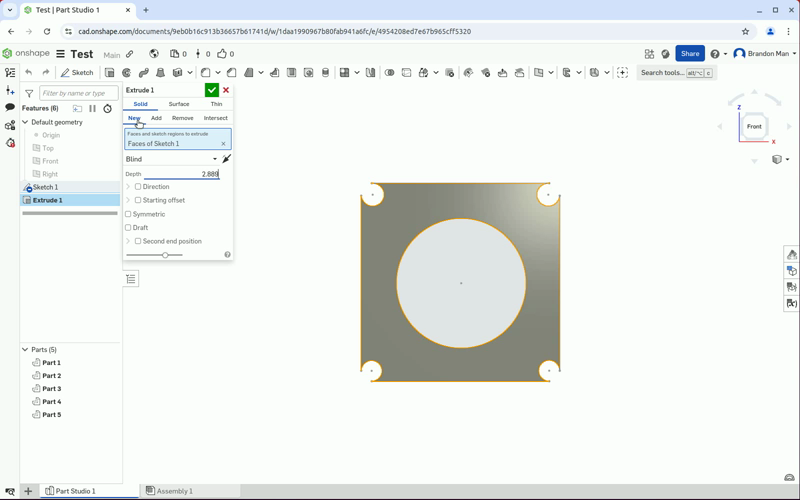
key(enter)
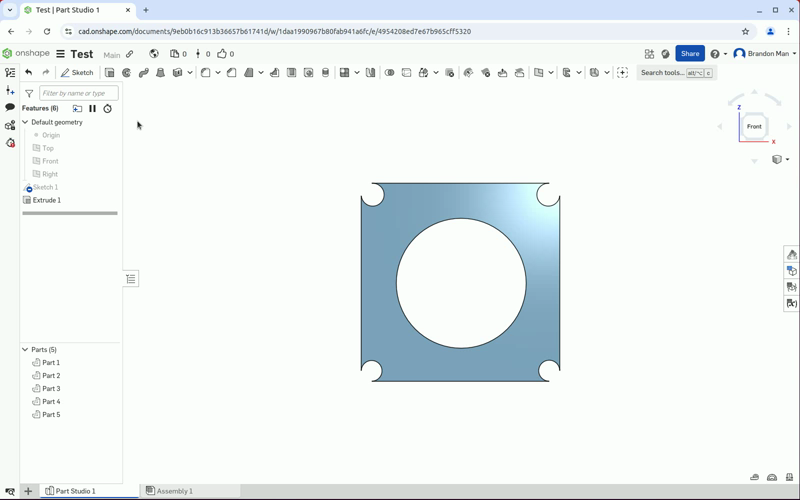
key(shift+h)
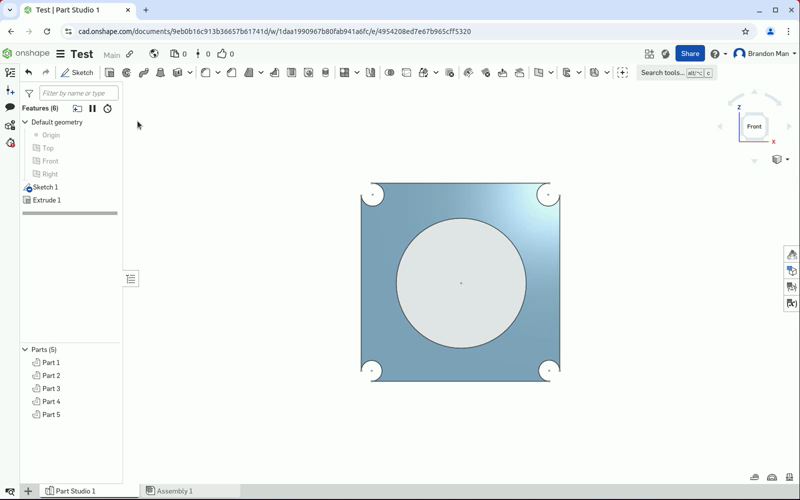
key(shift+h)
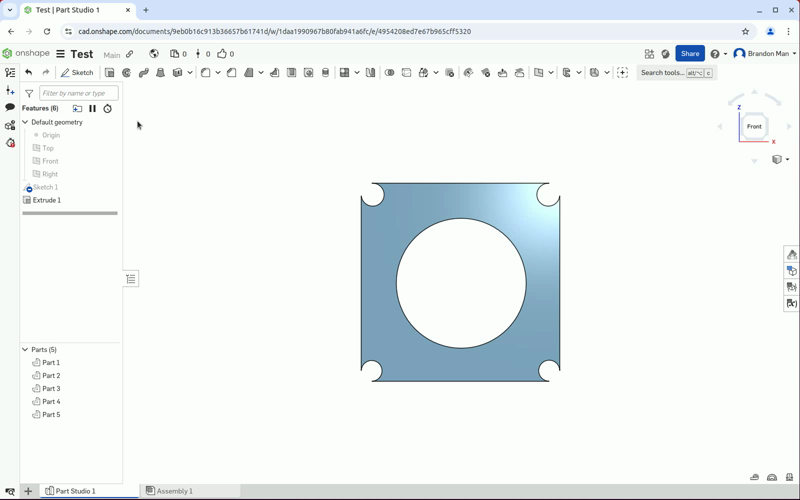
mouse_move(73, 189)
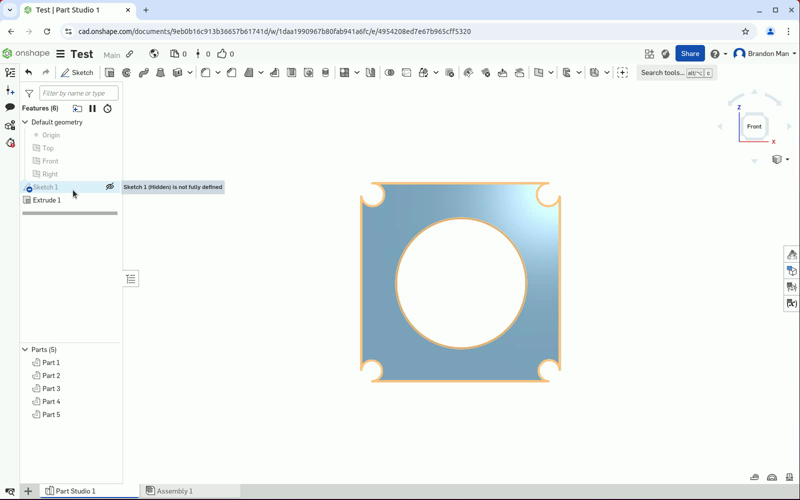
click(73, 189)
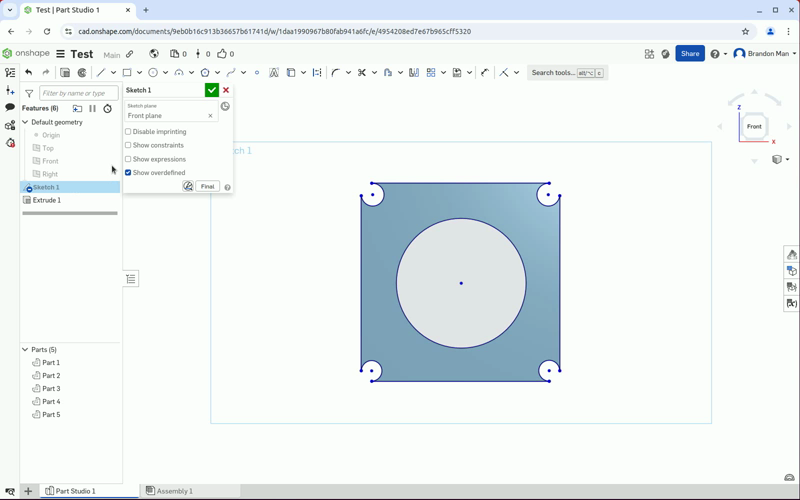
mouse_move(229, 92)
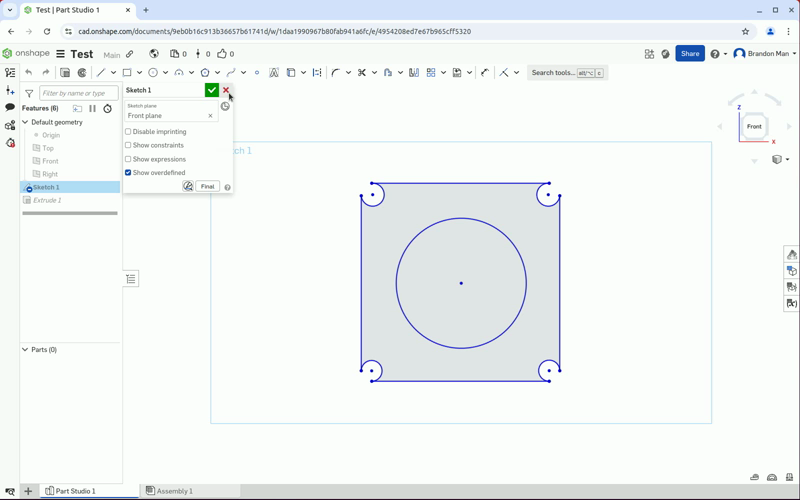
click(229, 92)
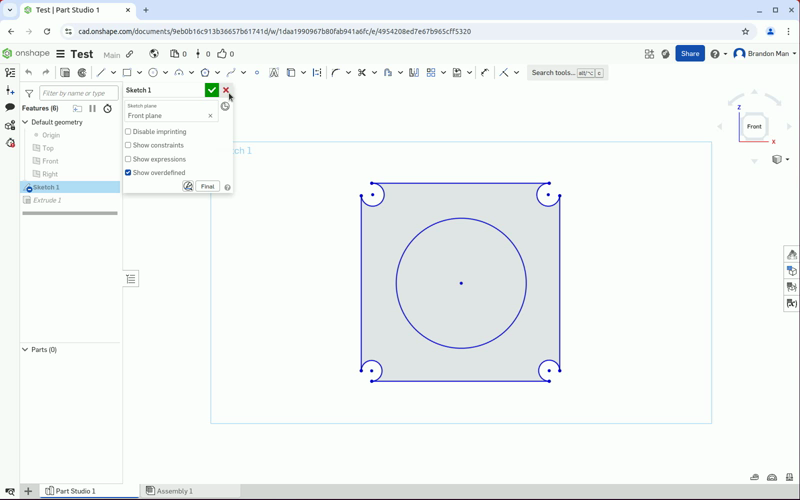
key(shift+s)
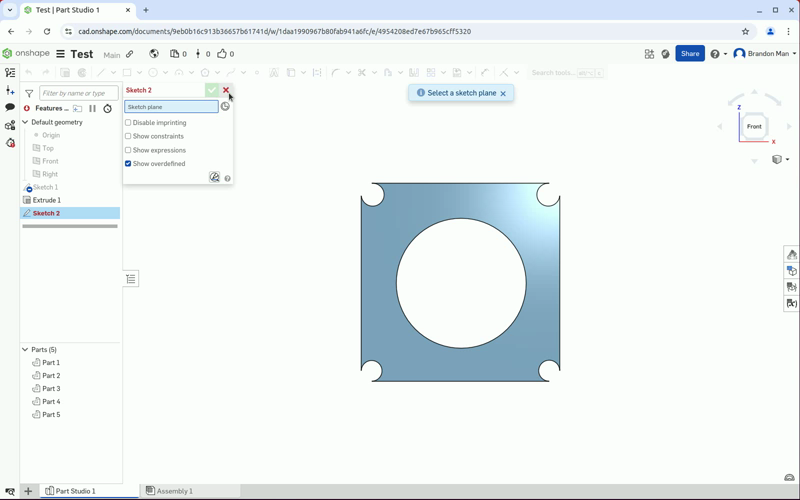
mouse_move(73, 163)
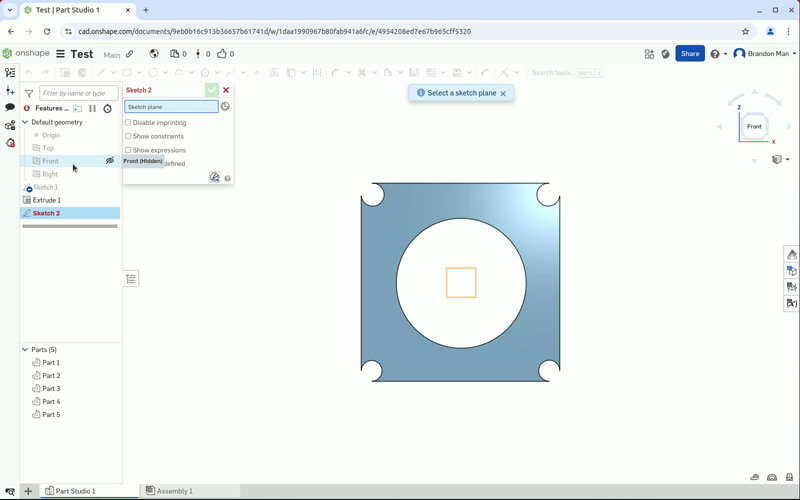
click(73, 163)
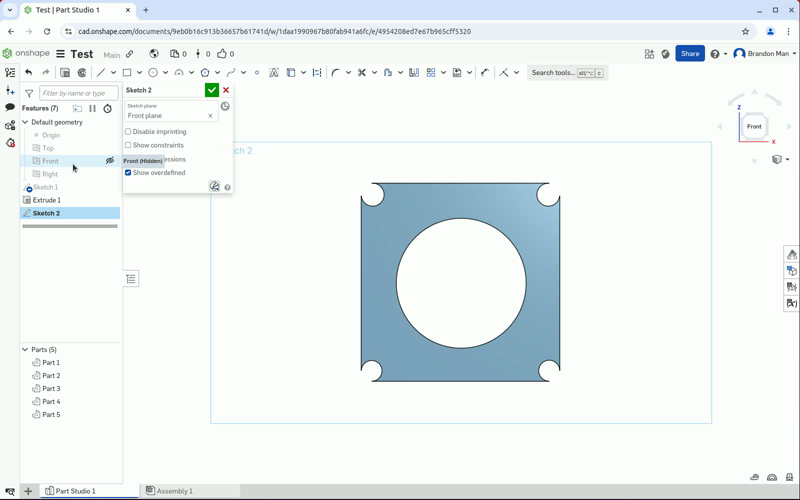
mouse_move(73, 352)
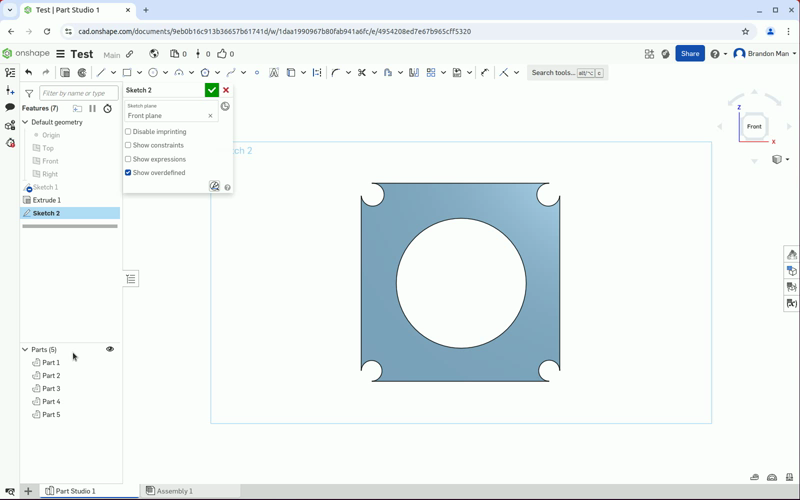
key(y)
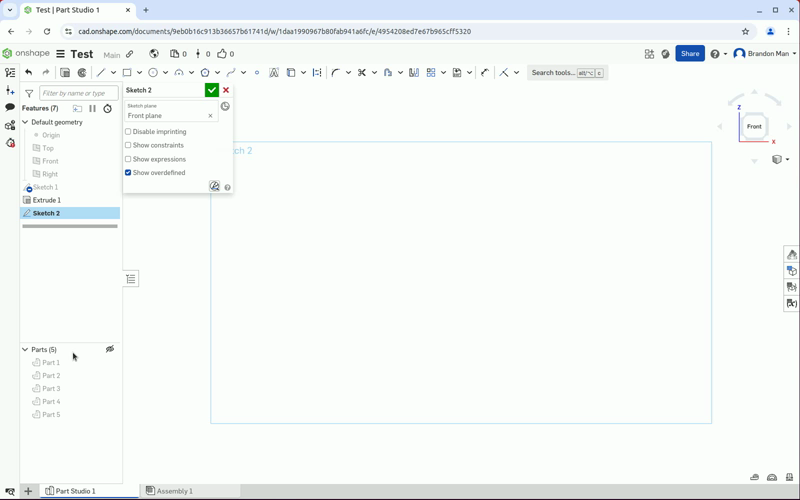
key(a)
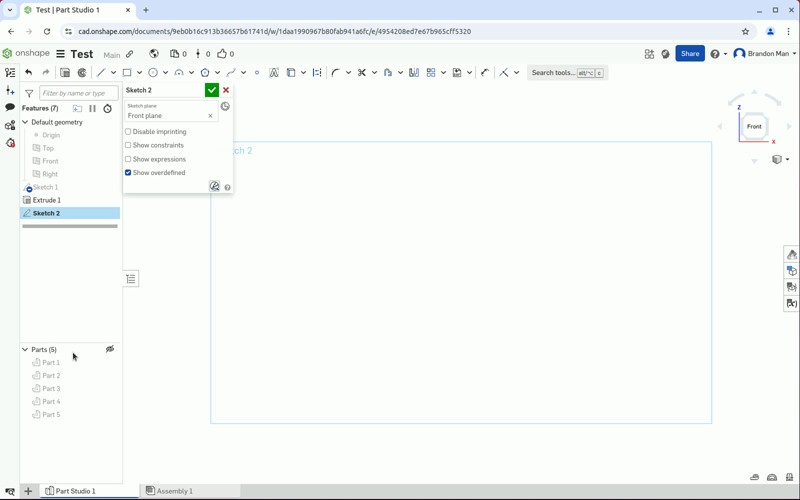
key_down(shift)
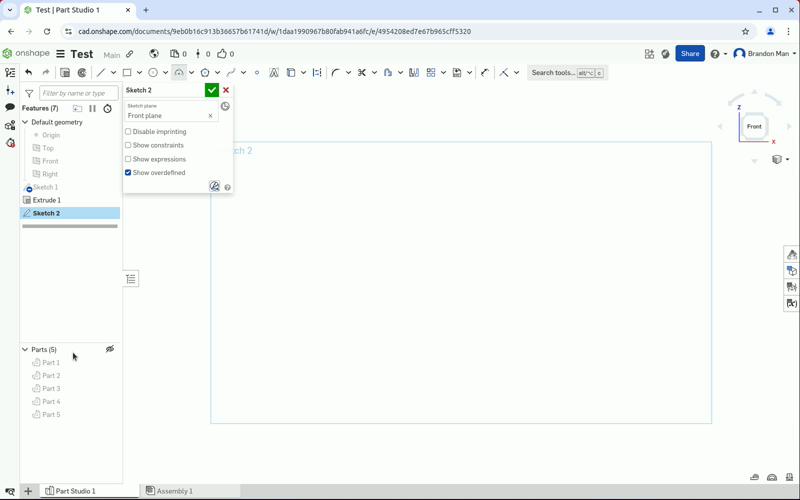
mouse_move(350, 373)
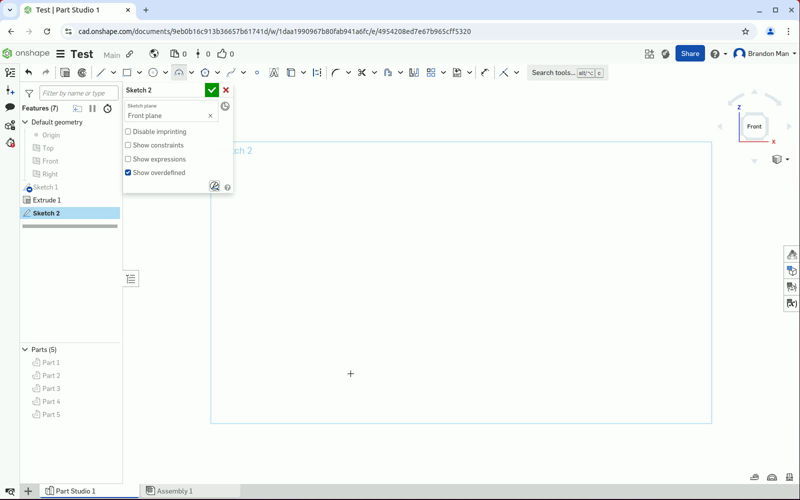
click(350, 373)
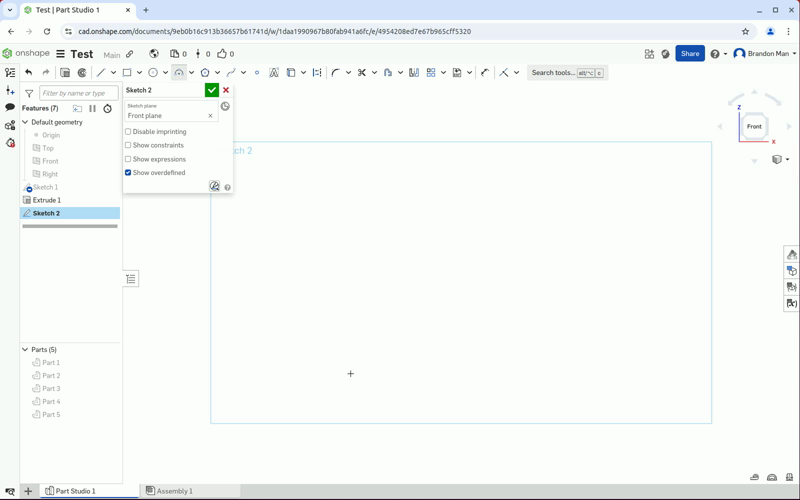
key_up(shift)
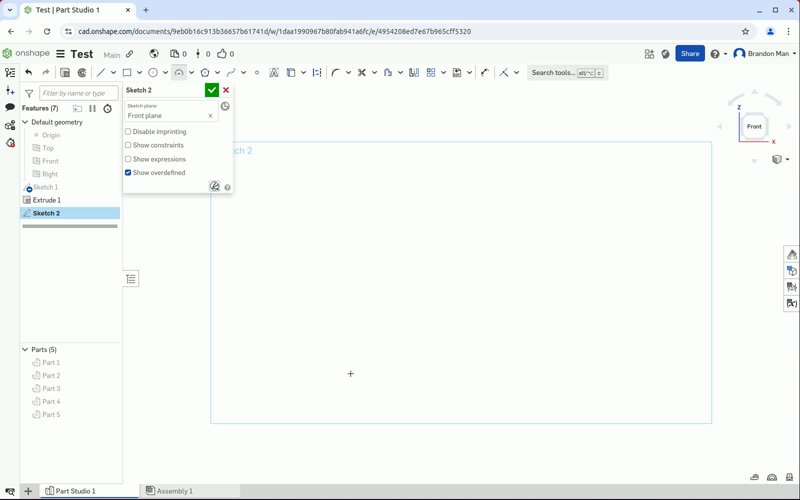
key_down(shift)
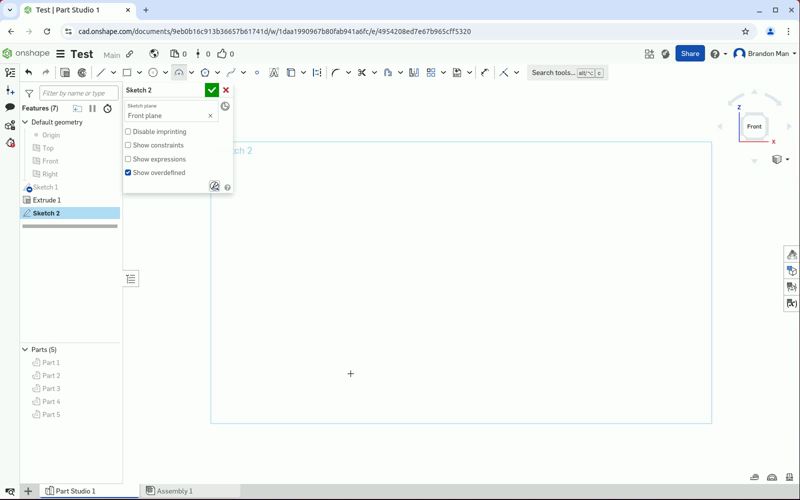
mouse_move(373, 396)
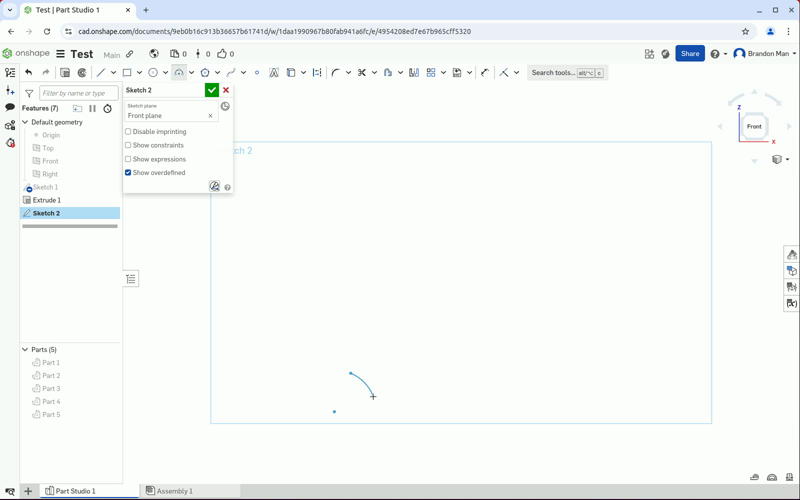
click(373, 396)
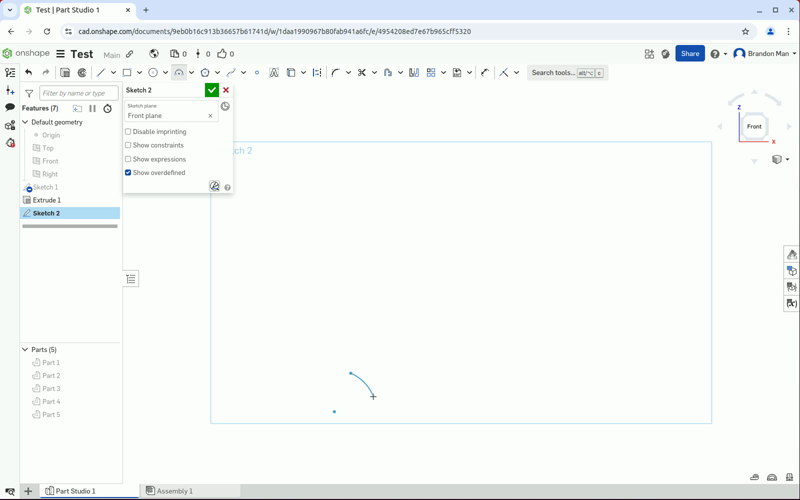
mouse_move(357, 389)
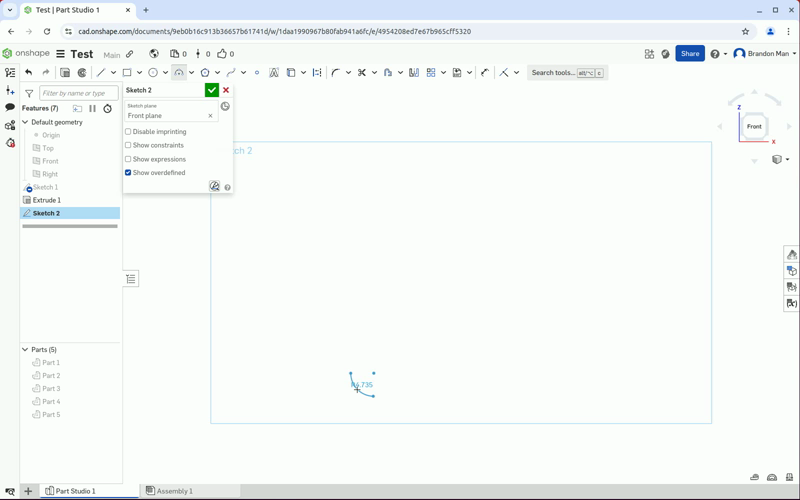
click(357, 389)
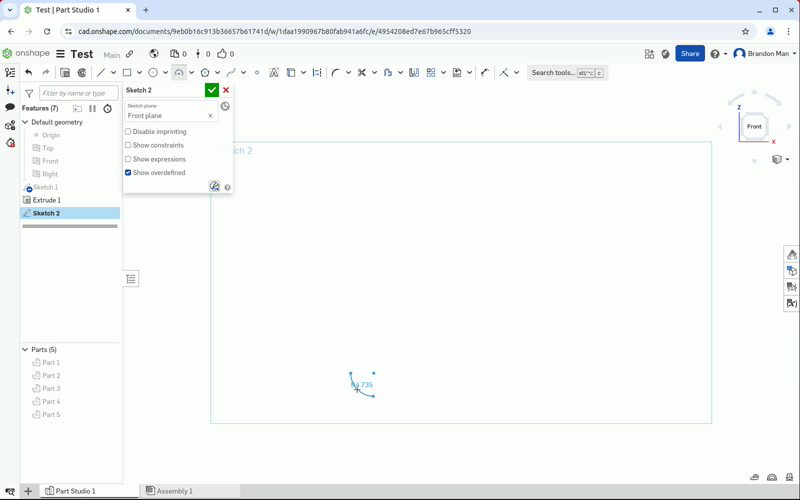
key_up(shift)
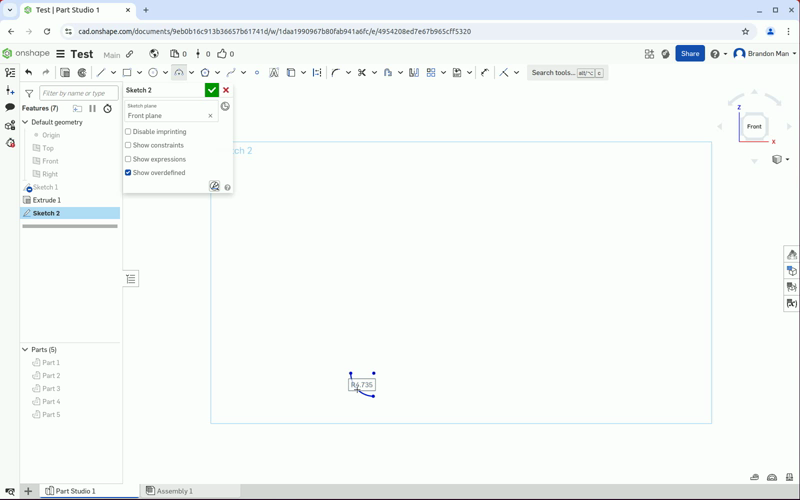
key(esc)
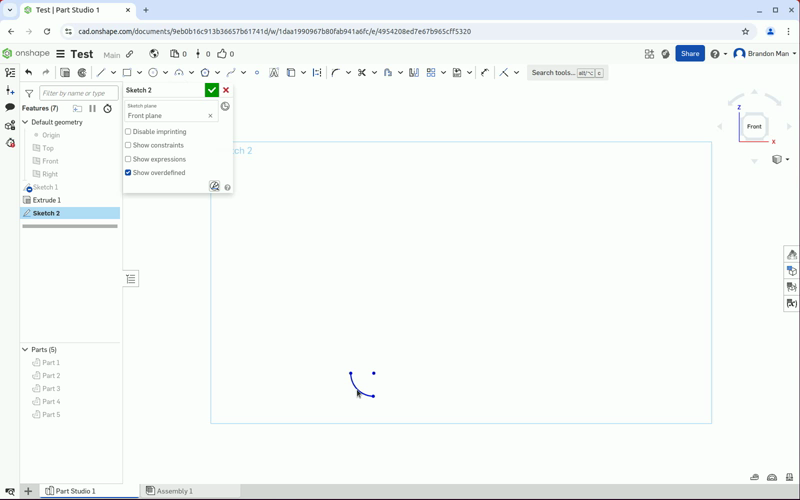
key(l)
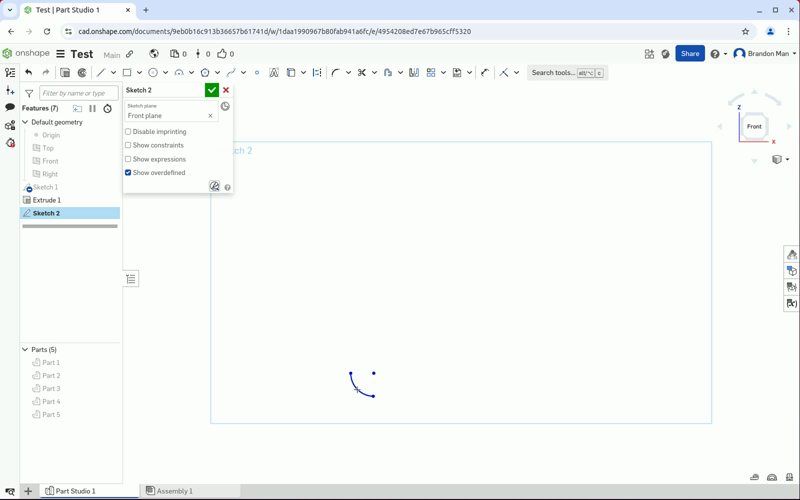
mouse_move(373, 396)
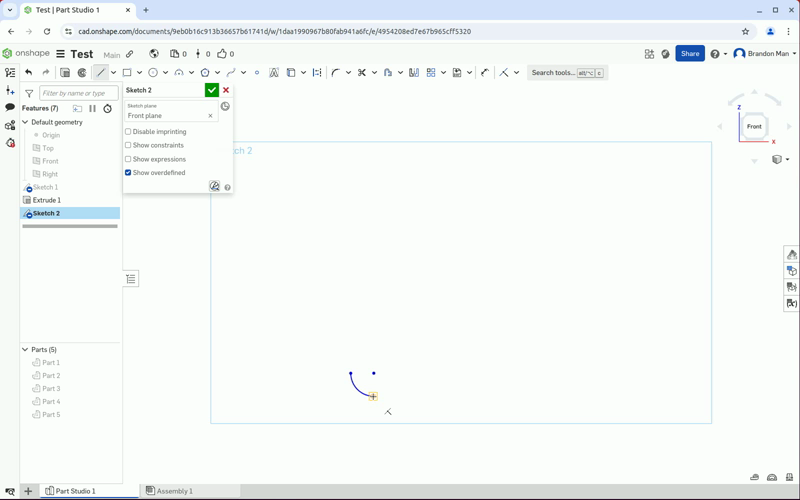
click(373, 396)
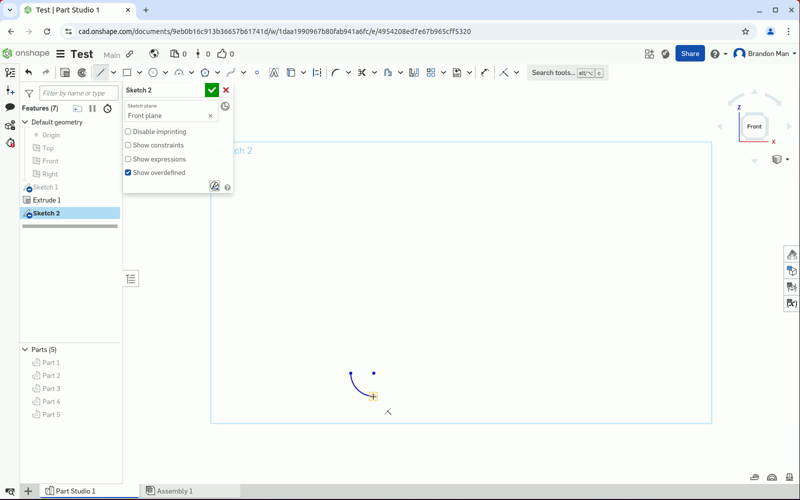
key_down(shift)
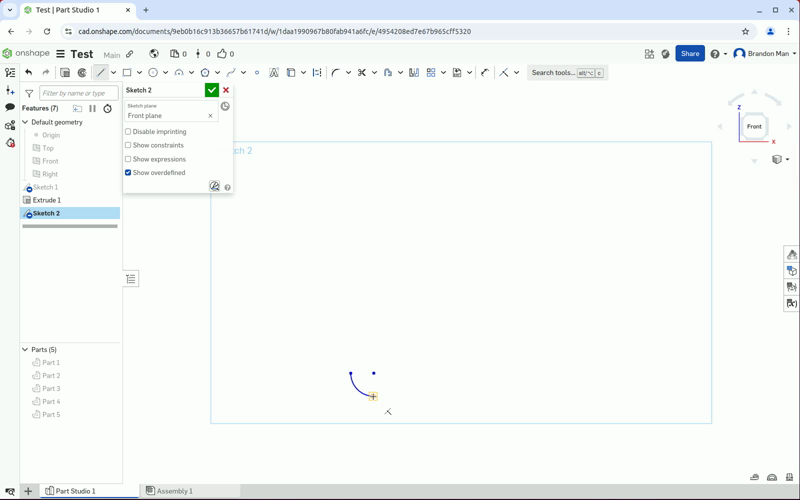
mouse_move(545, 396)
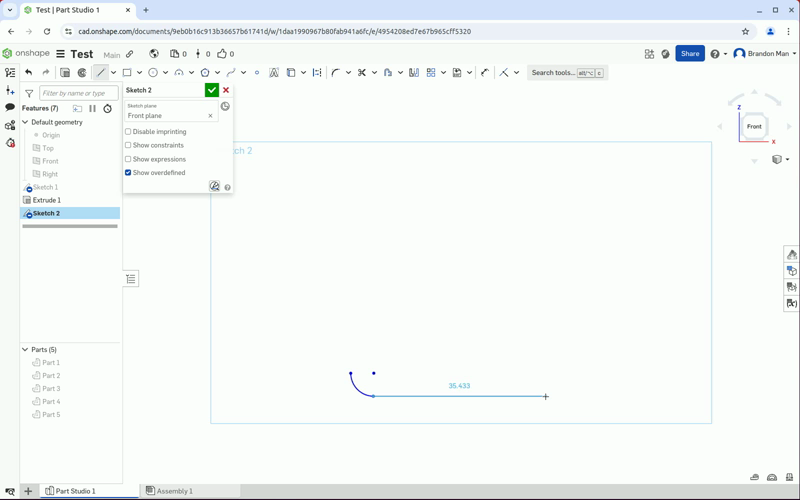
click(545, 396)
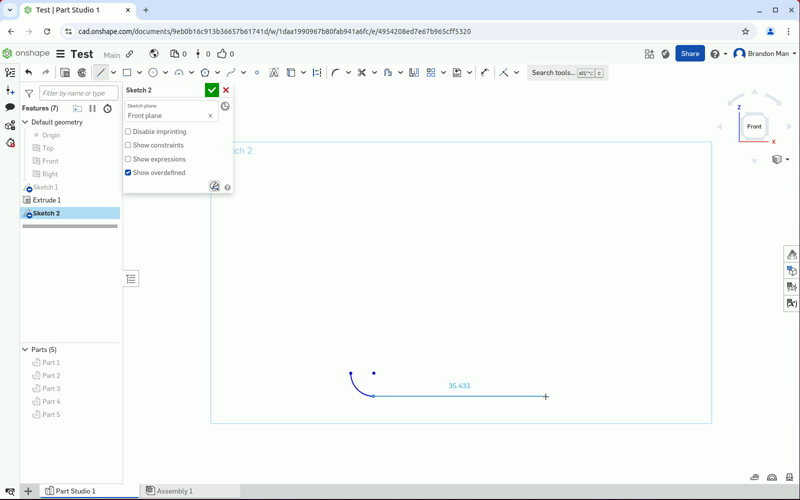
key_up(shift)
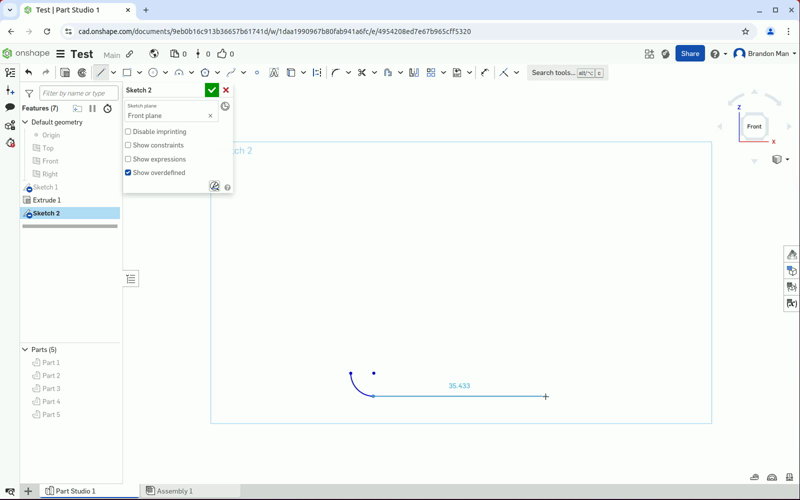
key(esc)
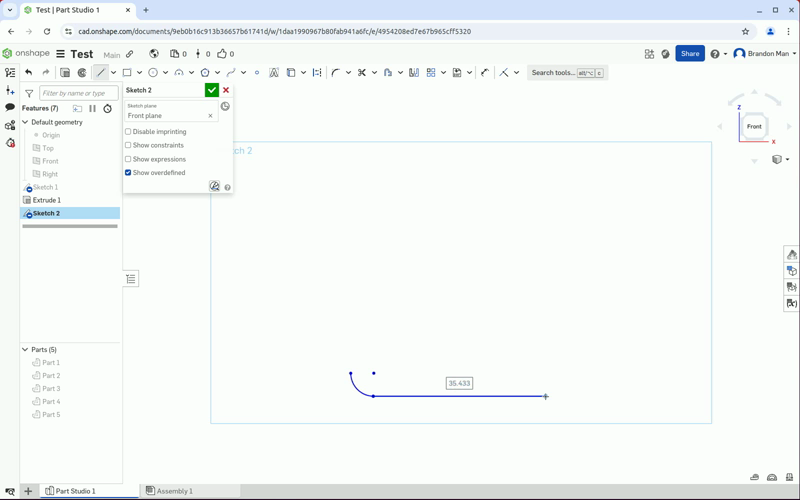
key(a)
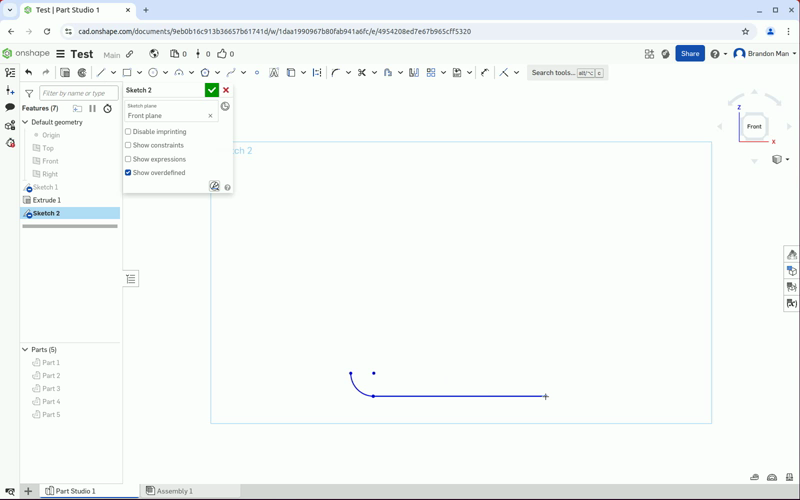
mouse_move(545, 396)
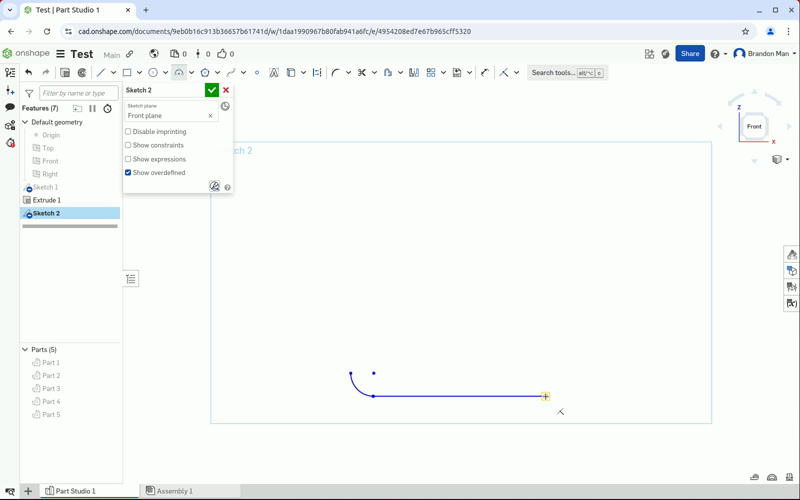
click(545, 396)
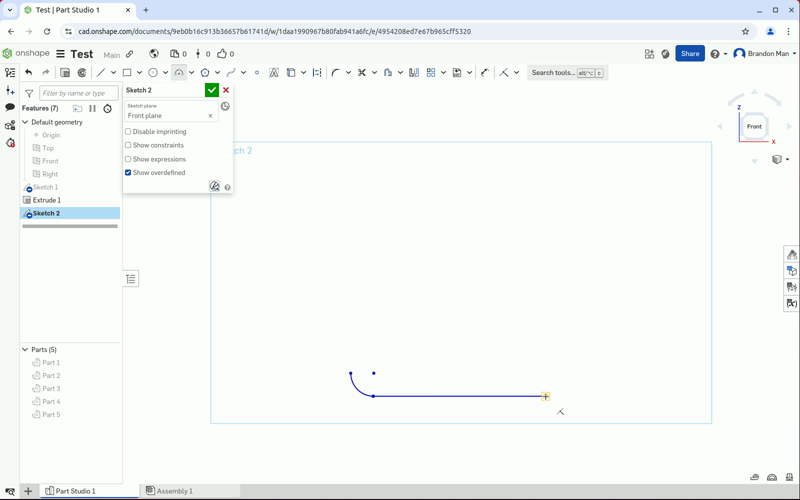
key_down(shift)
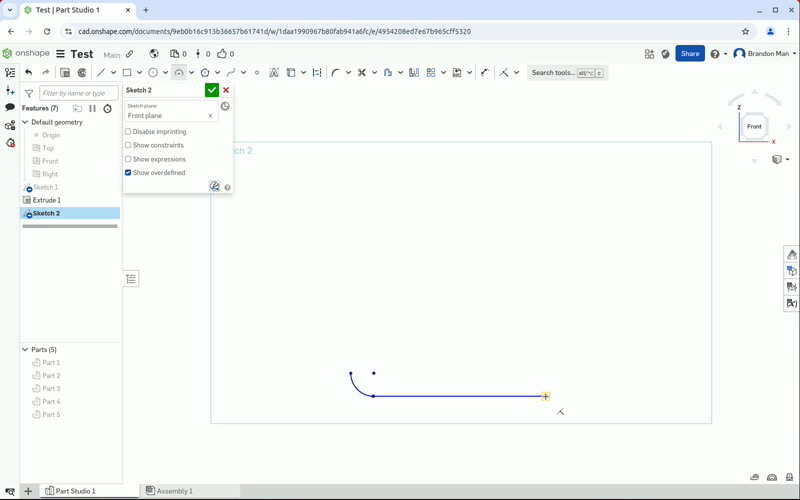
mouse_move(568, 373)
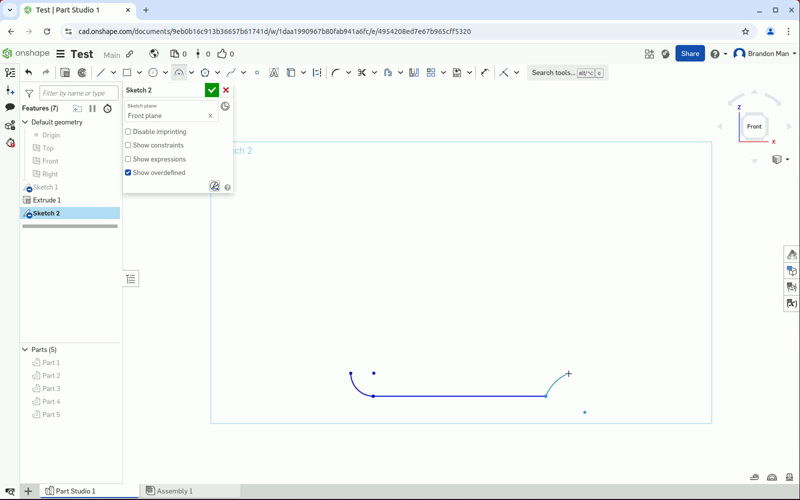
click(568, 373)
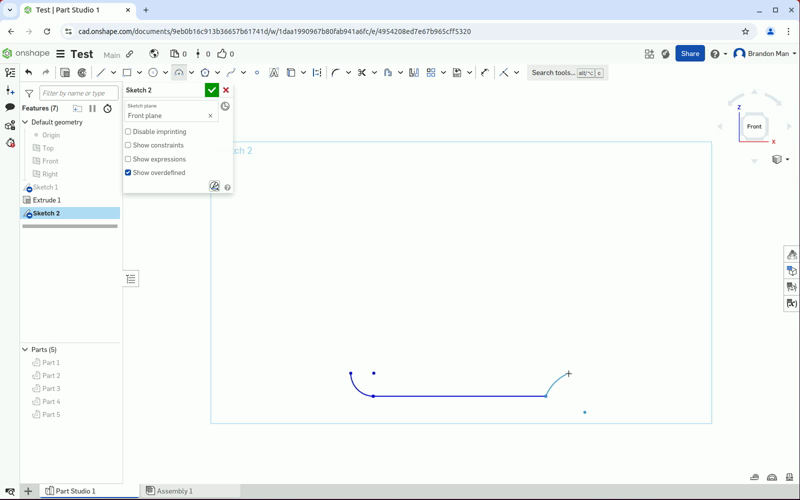
mouse_move(561, 389)
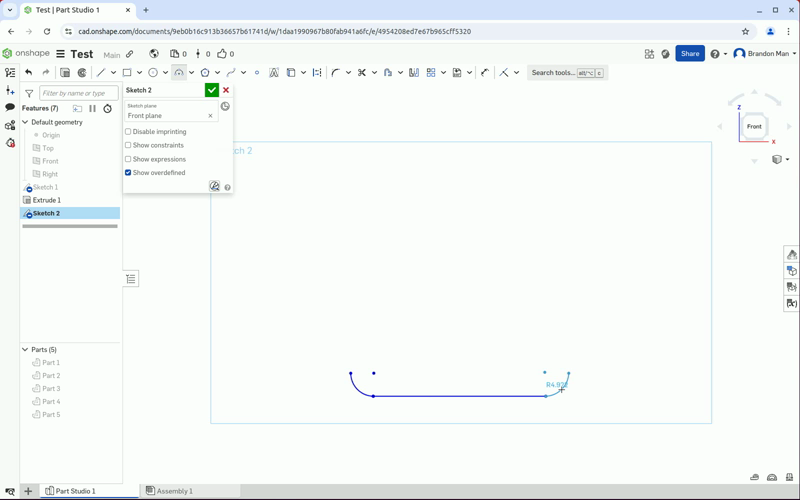
click(561, 389)
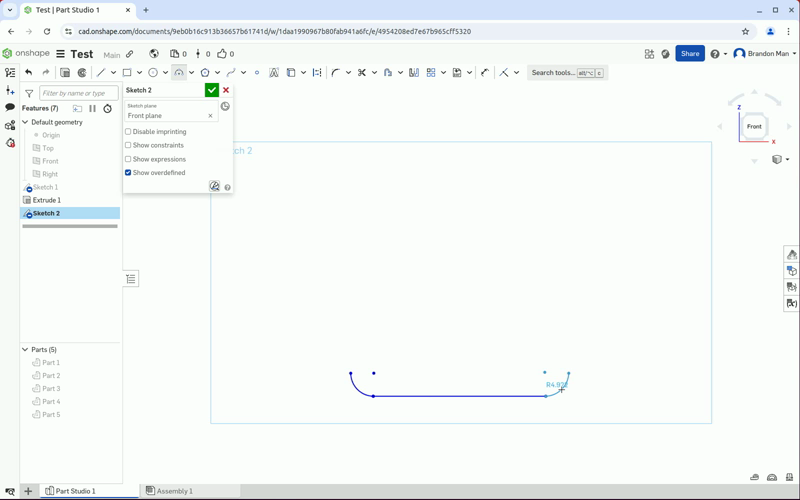
key_up(shift)
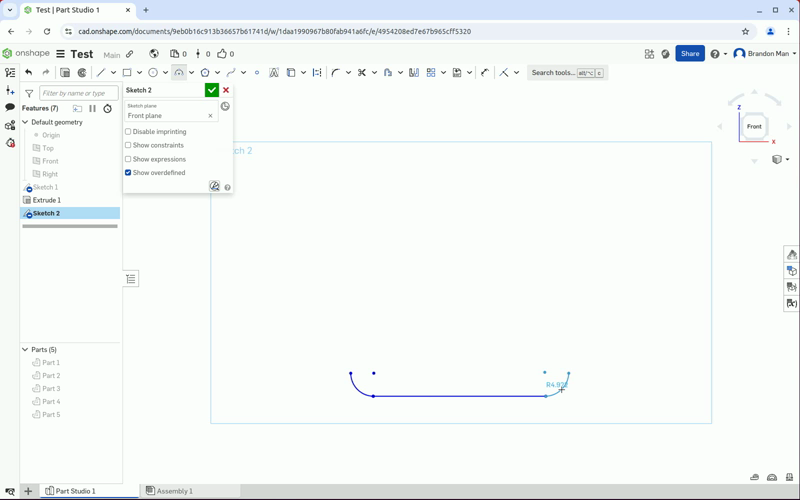
key(esc)
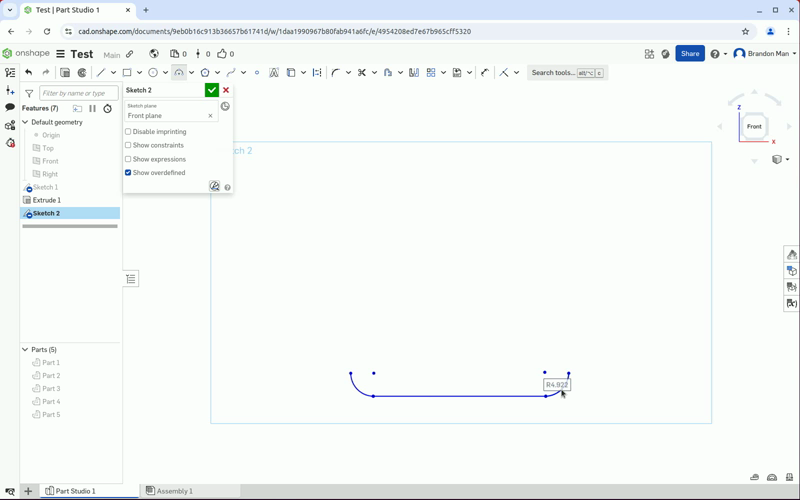
key(l)
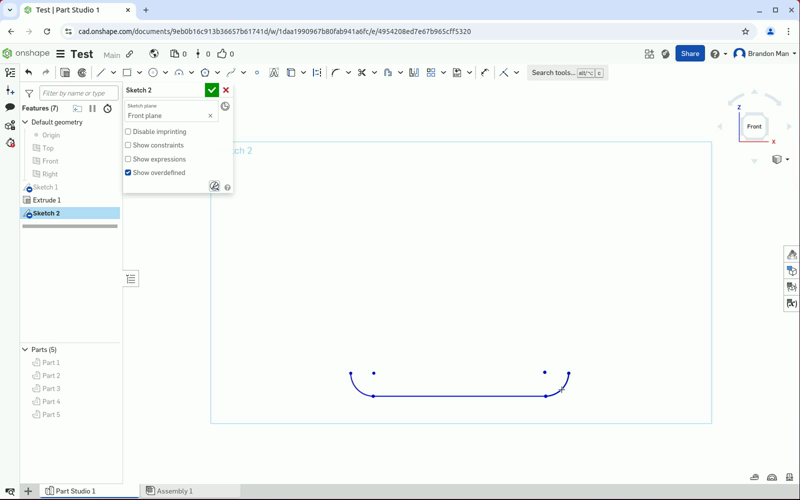
mouse_move(568, 373)
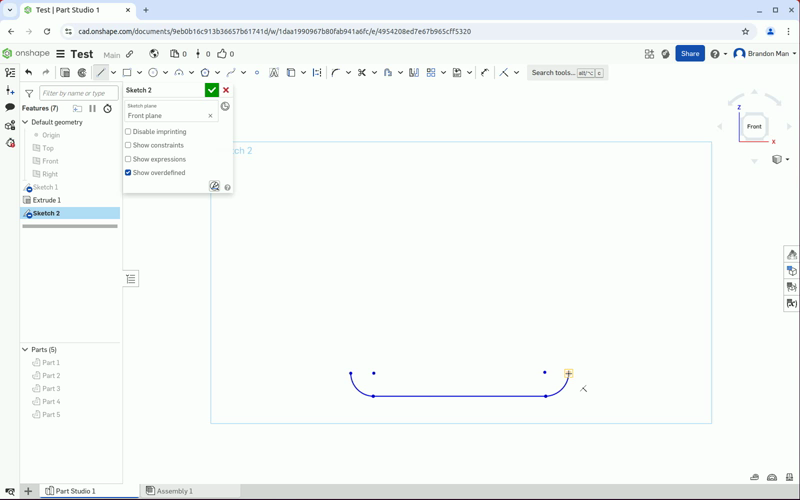
click(568, 373)
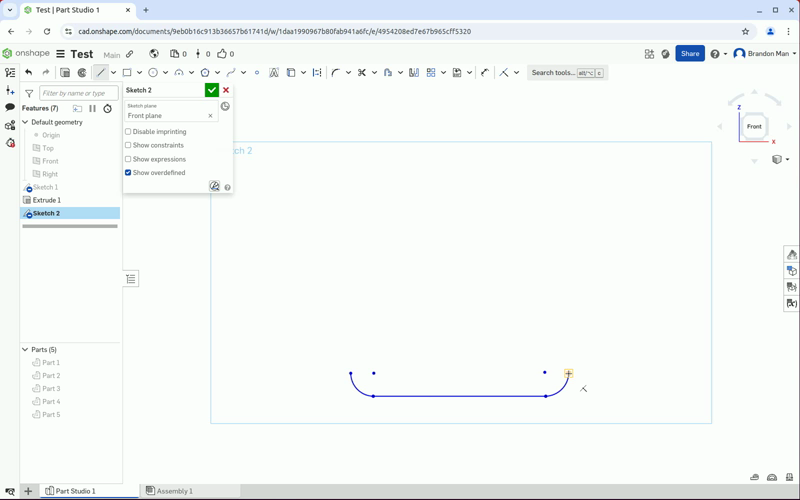
key_down(shift)
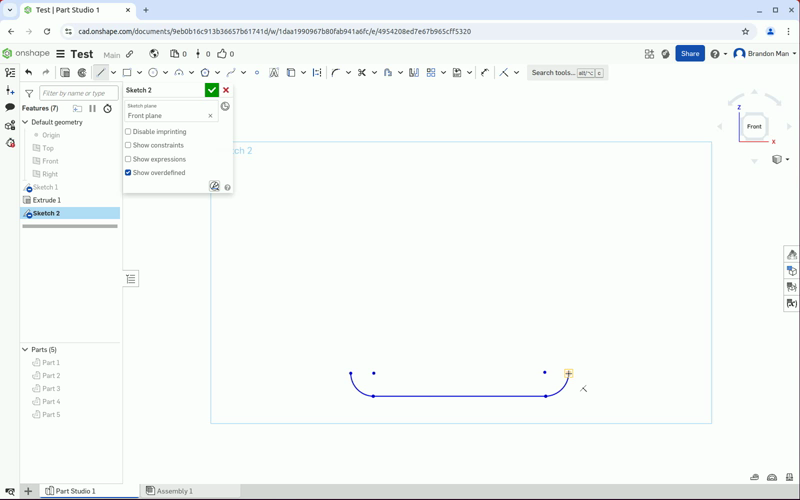
mouse_move(568, 194)
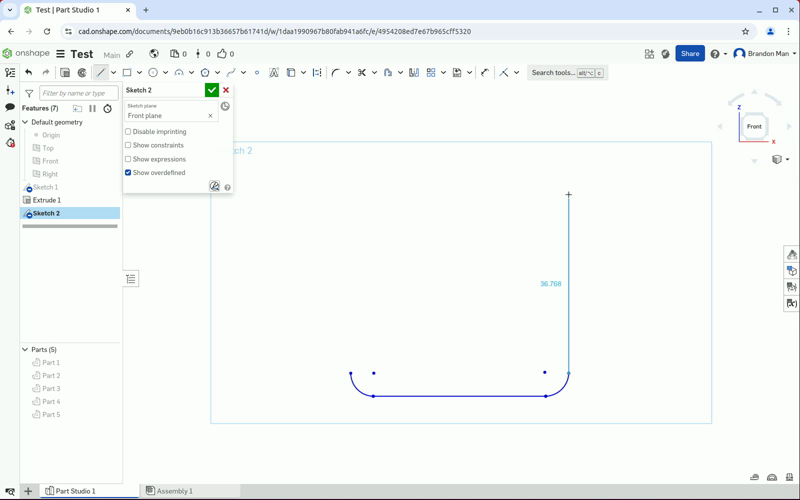
click(568, 194)
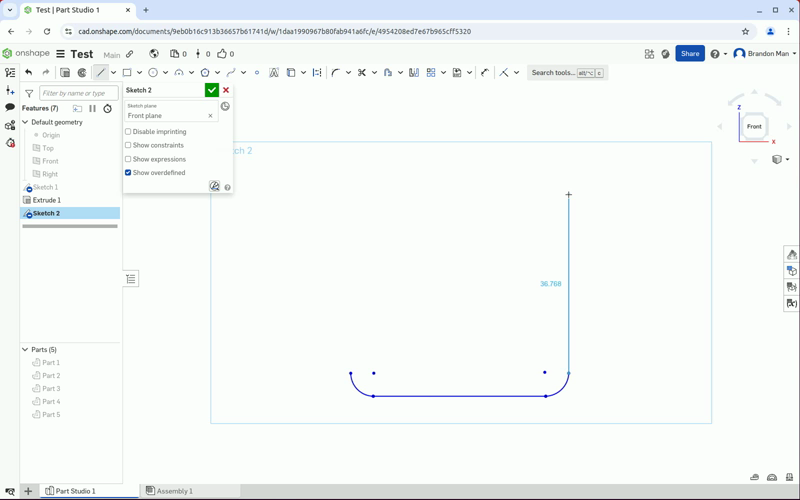
key_up(shift)
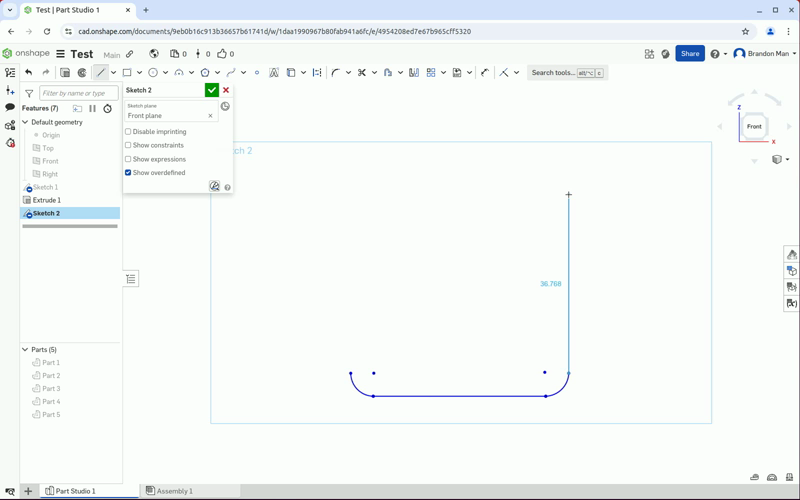
key(esc)
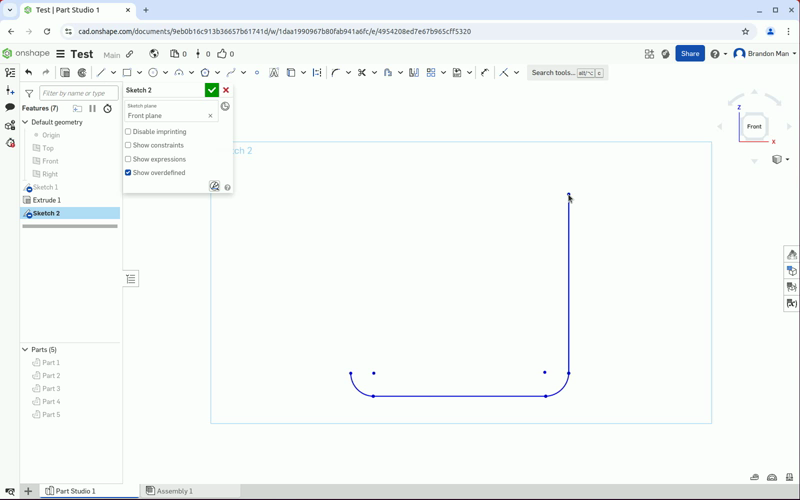
key(a)
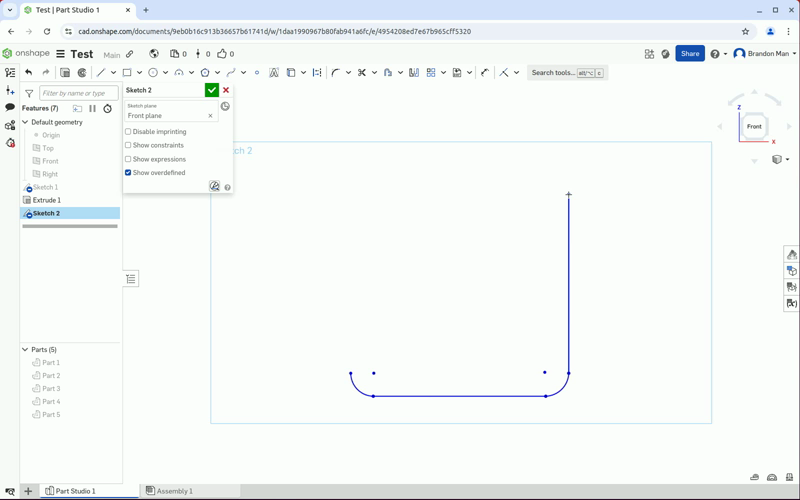
mouse_move(568, 194)
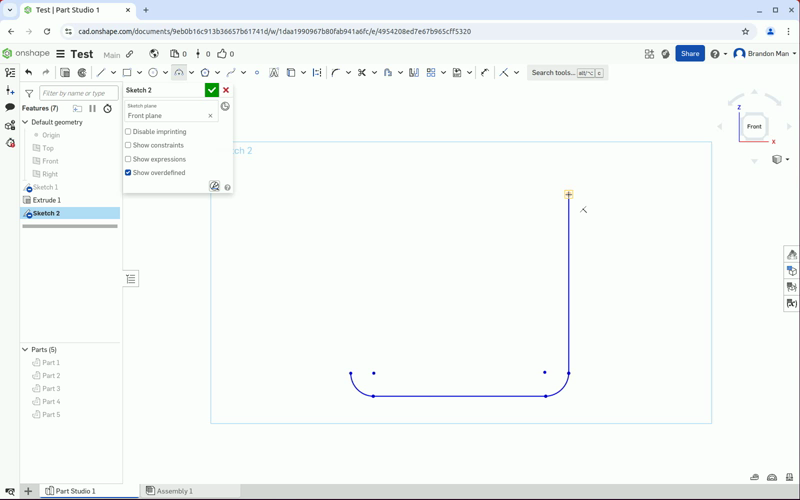
click(568, 194)
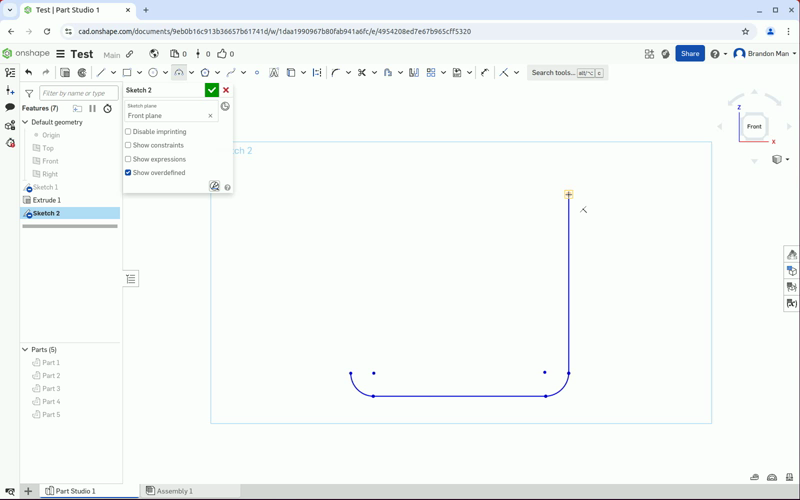
key_down(shift)
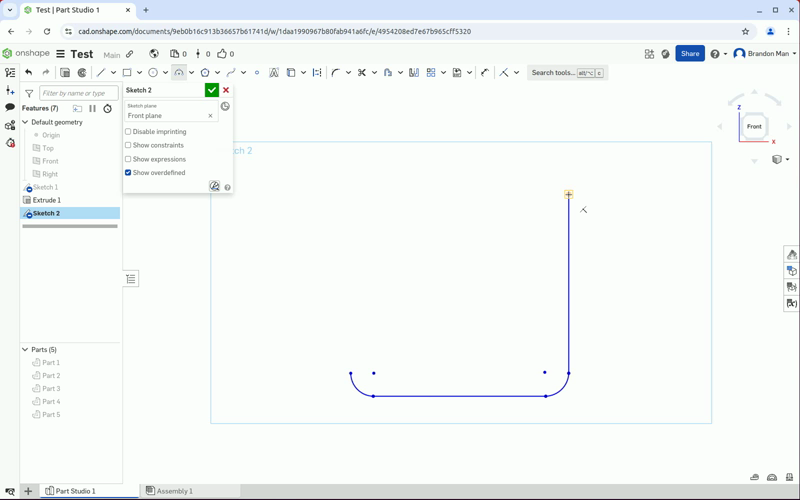
mouse_move(545, 171)
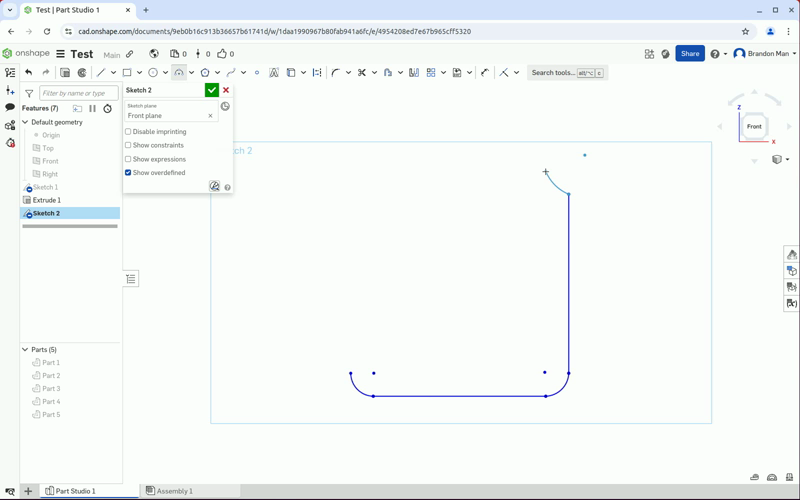
click(545, 171)
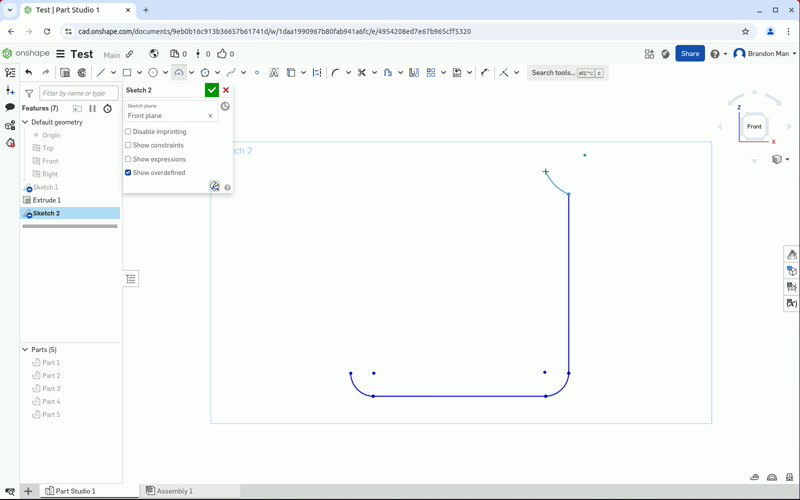
mouse_move(561, 177)
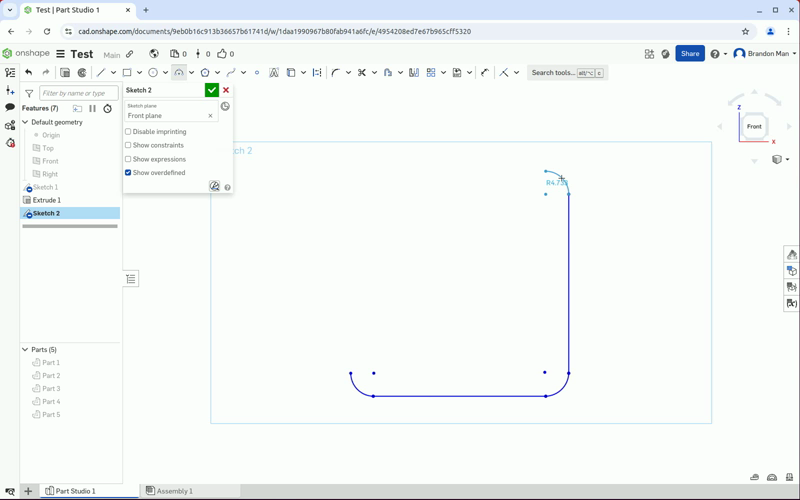
click(561, 177)
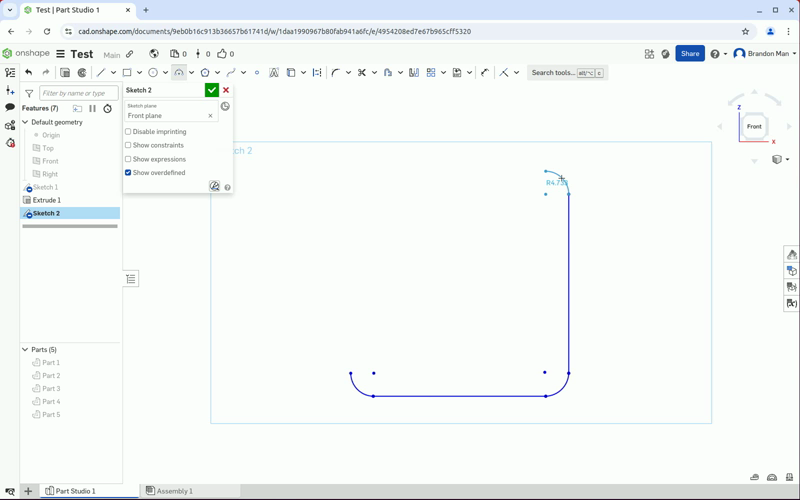
key_up(shift)
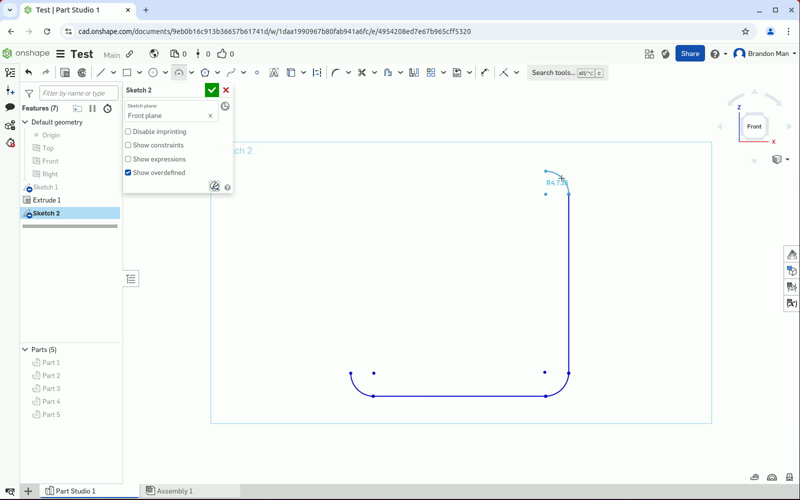
key(esc)
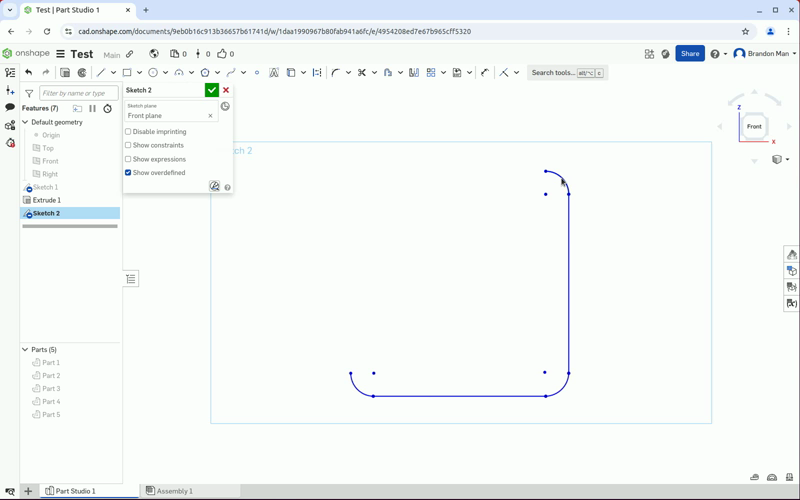
key(l)
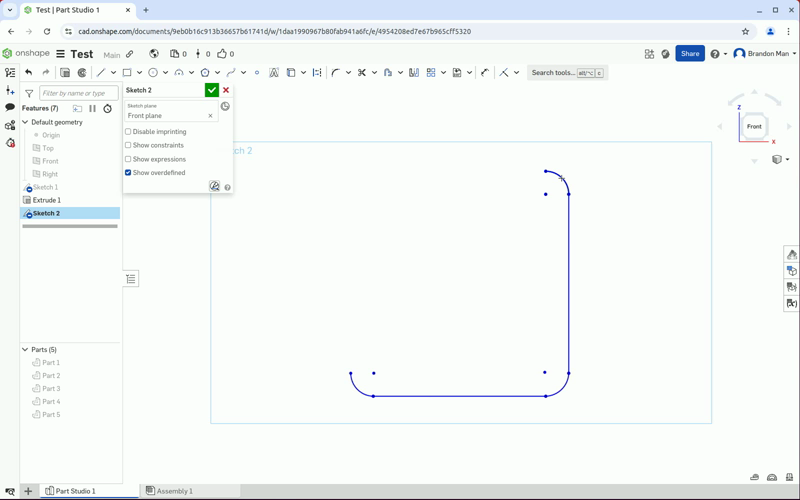
mouse_move(545, 171)
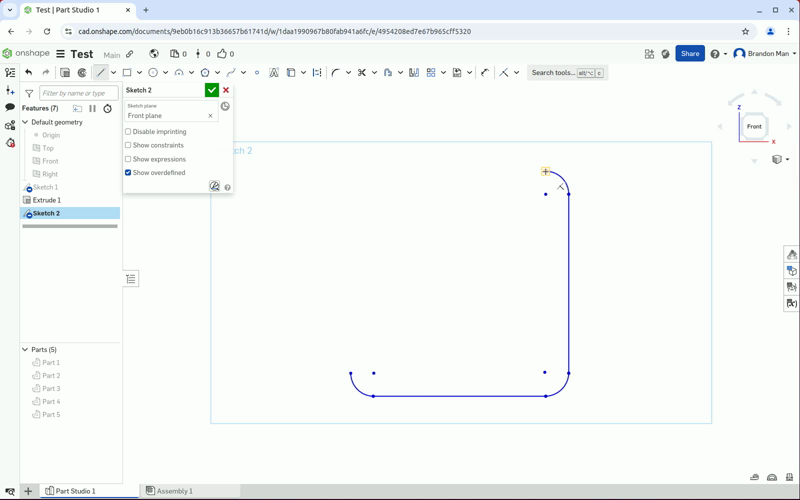
click(545, 171)
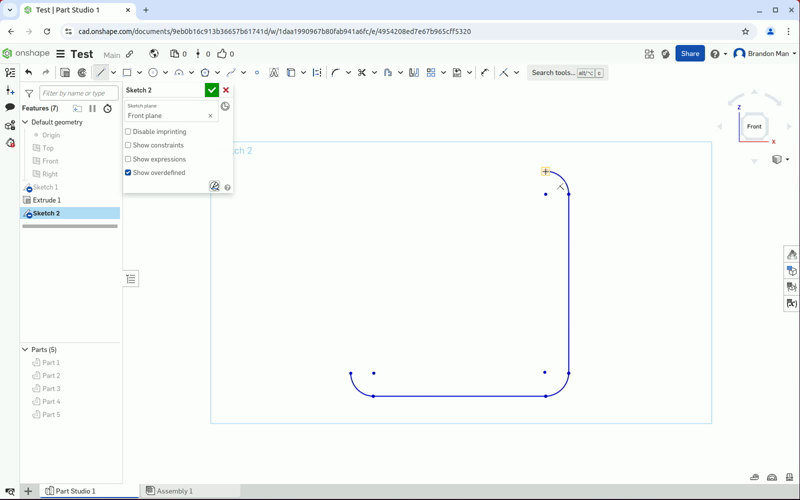
key_down(shift)
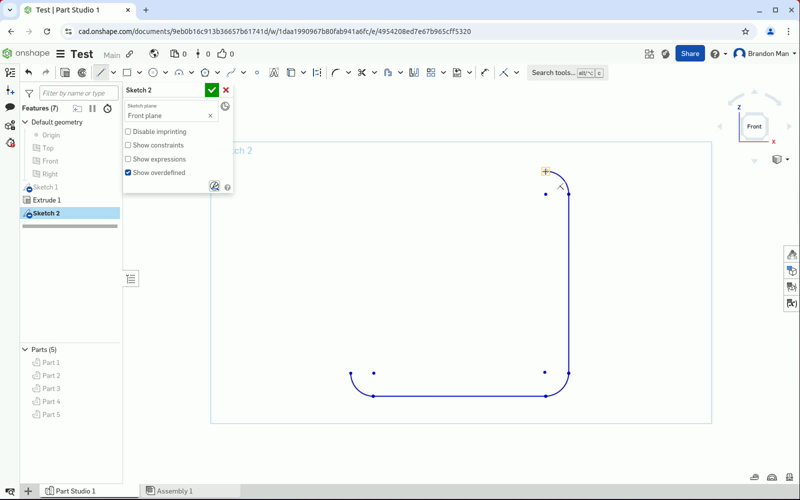
mouse_move(373, 171)
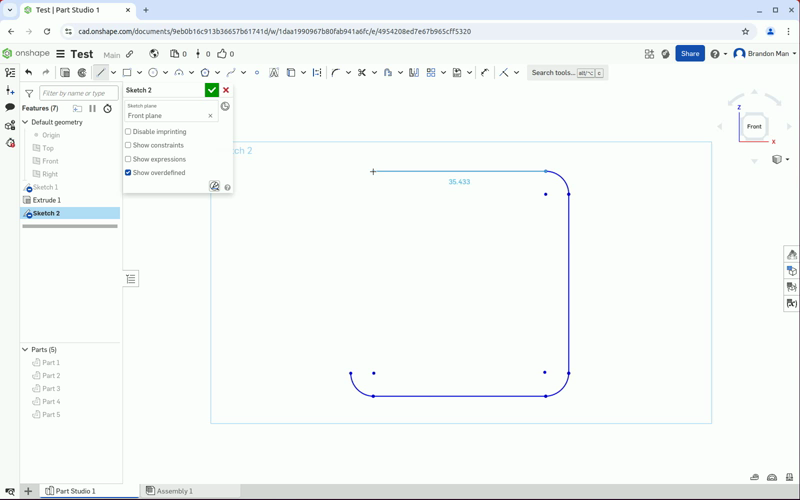
click(373, 171)
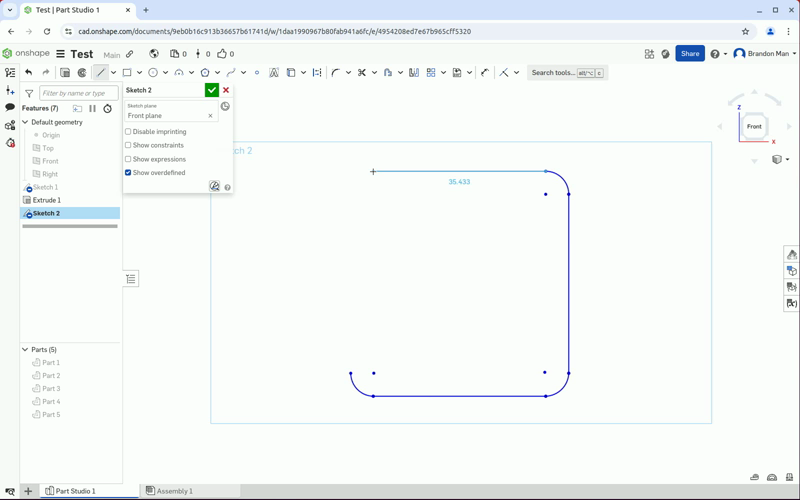
key_up(shift)
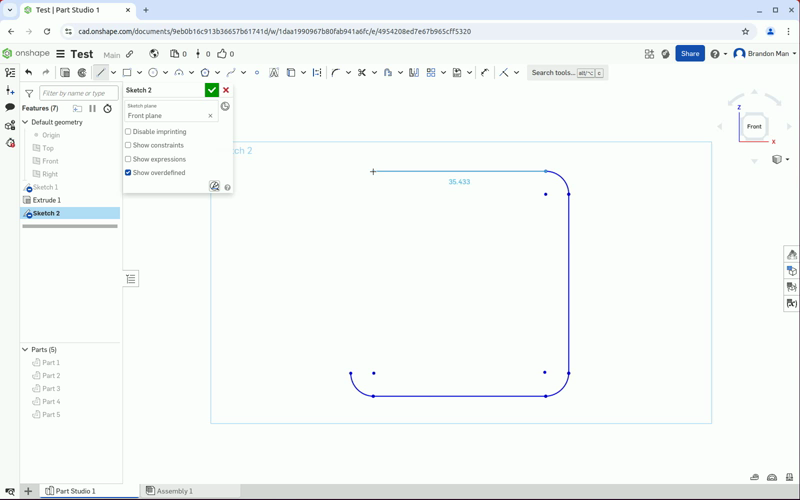
key(esc)
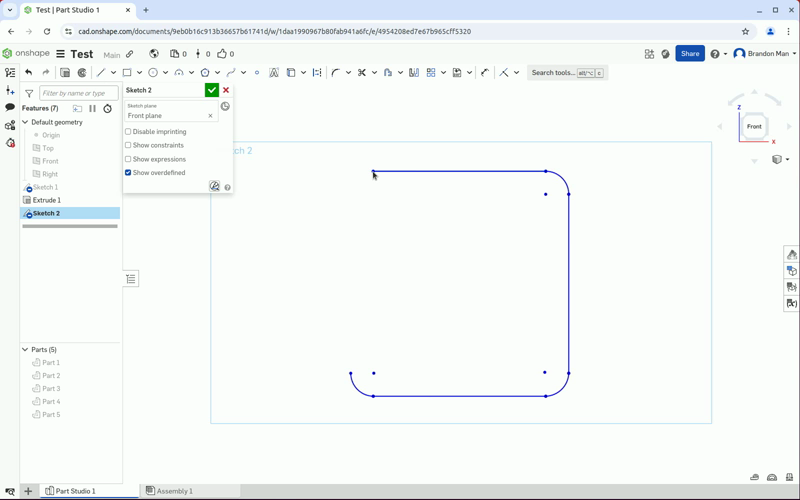
key(a)
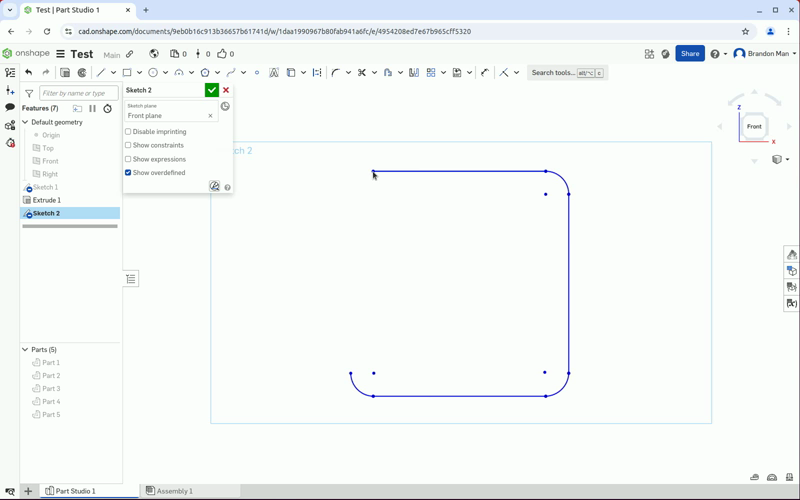
mouse_move(373, 171)
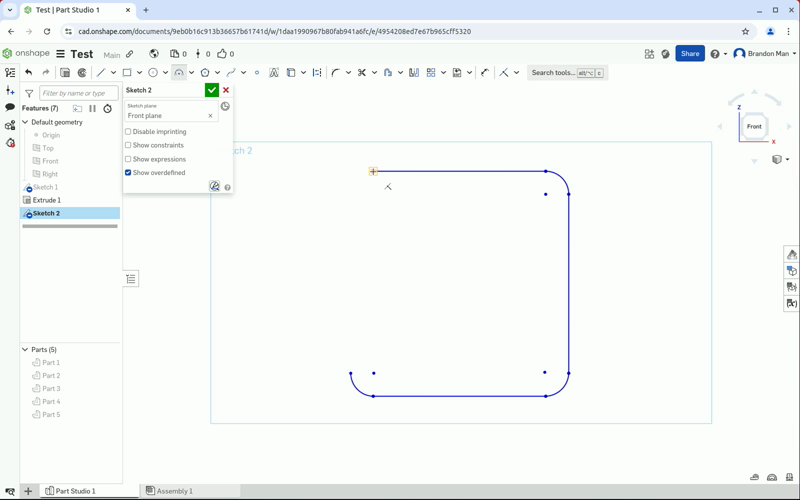
click(373, 171)
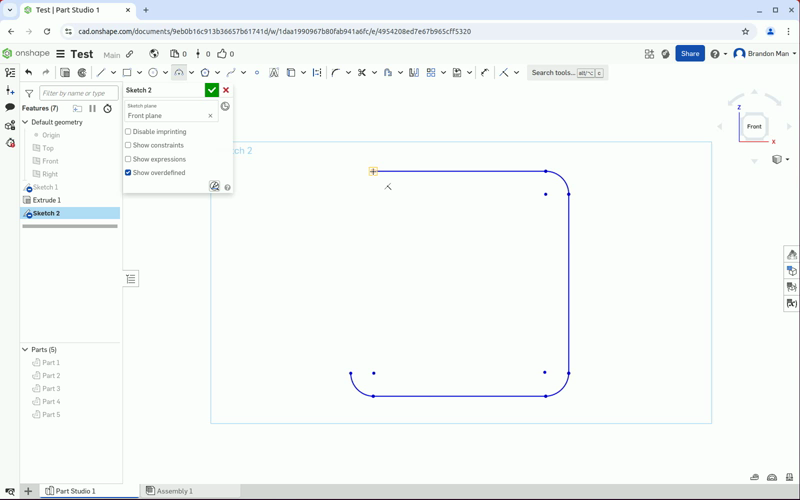
key_down(shift)
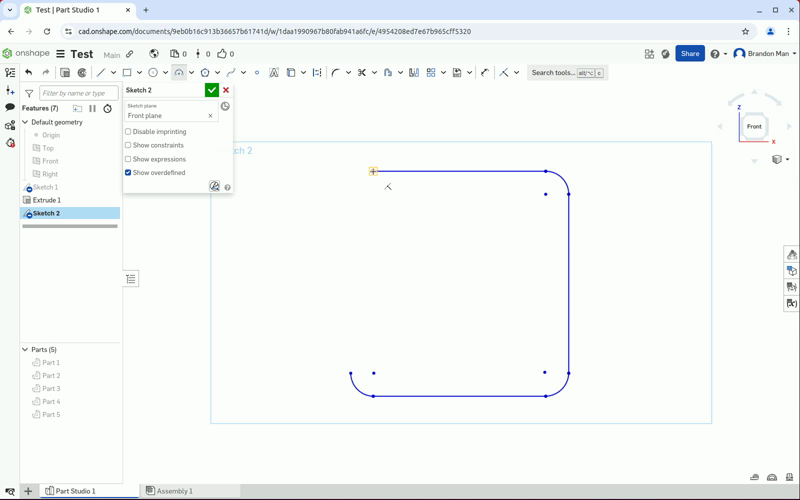
mouse_move(350, 194)
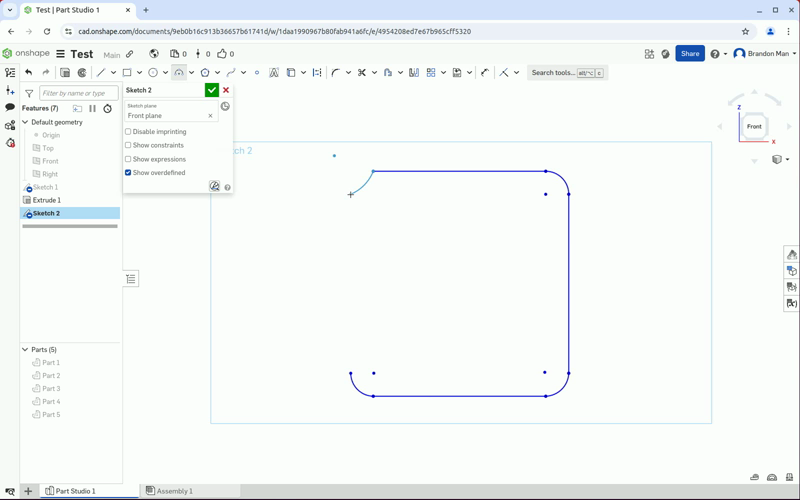
click(350, 194)
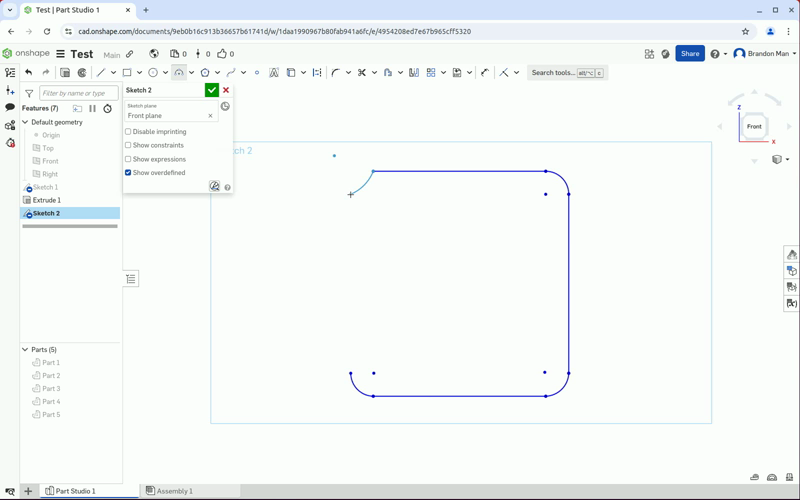
mouse_move(357, 177)
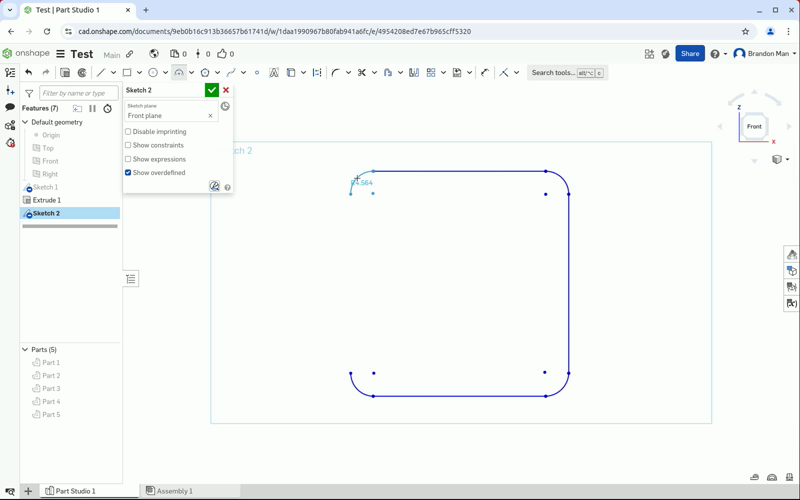
click(357, 177)
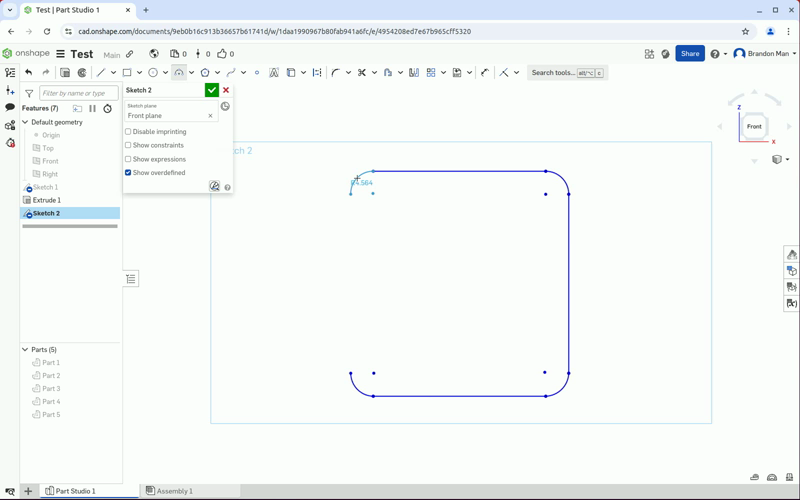
key_up(shift)
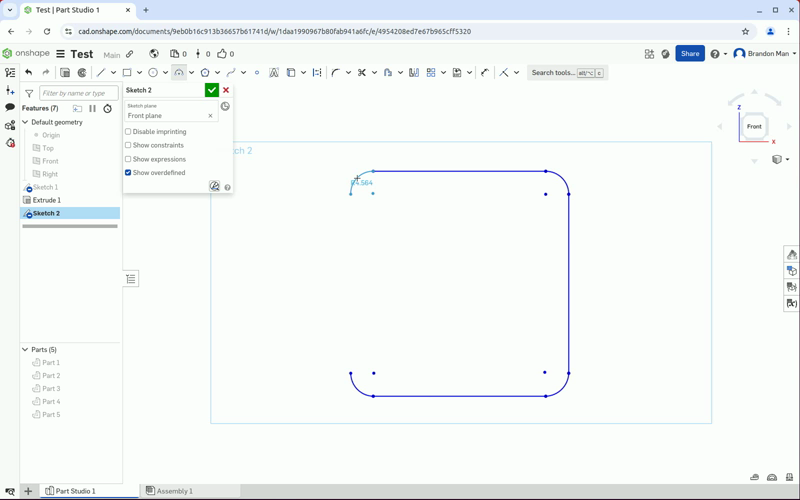
key(esc)
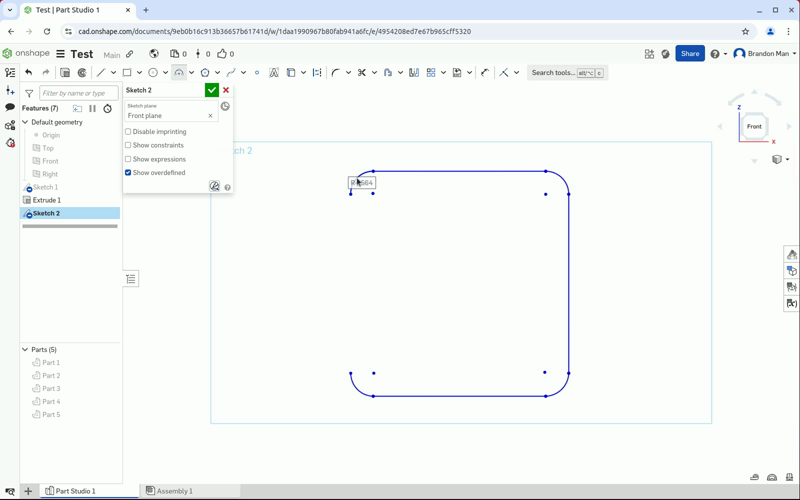
key(l)
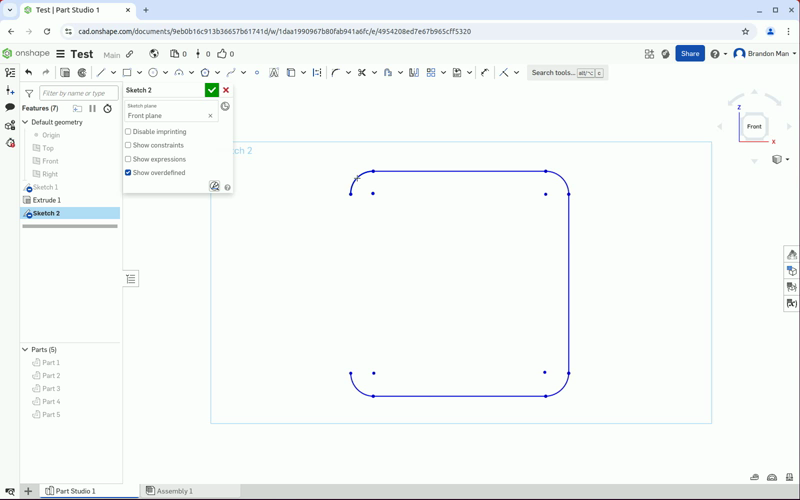
mouse_move(350, 194)
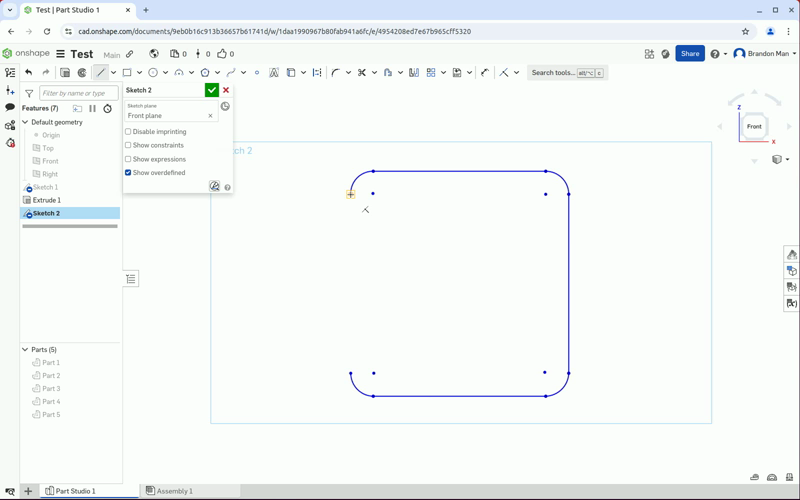
click(350, 194)
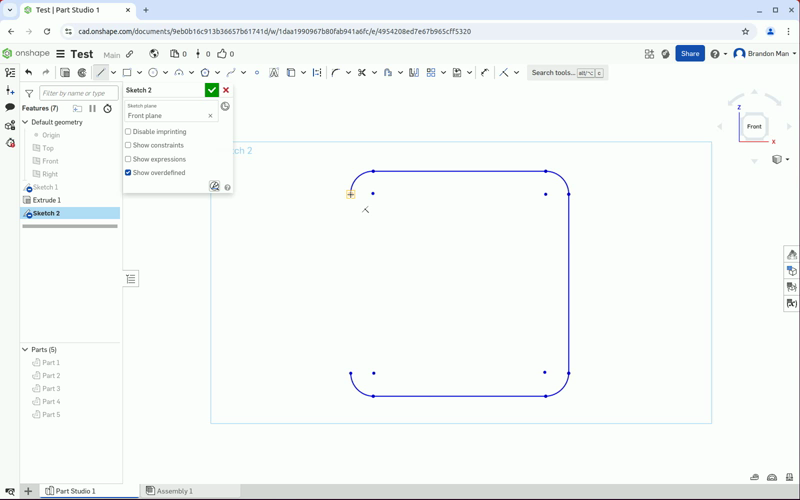
key_down(shift)
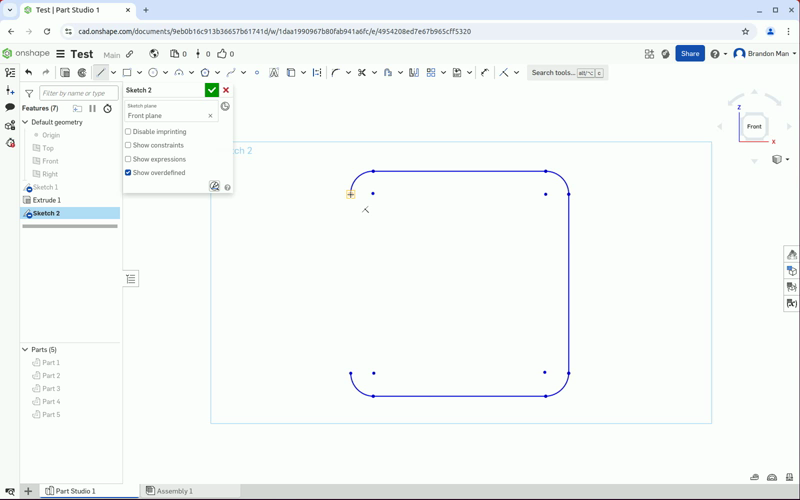
mouse_move(350, 373)
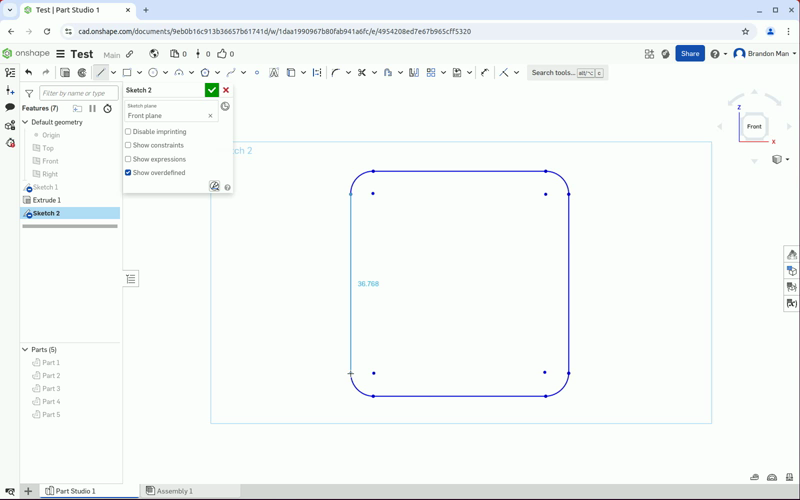
key_up(shift)
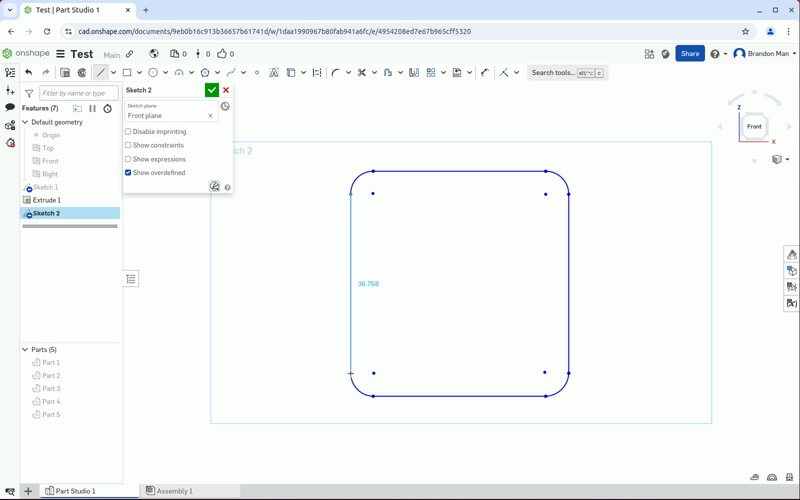
click(350, 373)
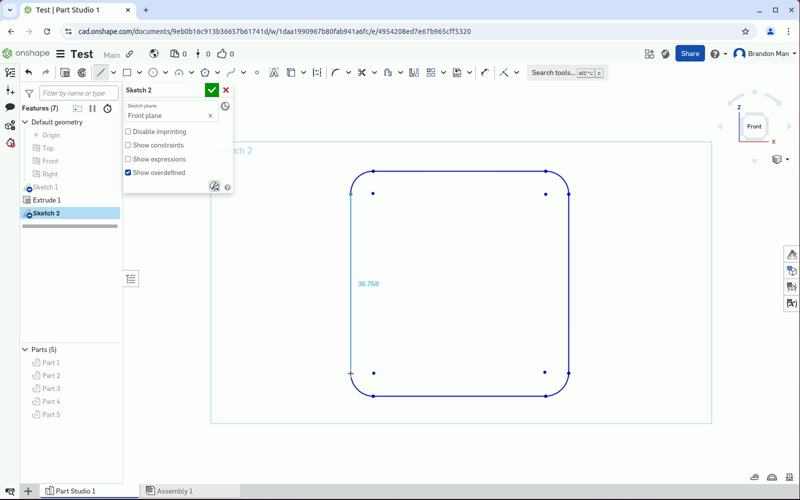
key(esc)
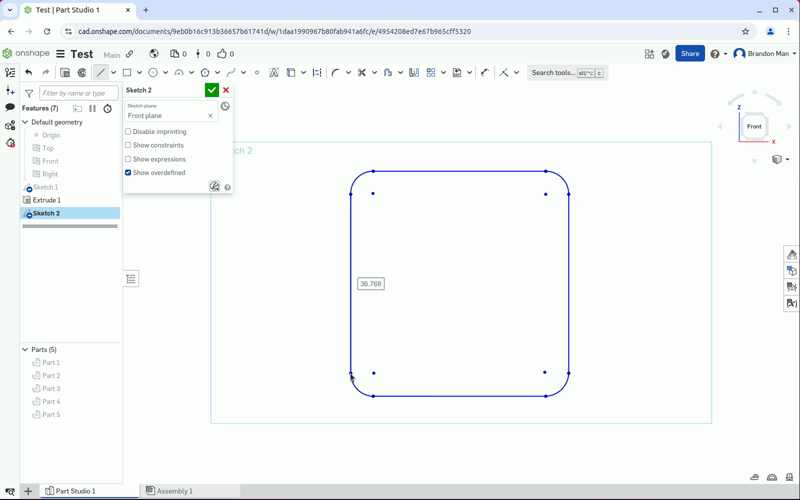
key(a)
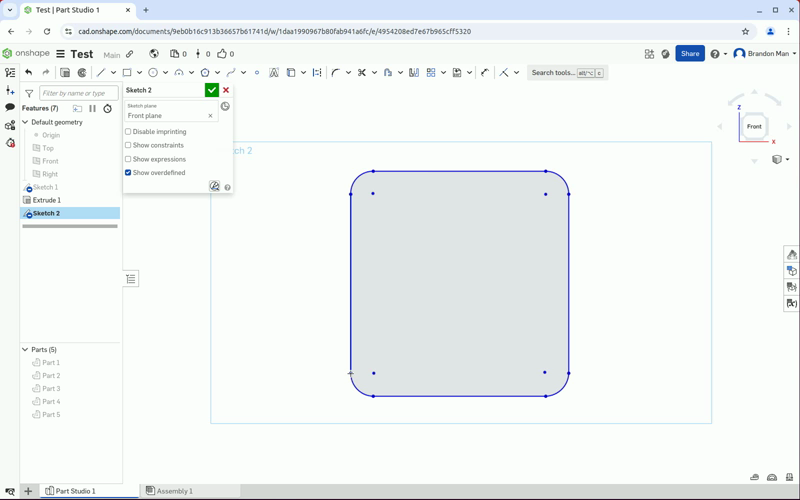
key_down(shift)
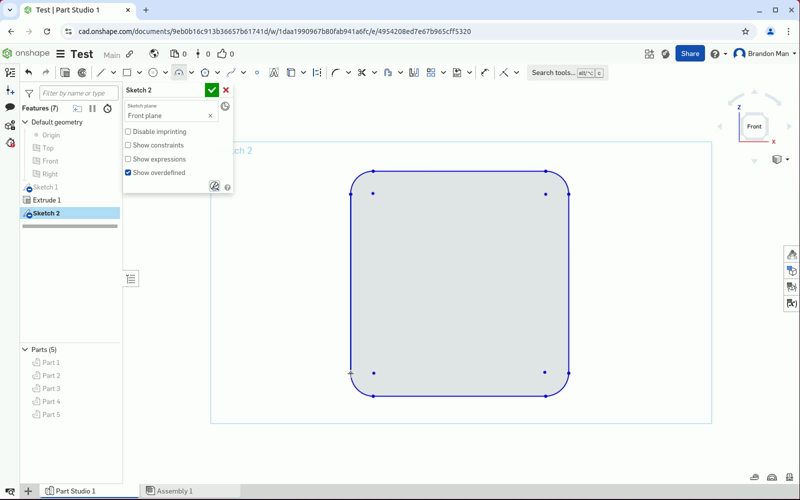
mouse_move(359, 370)
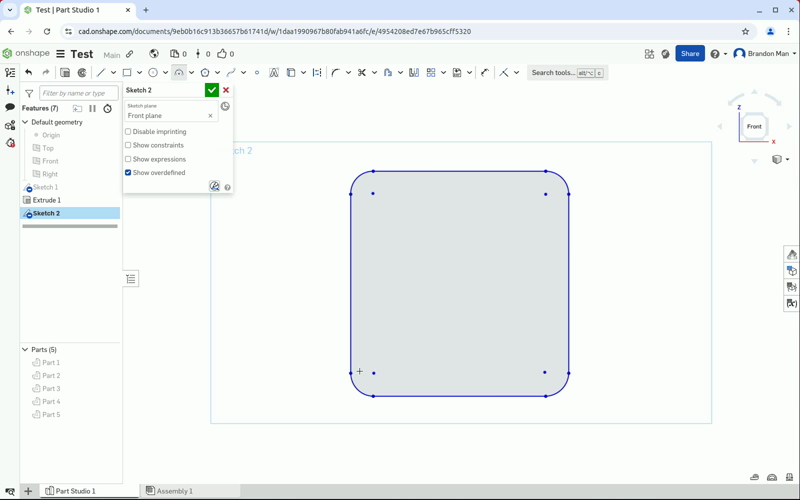
click(359, 370)
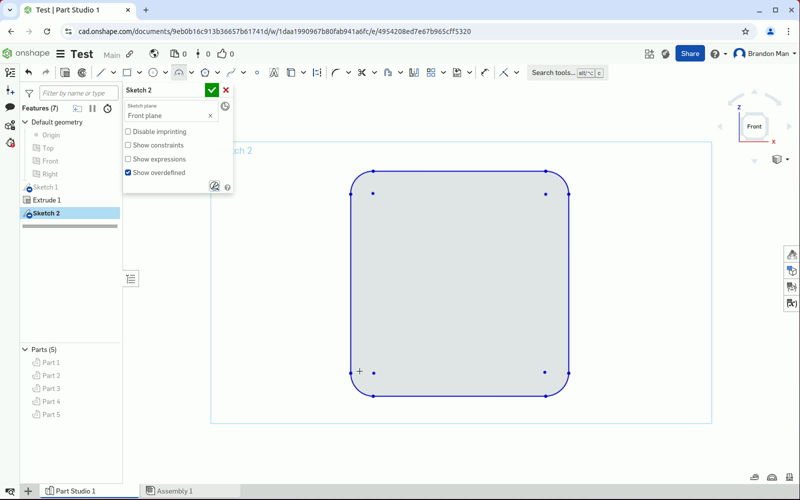
key_up(shift)
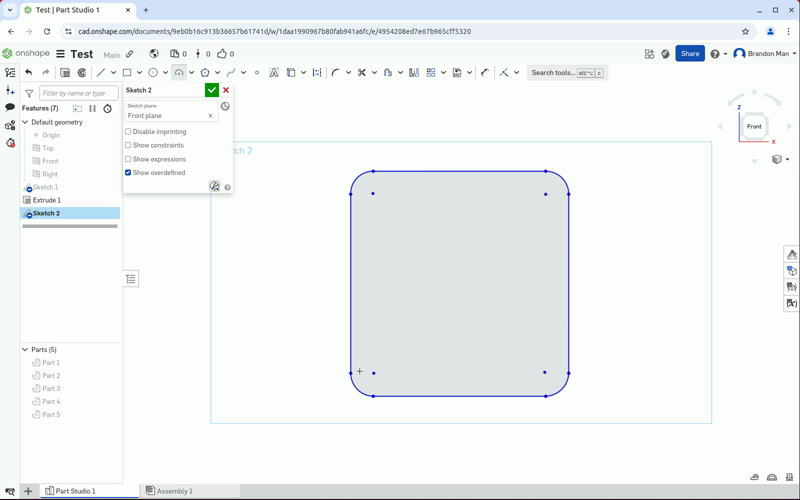
key_down(shift)
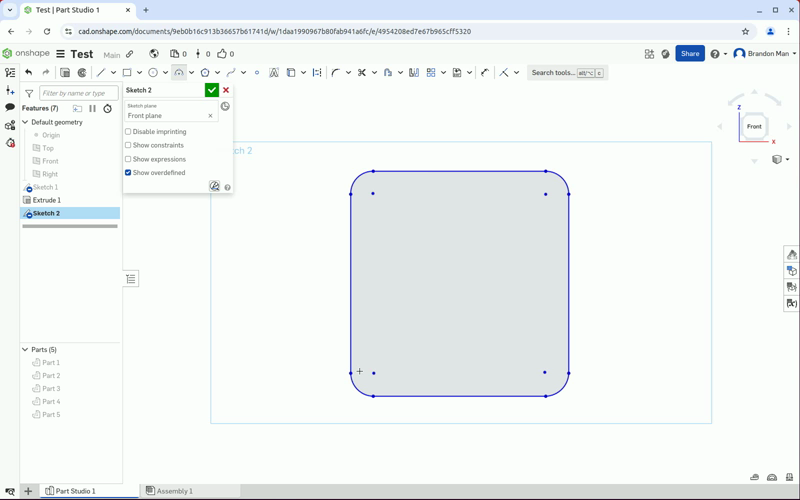
mouse_move(371, 382)
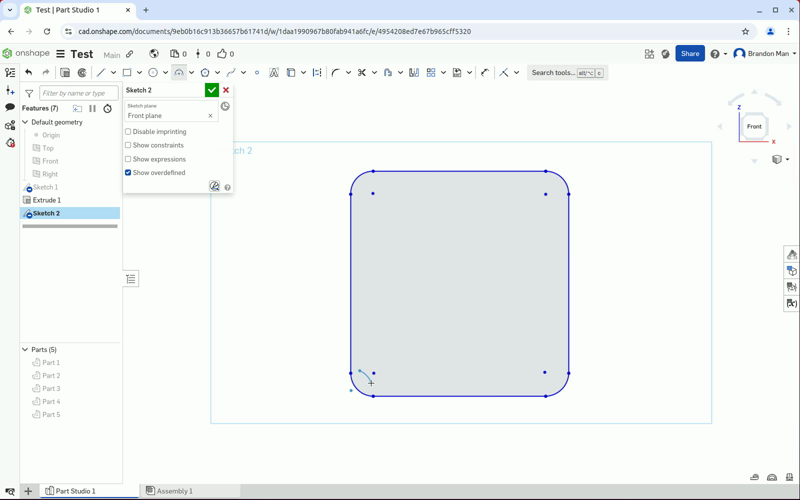
click(371, 382)
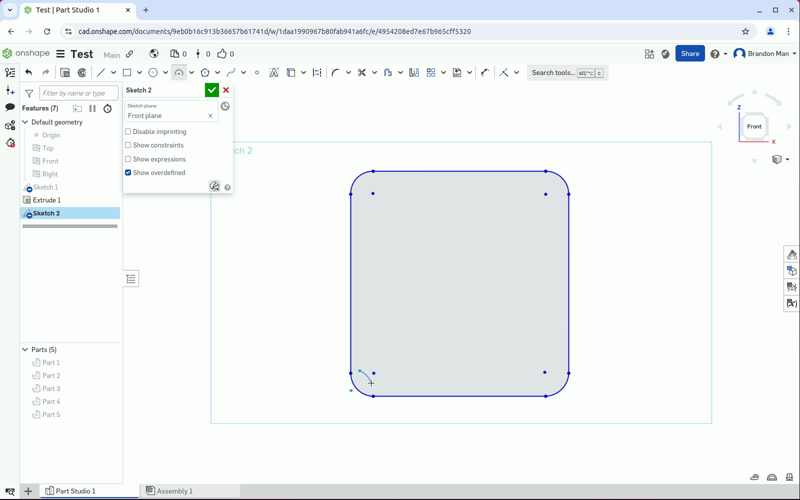
mouse_move(363, 378)
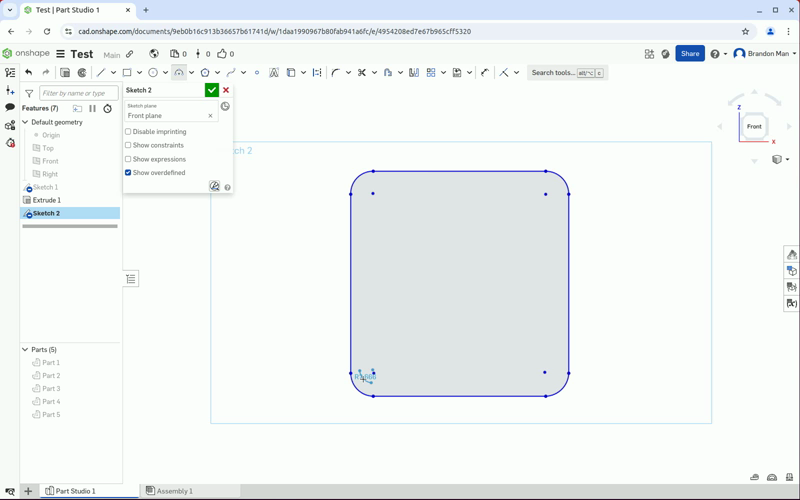
click(363, 378)
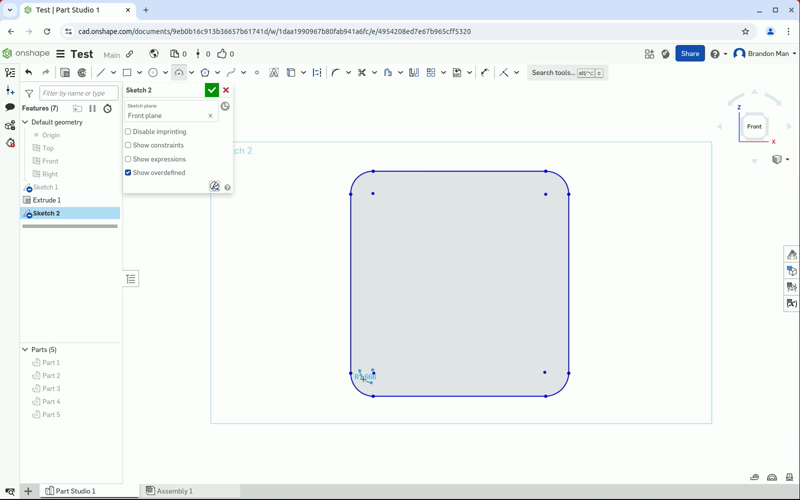
key_up(shift)
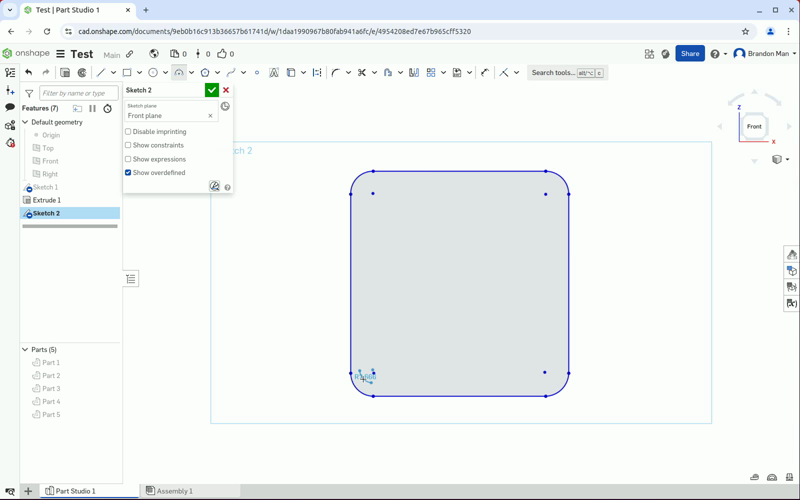
key(esc)
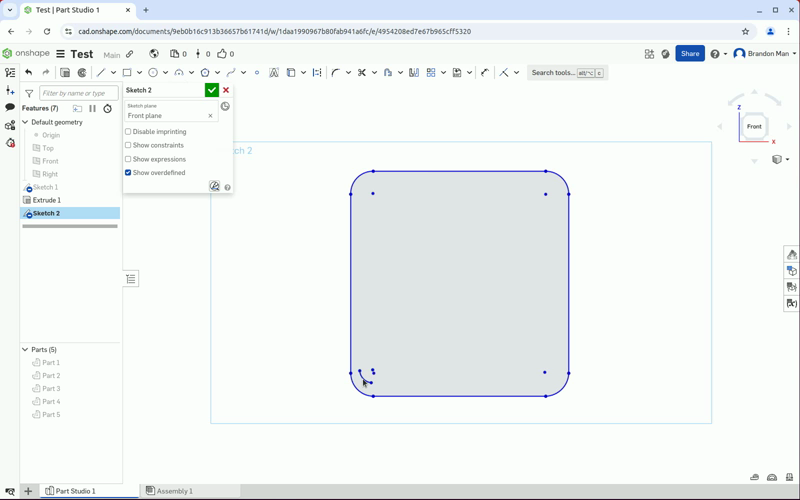
key(l)
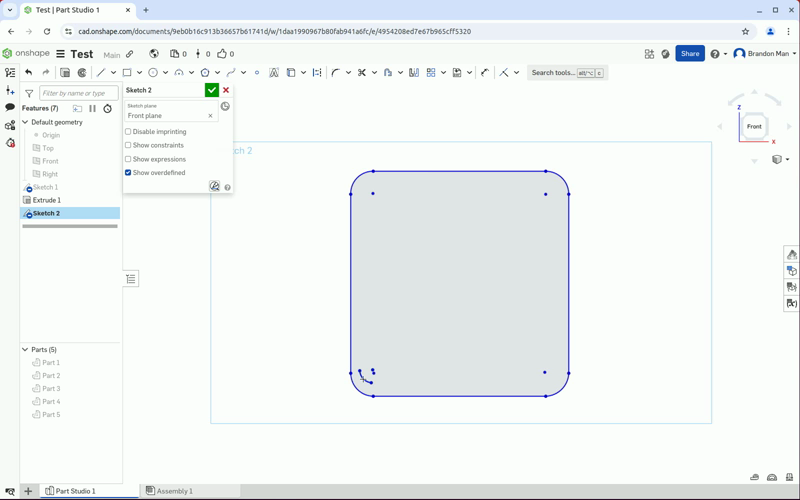
mouse_move(371, 382)
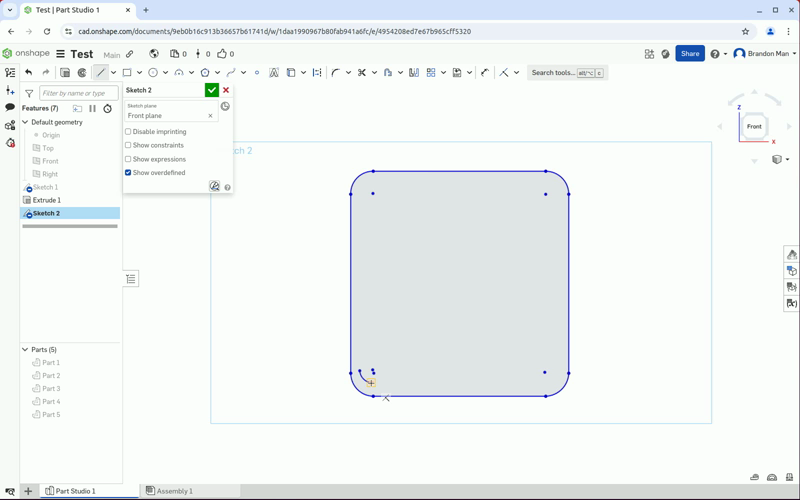
click(371, 382)
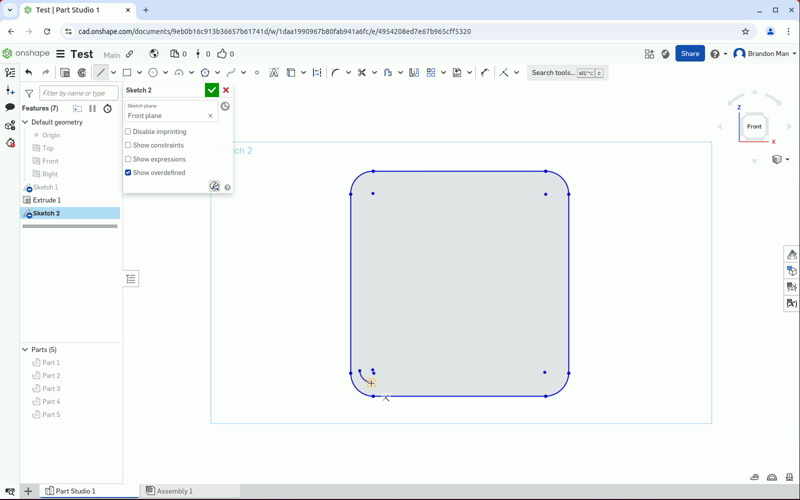
key_down(shift)
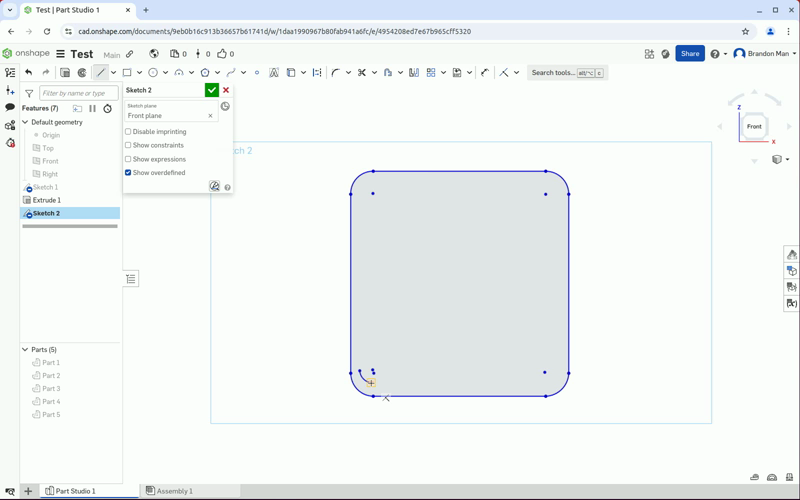
mouse_move(548, 382)
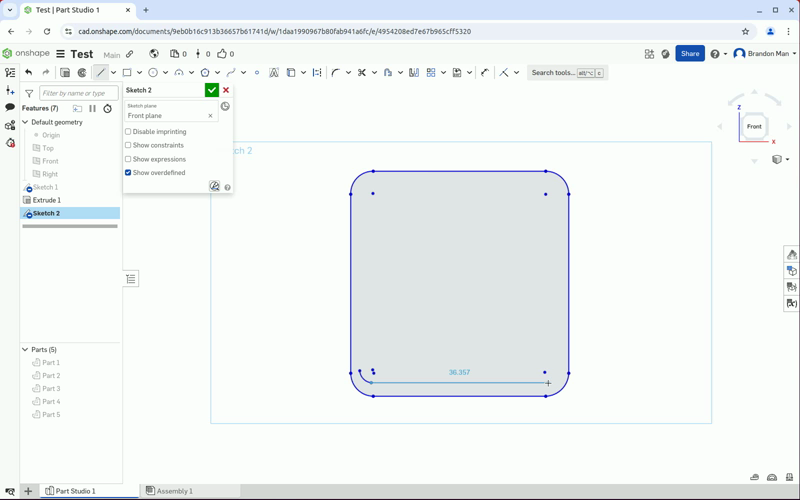
click(548, 382)
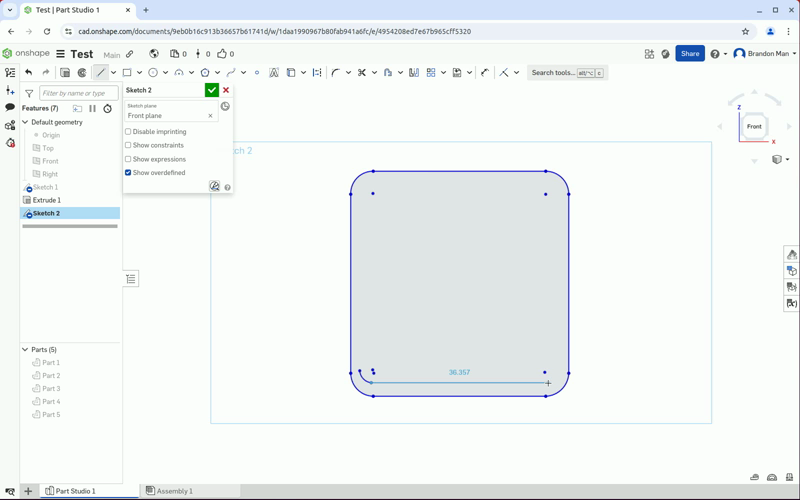
key_up(shift)
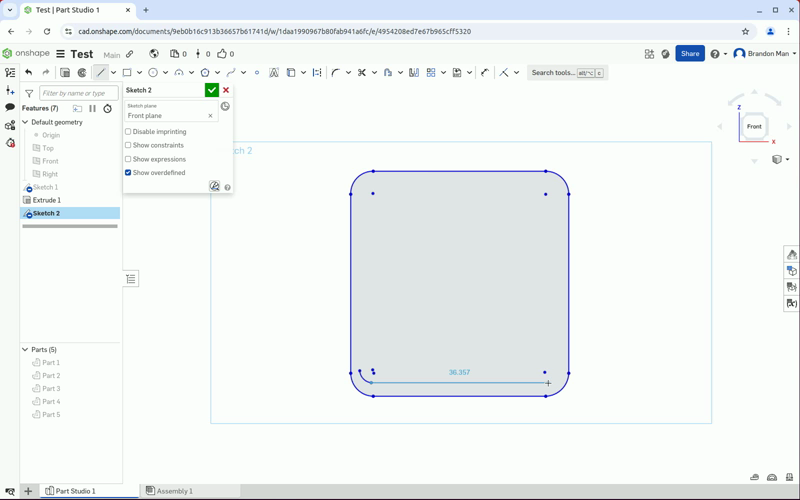
key(esc)
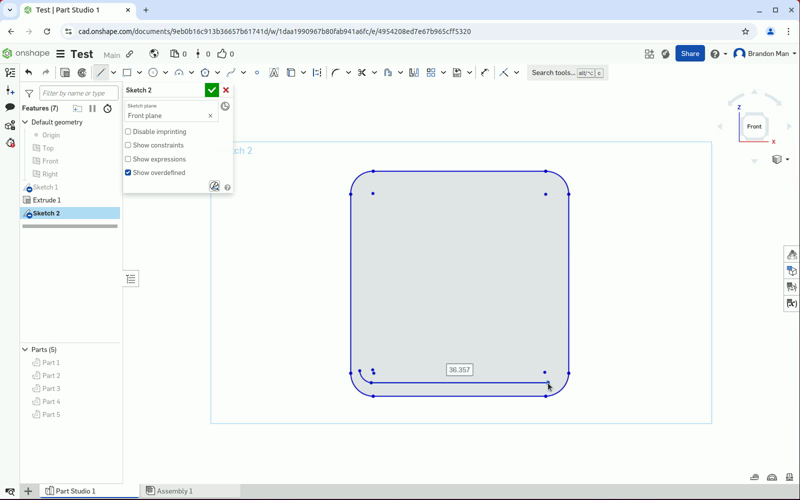
key(a)
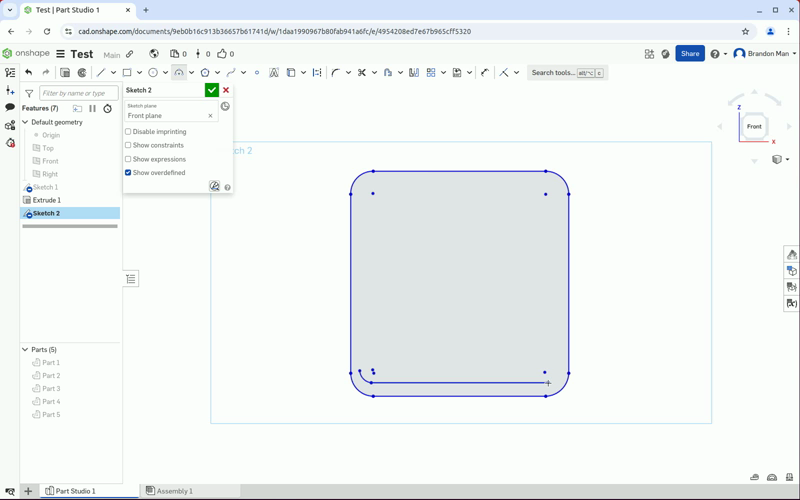
mouse_move(548, 382)
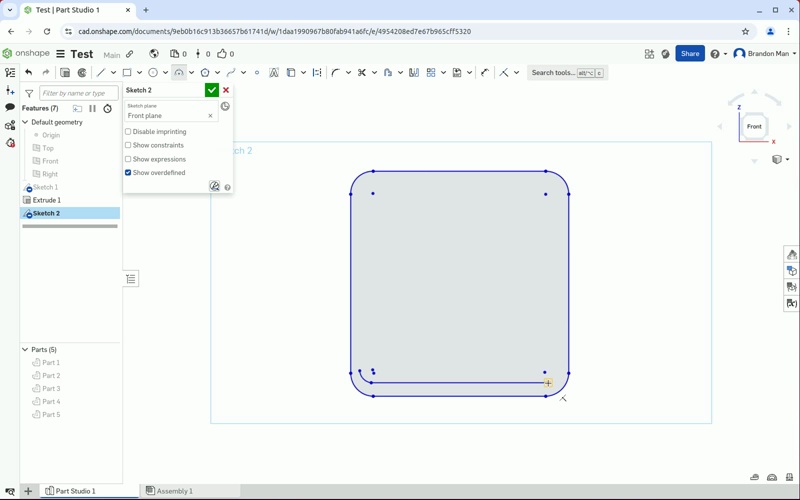
click(548, 382)
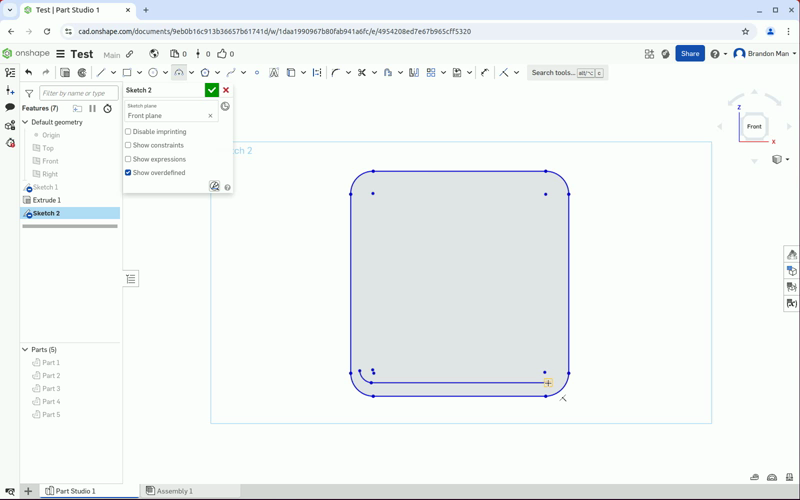
key_down(shift)
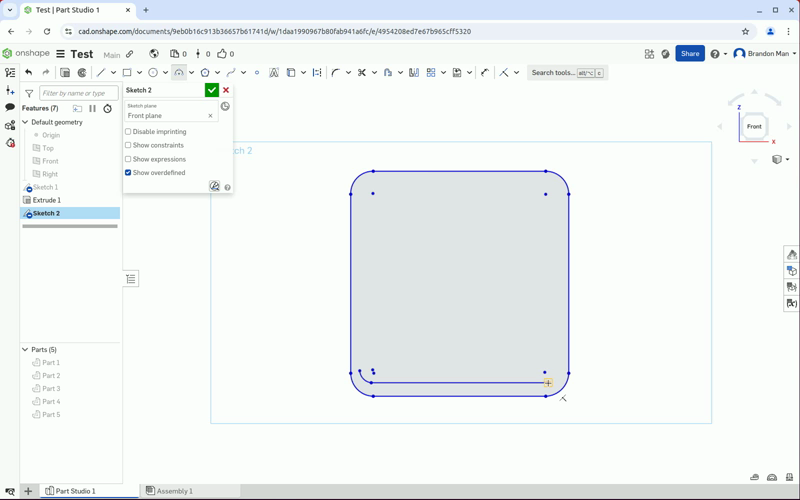
mouse_move(559, 370)
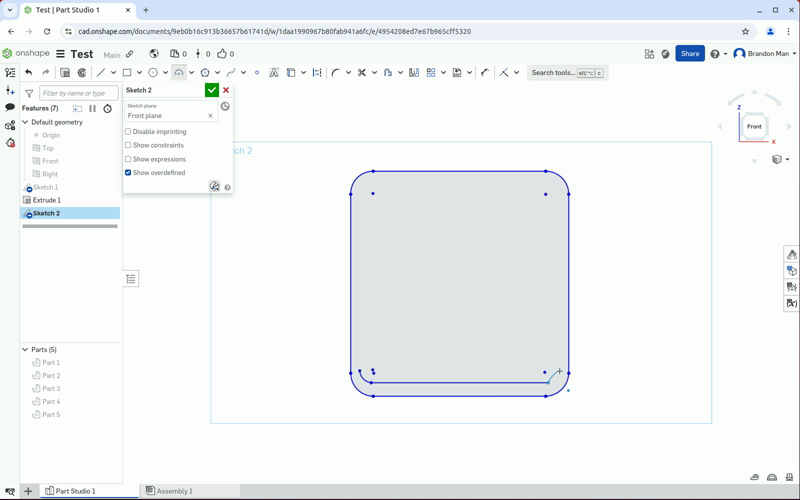
click(559, 370)
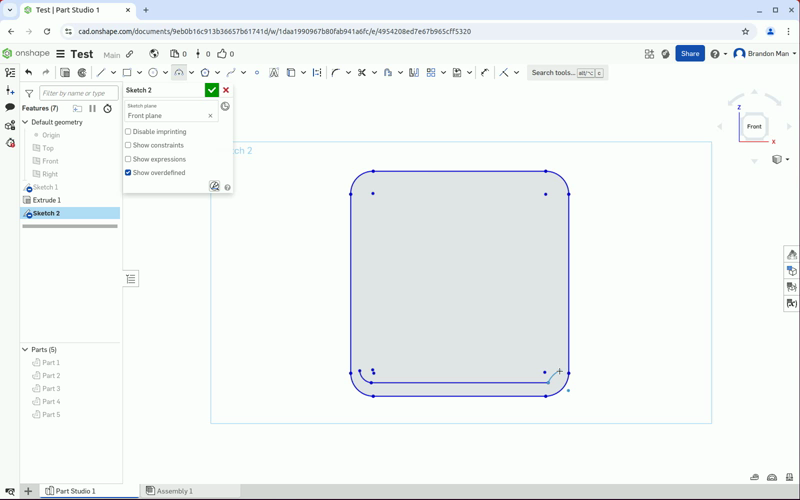
mouse_move(556, 378)
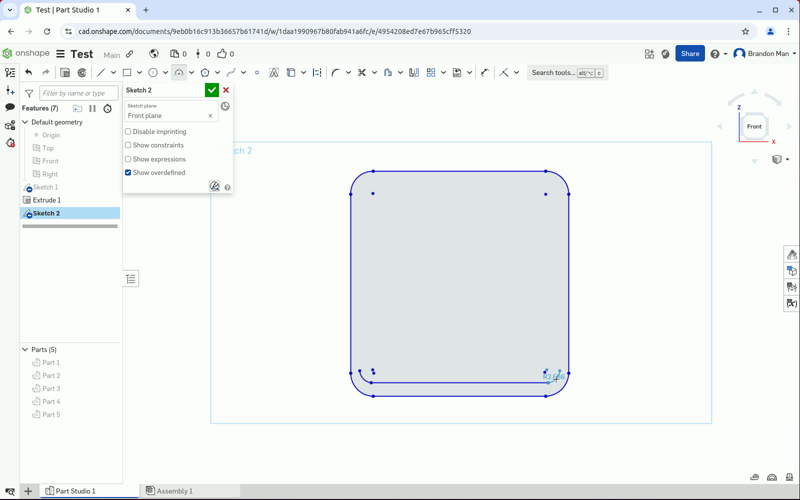
click(556, 378)
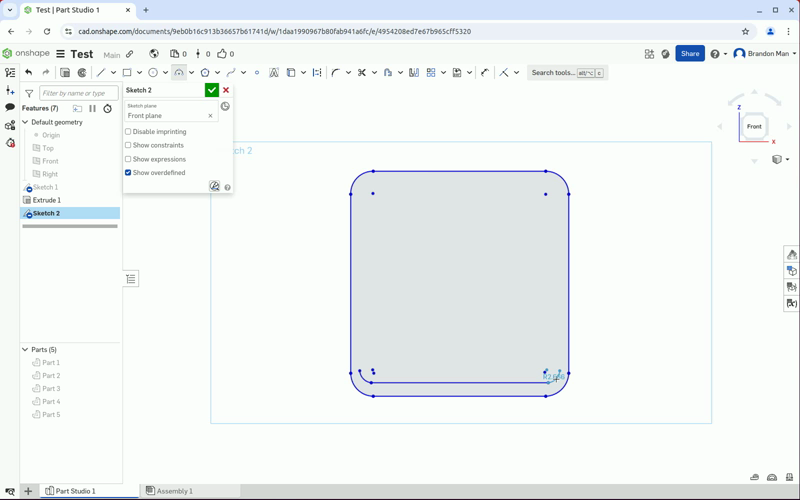
key_up(shift)
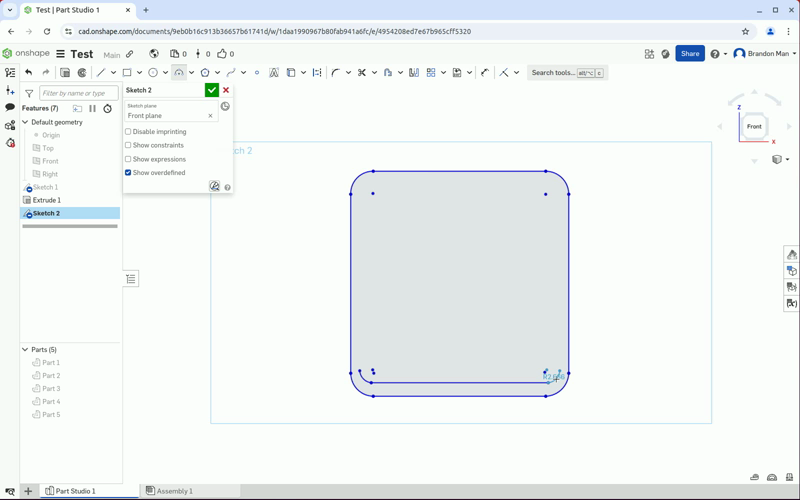
key(esc)
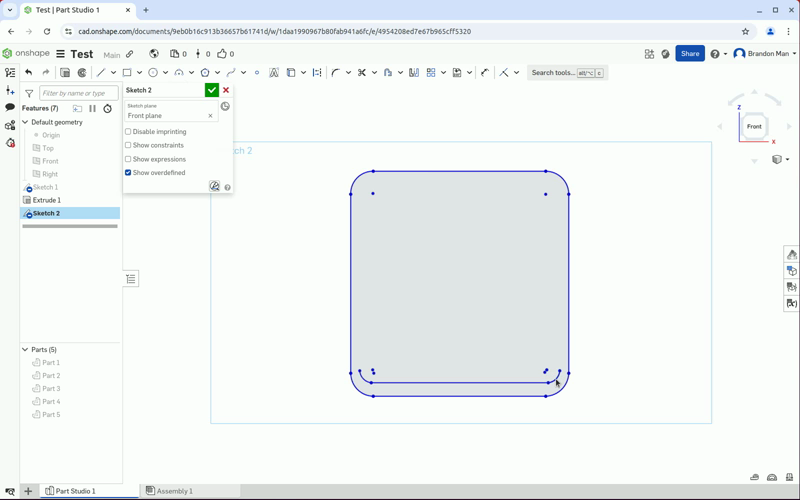
key(l)
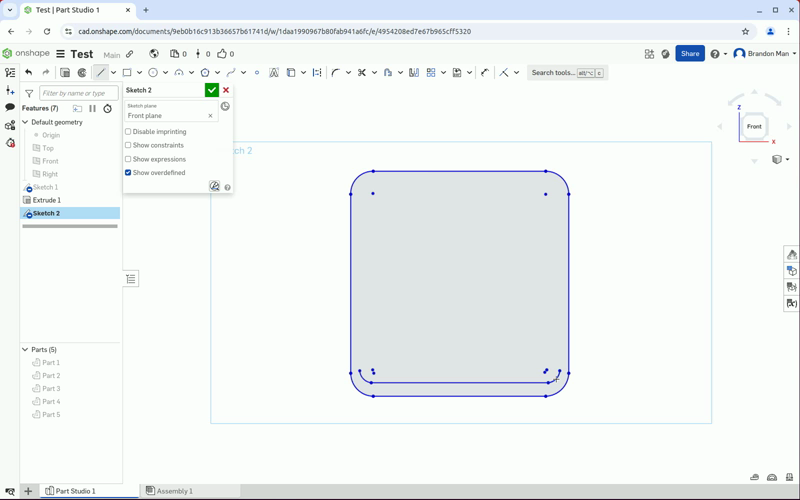
mouse_move(559, 370)
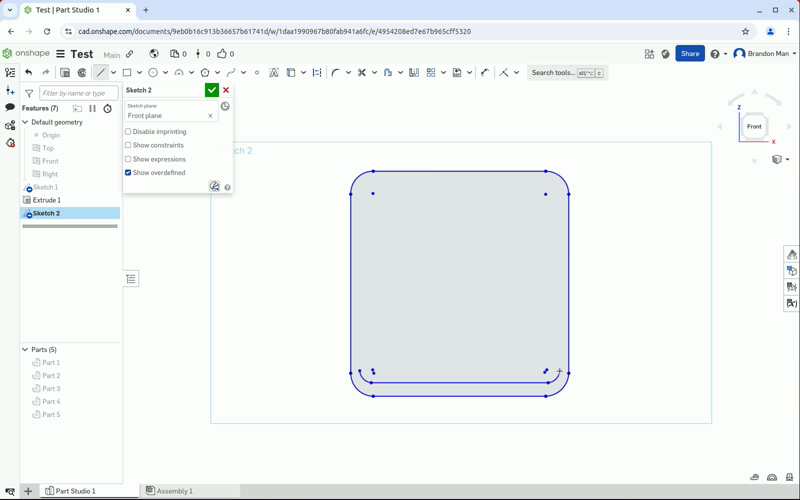
click(559, 370)
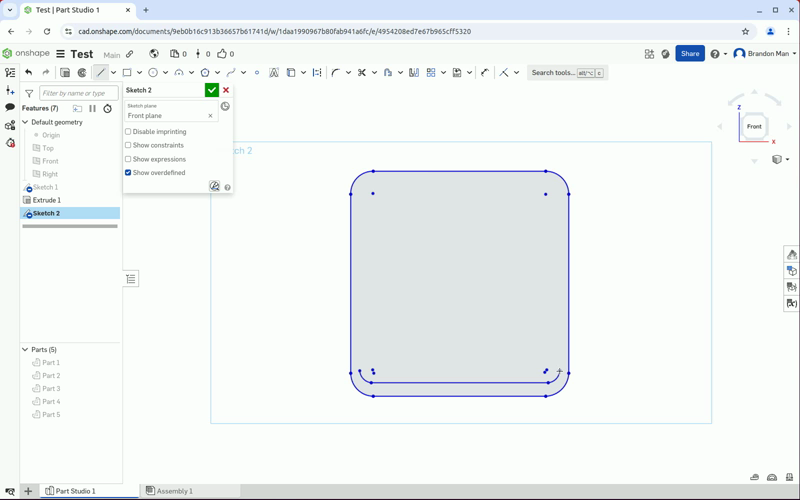
key_down(shift)
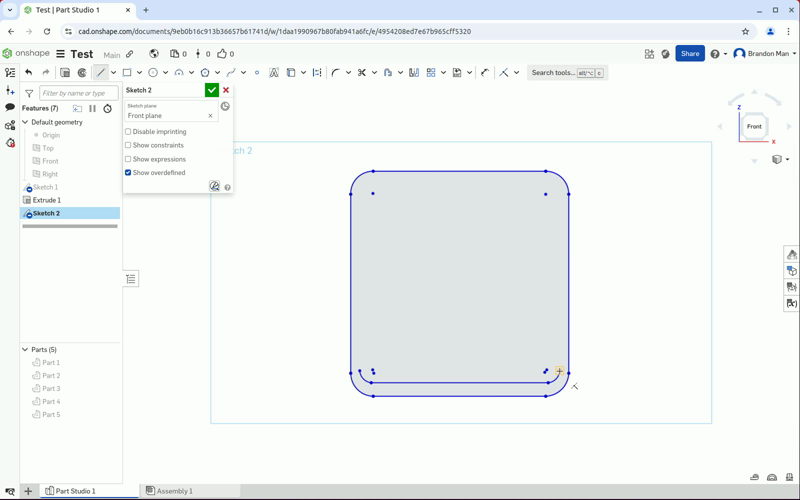
mouse_move(559, 196)
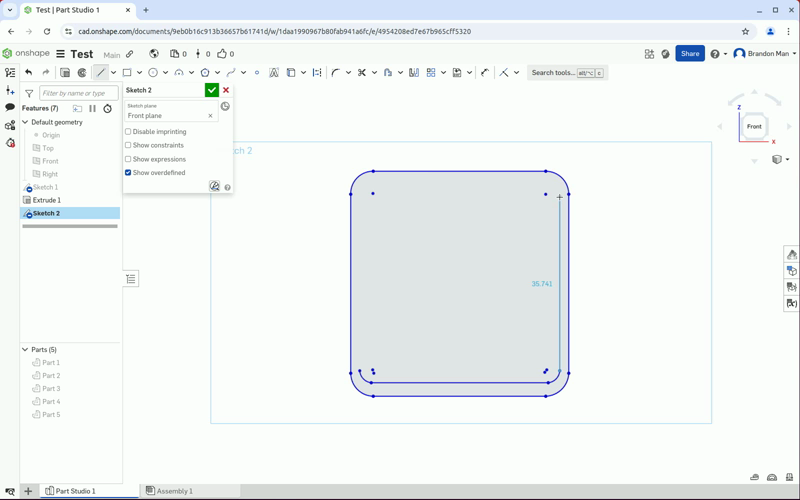
click(559, 196)
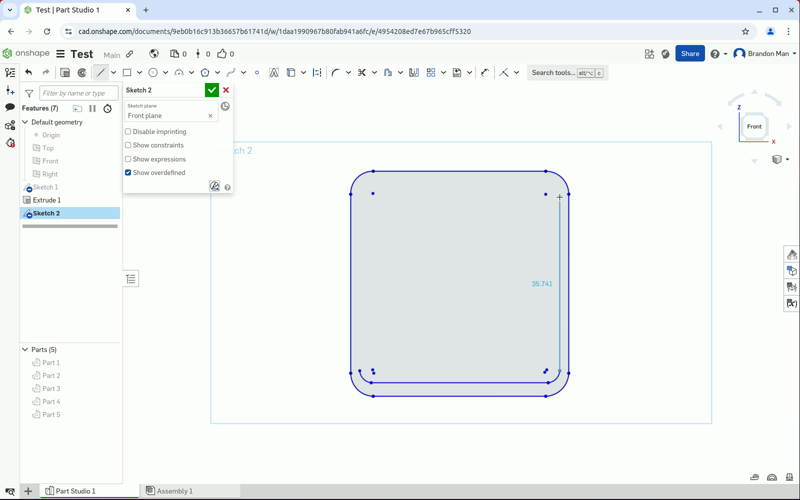
key_up(shift)
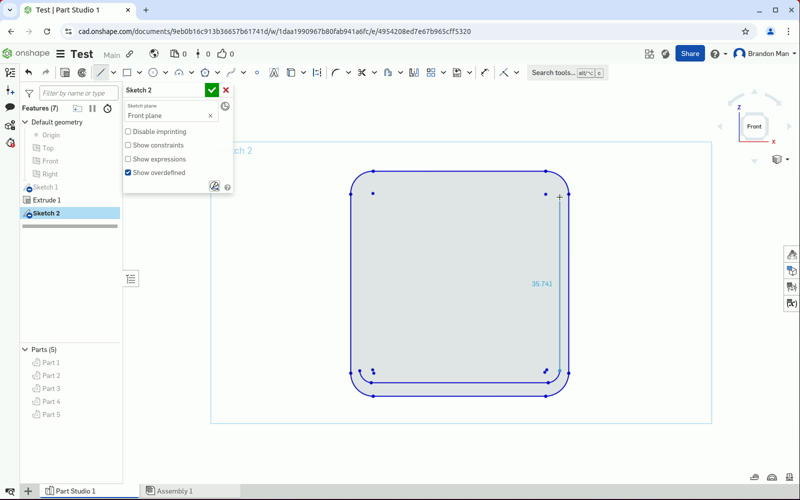
key(esc)
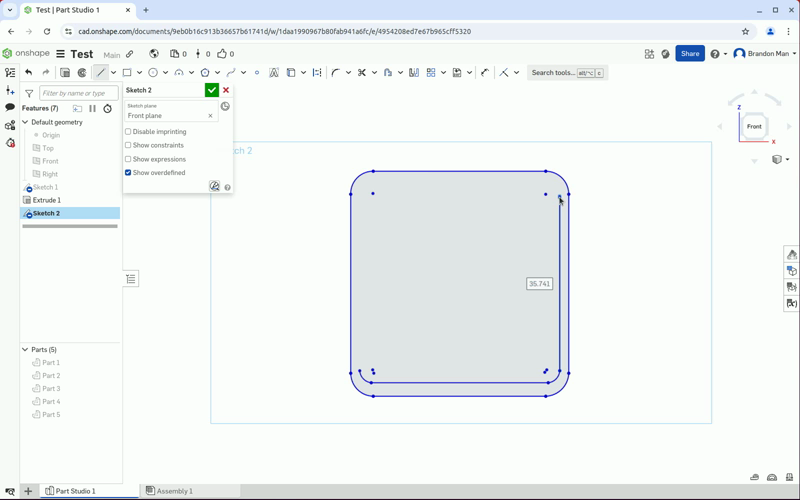
key(a)
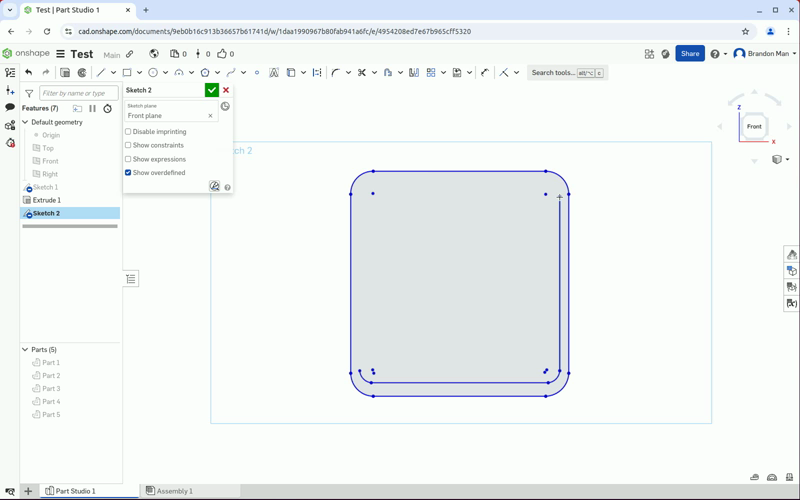
mouse_move(559, 196)
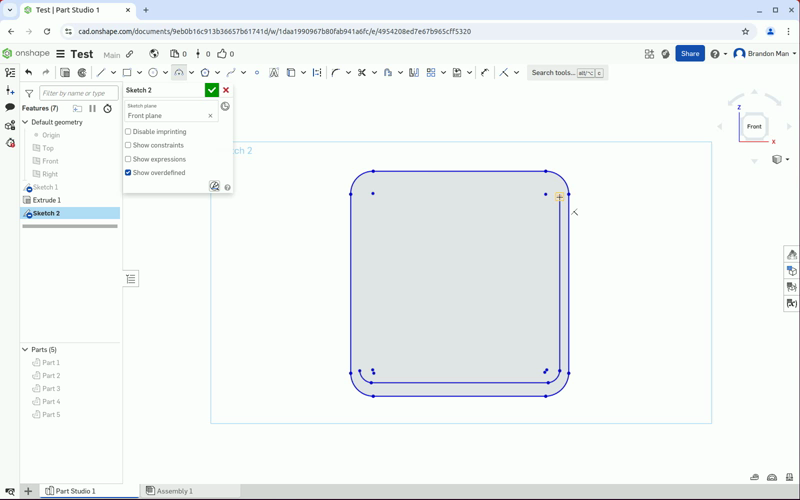
click(559, 196)
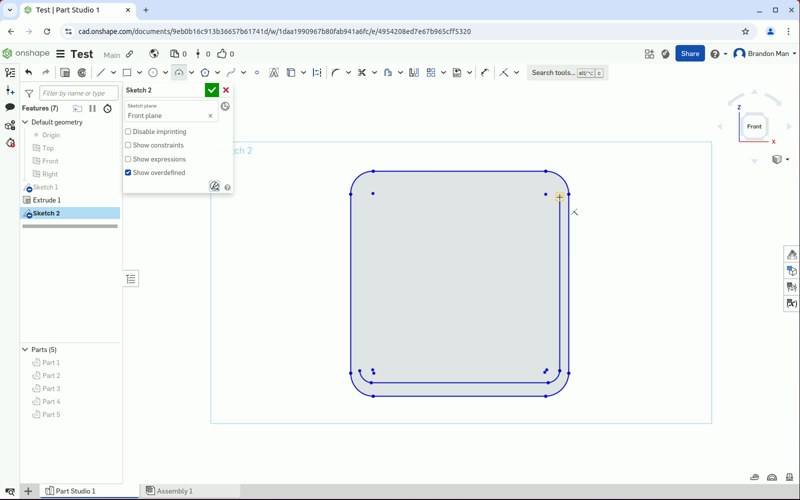
key_down(shift)
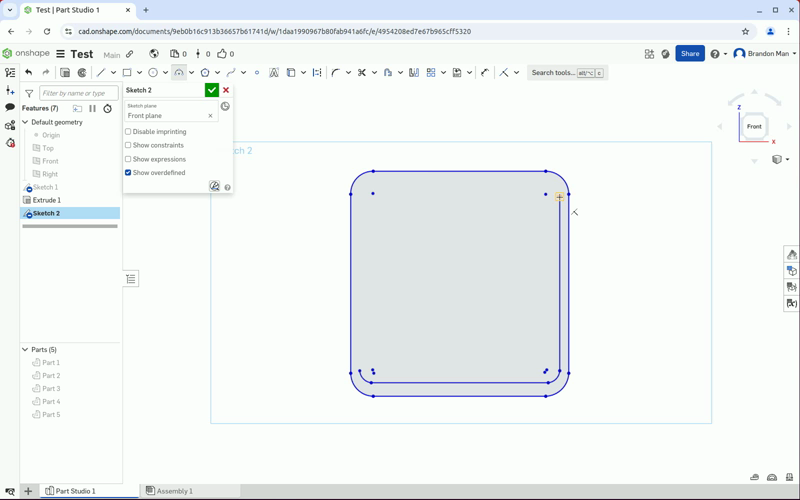
mouse_move(548, 185)
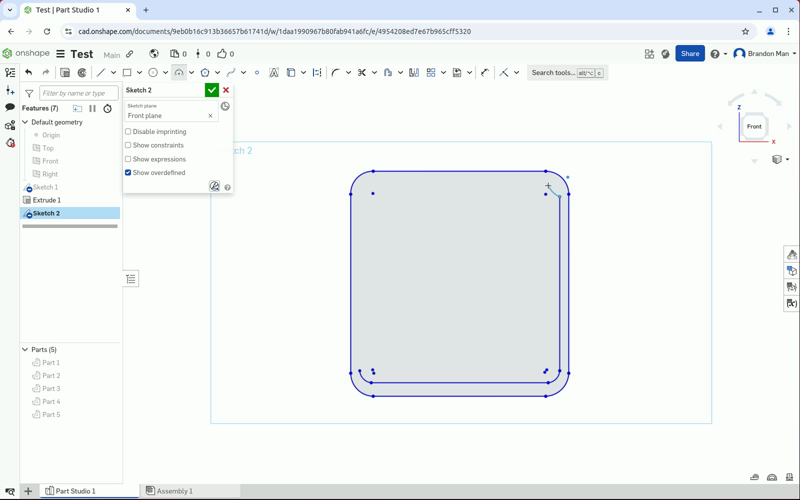
click(548, 185)
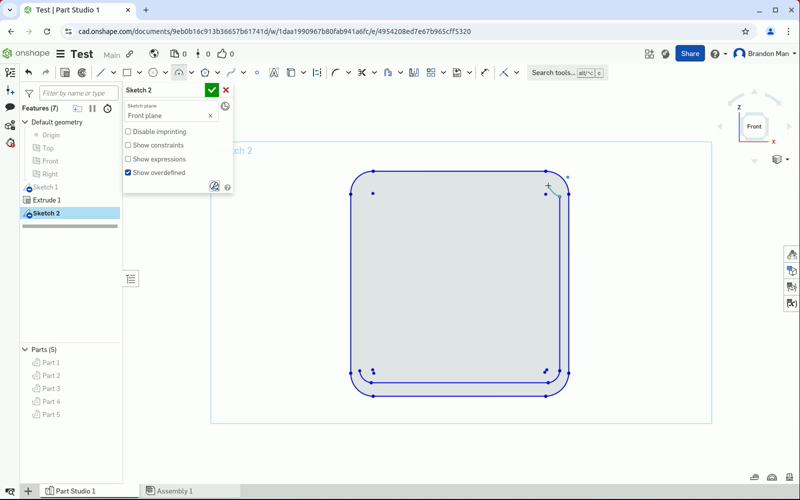
mouse_move(556, 188)
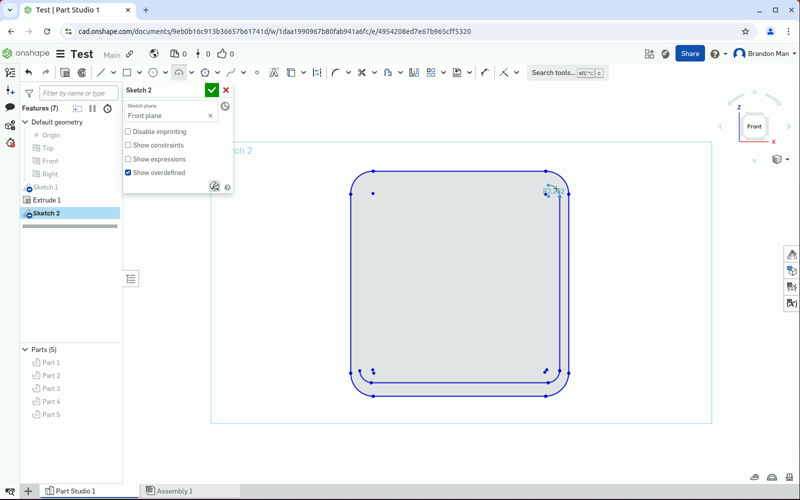
click(556, 188)
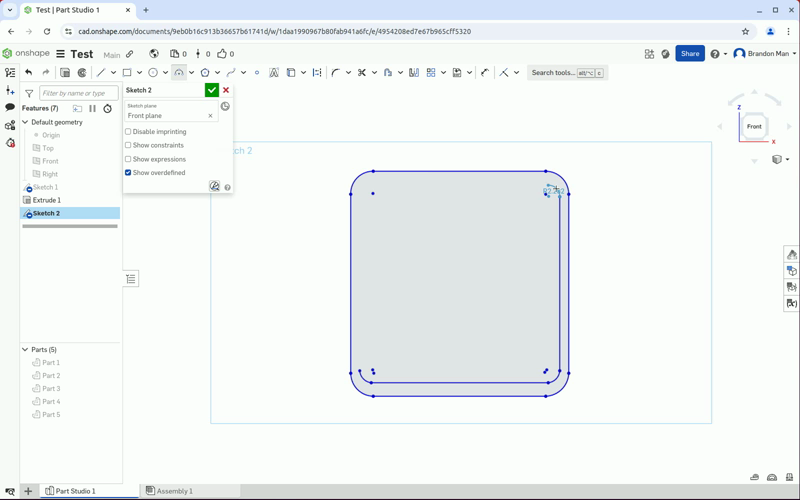
key_up(shift)
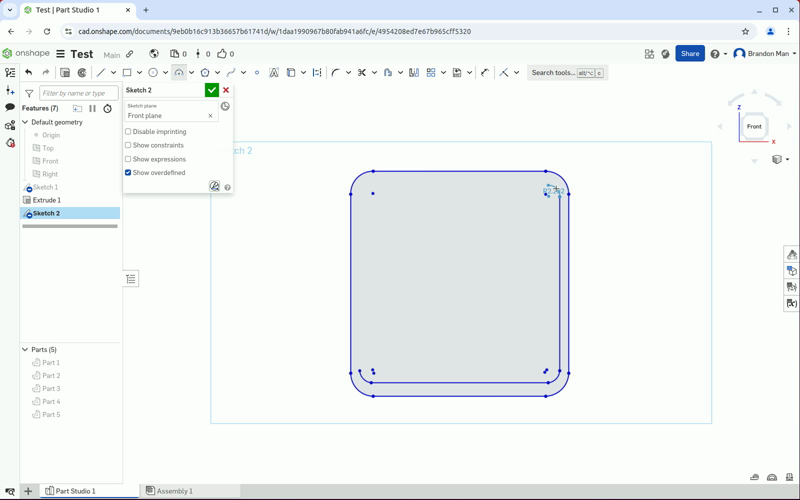
key(esc)
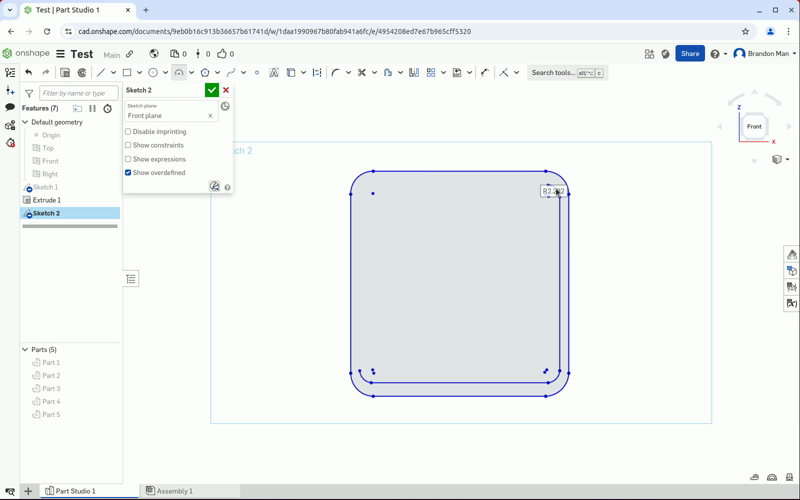
key(l)
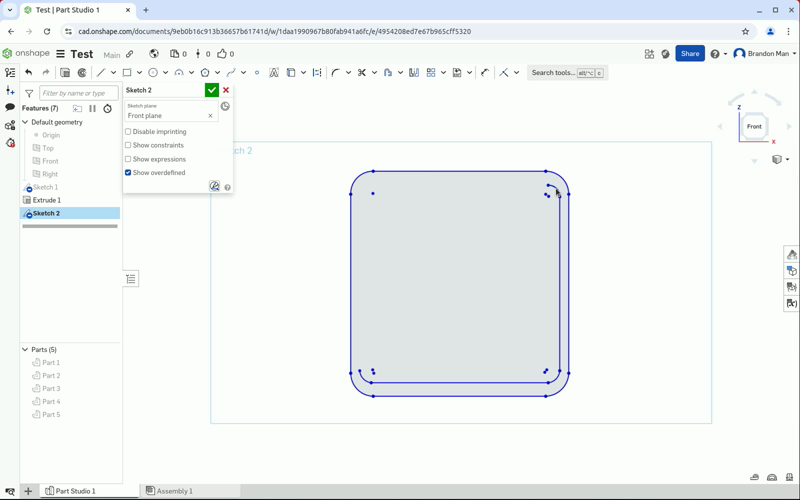
mouse_move(548, 185)
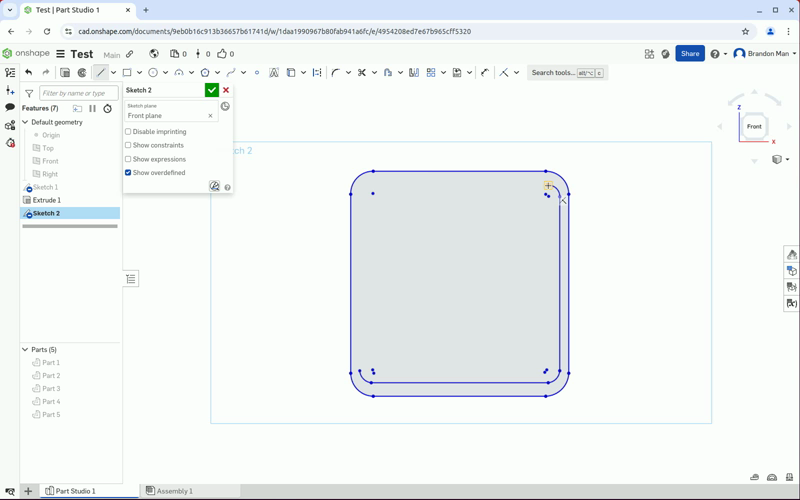
click(548, 185)
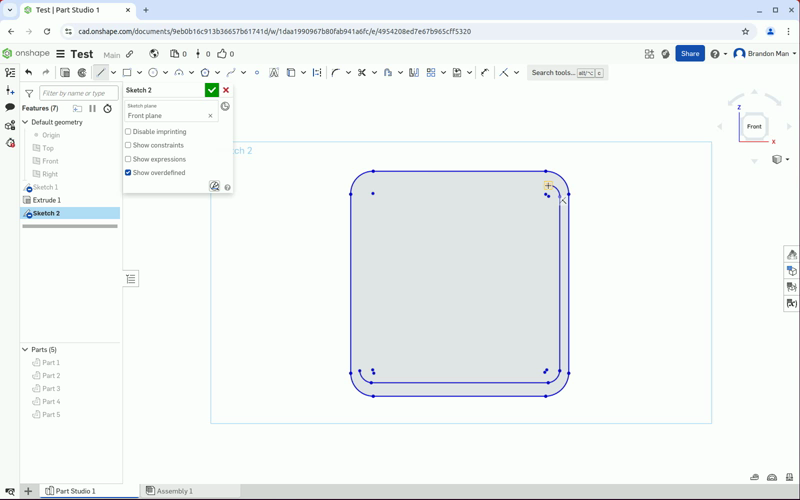
key_down(shift)
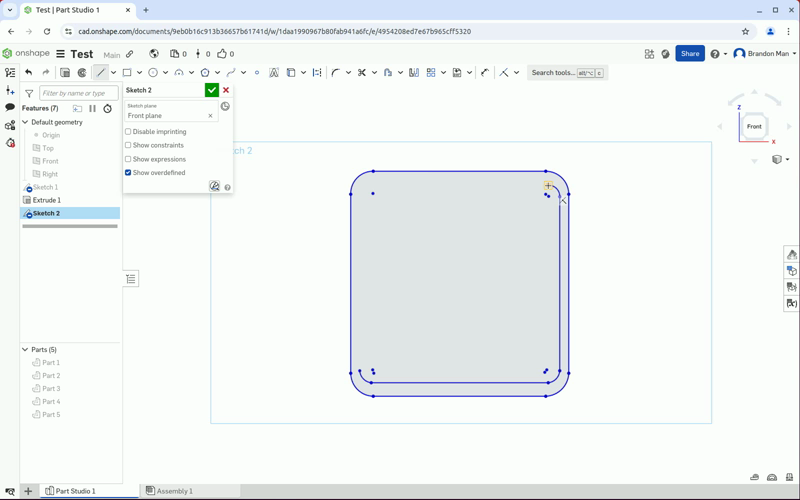
mouse_move(371, 185)
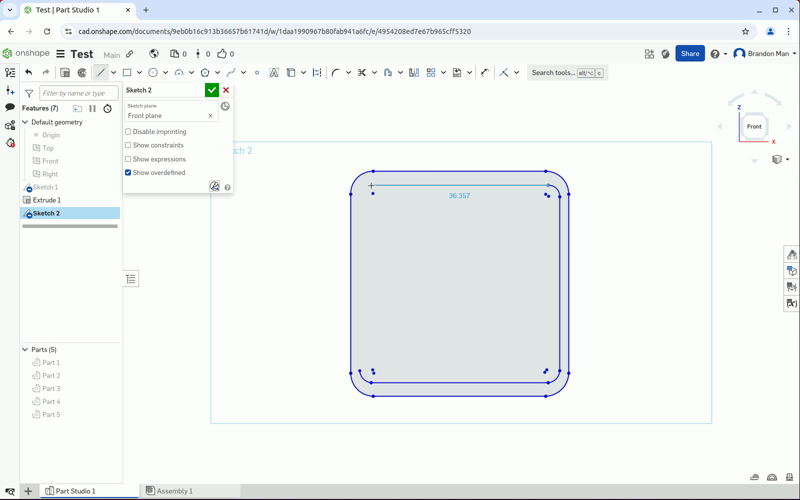
click(371, 185)
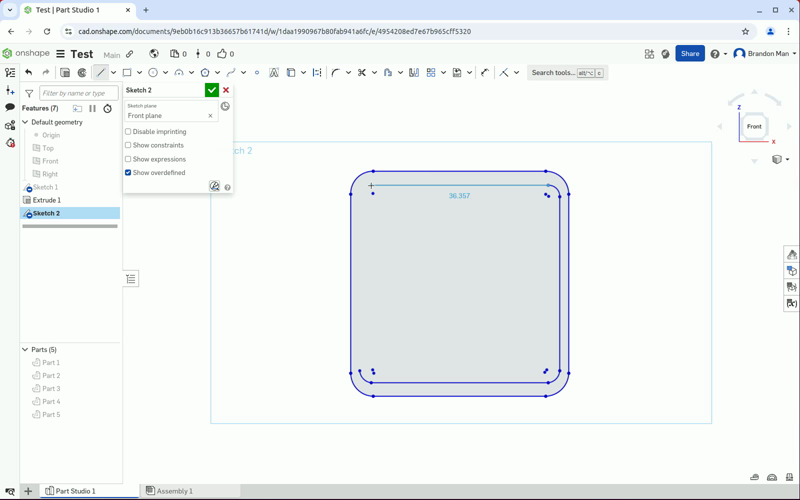
key_up(shift)
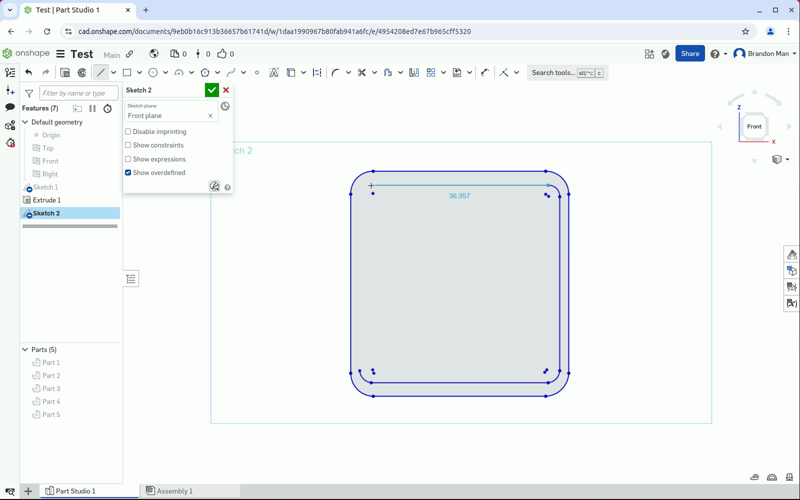
key(esc)
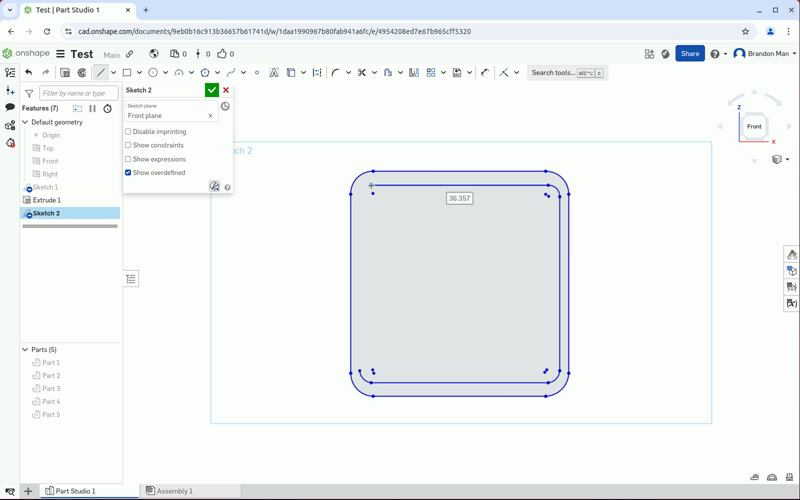
key(a)
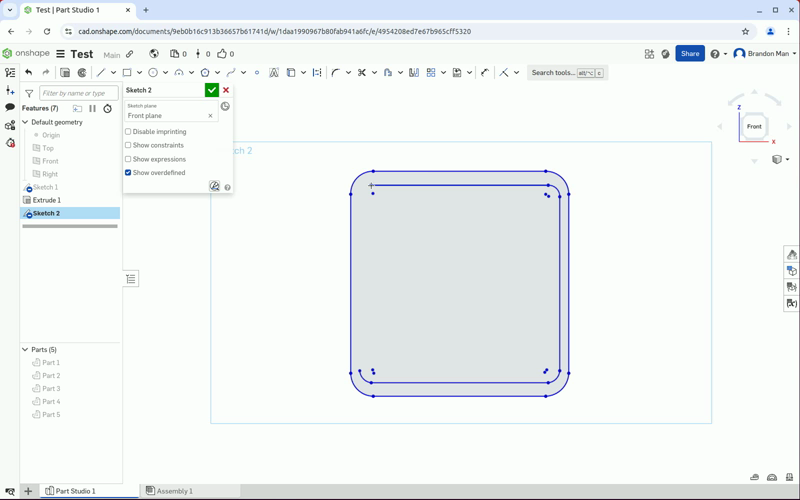
mouse_move(371, 185)
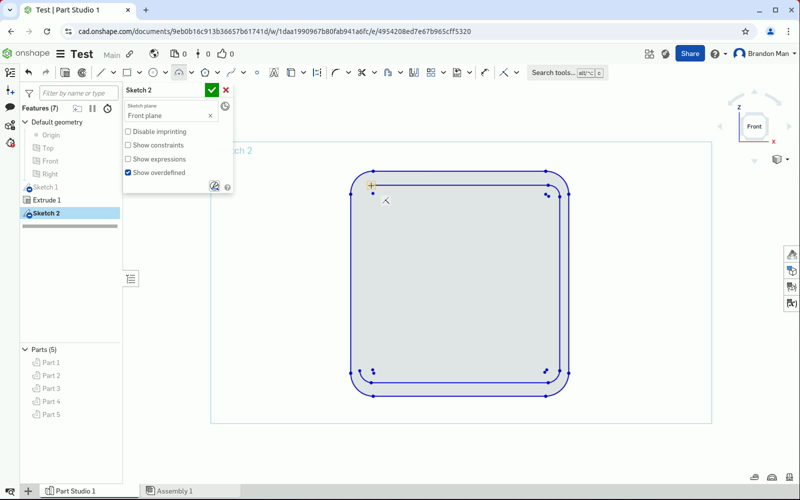
click(371, 185)
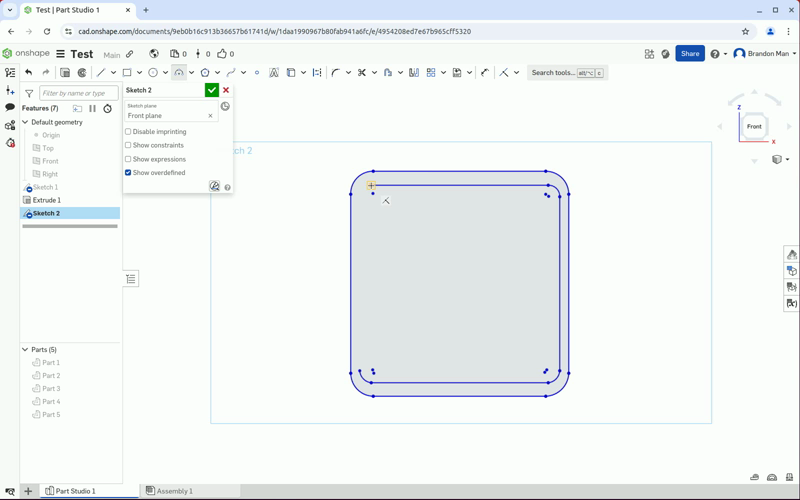
key_down(shift)
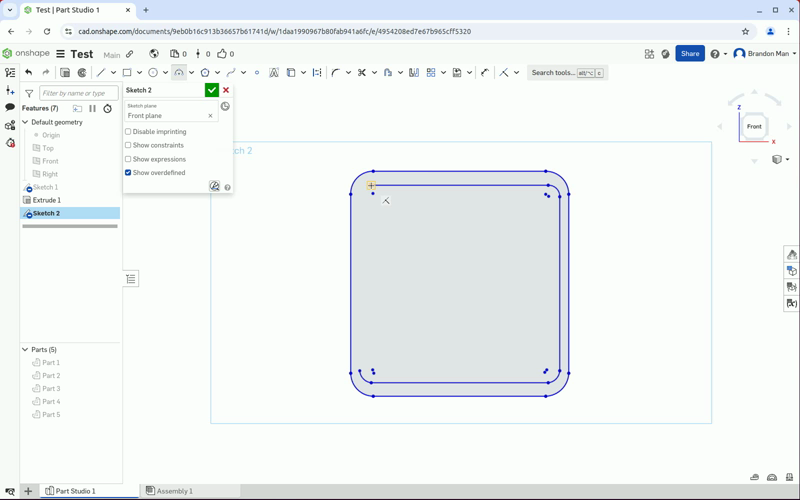
mouse_move(359, 196)
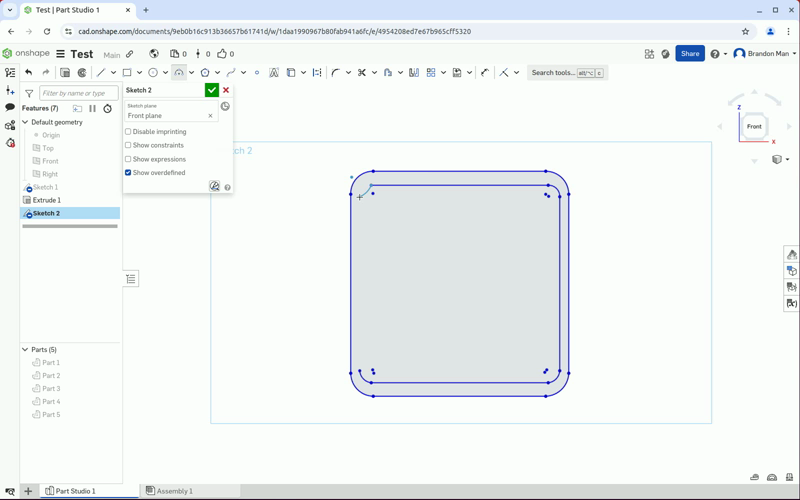
click(359, 196)
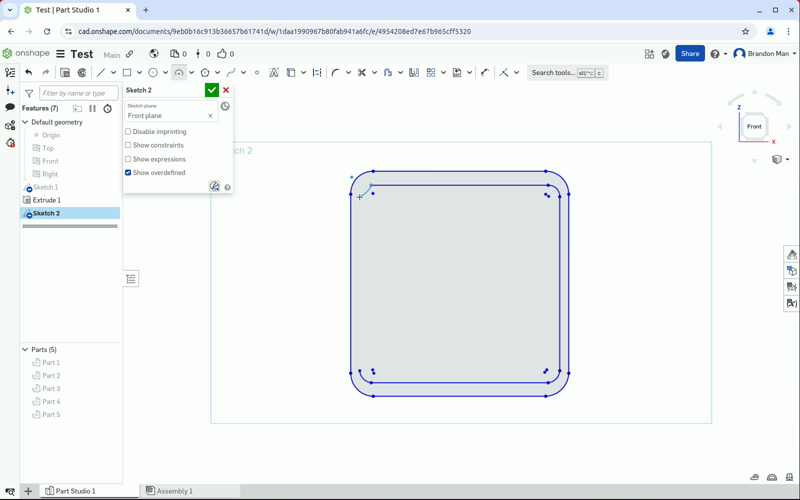
mouse_move(363, 188)
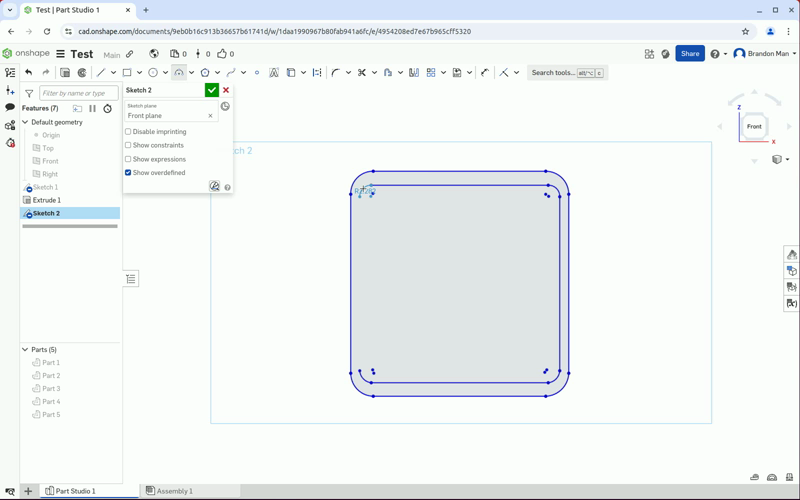
click(363, 188)
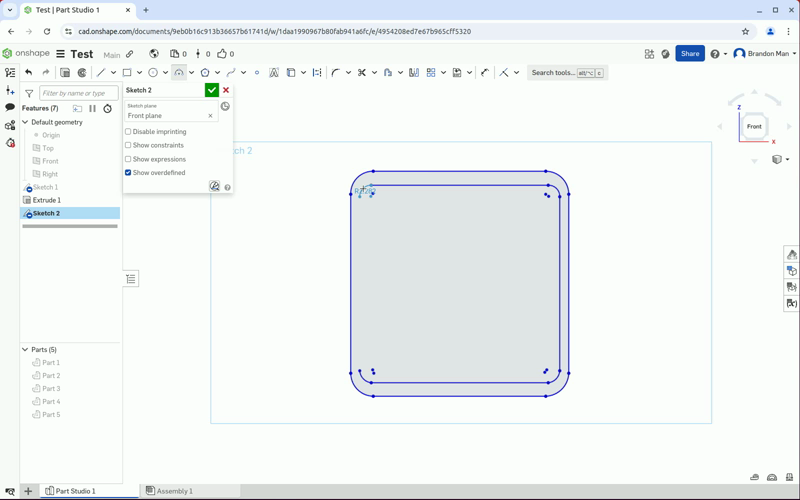
key_up(shift)
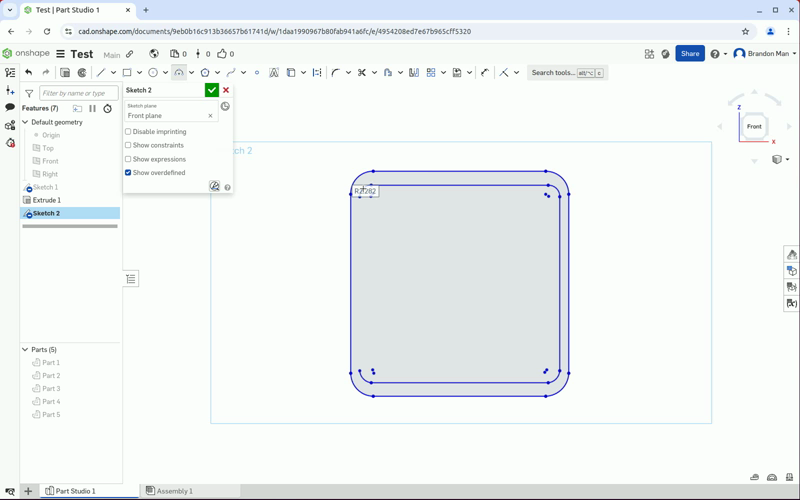
key(esc)
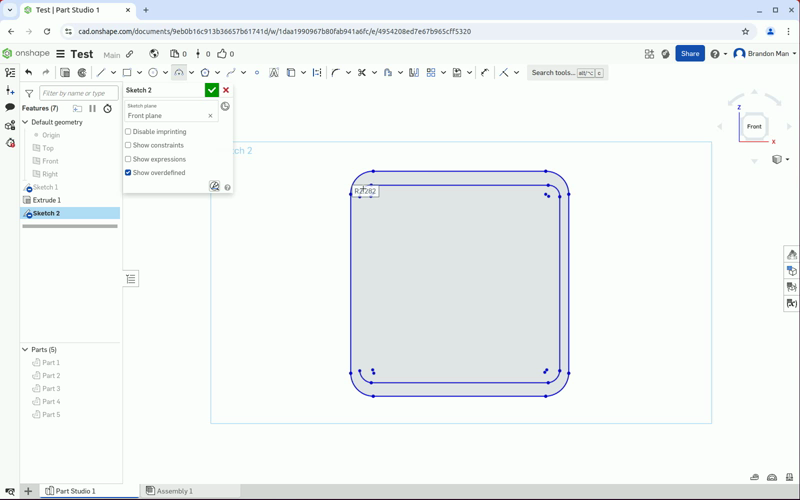
key(l)
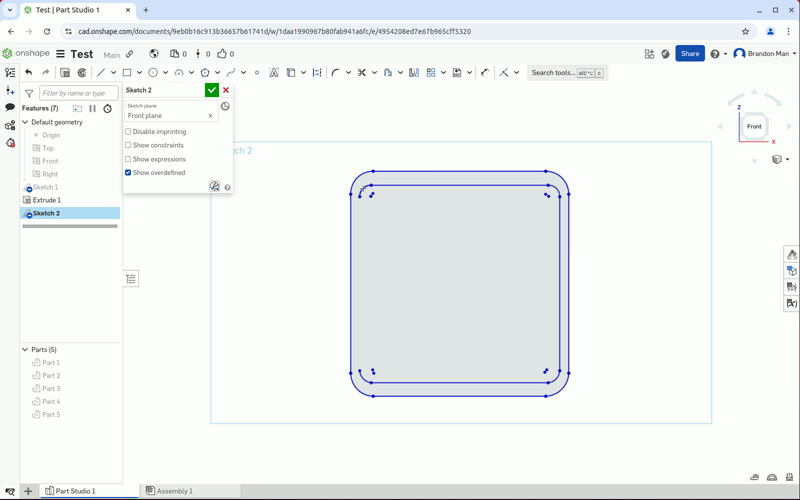
mouse_move(359, 196)
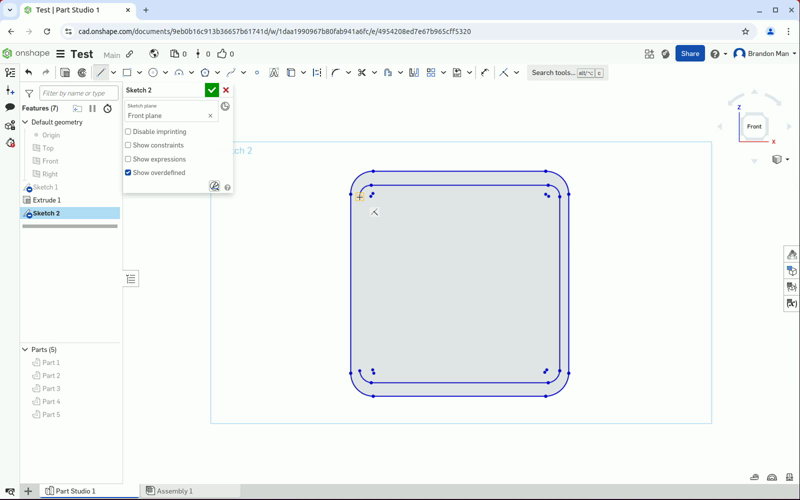
click(359, 196)
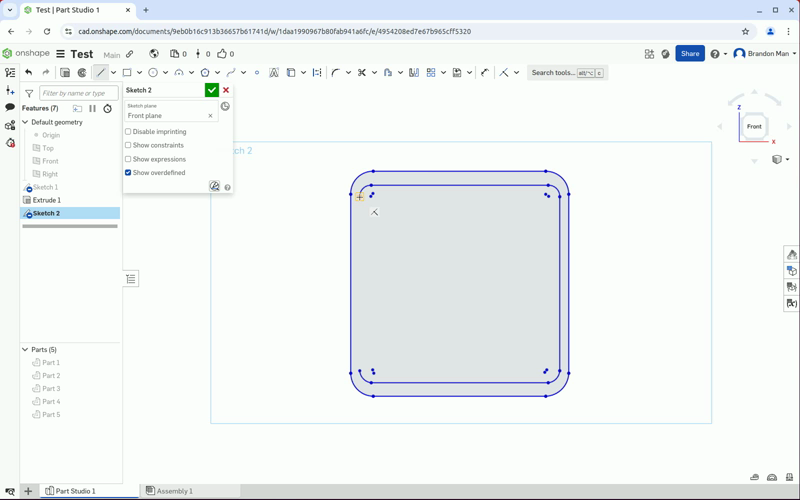
key_down(shift)
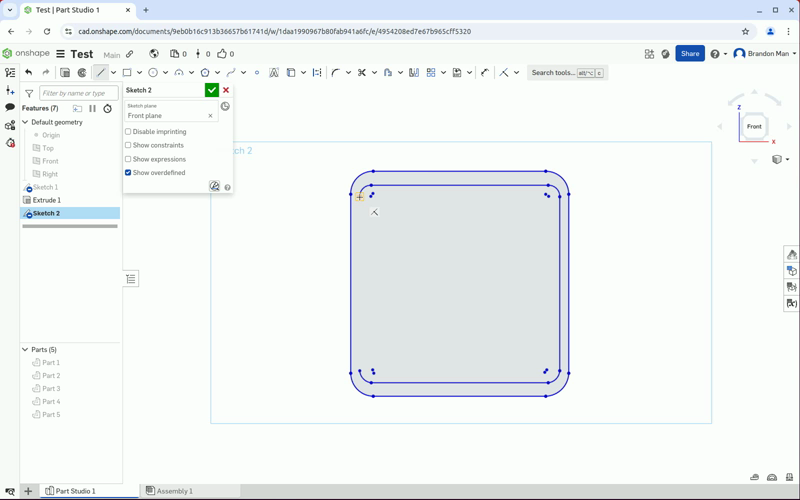
mouse_move(359, 370)
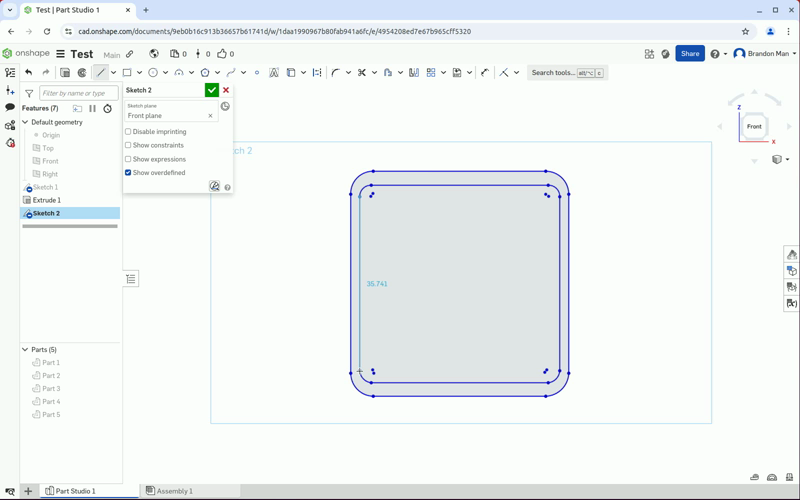
key_up(shift)
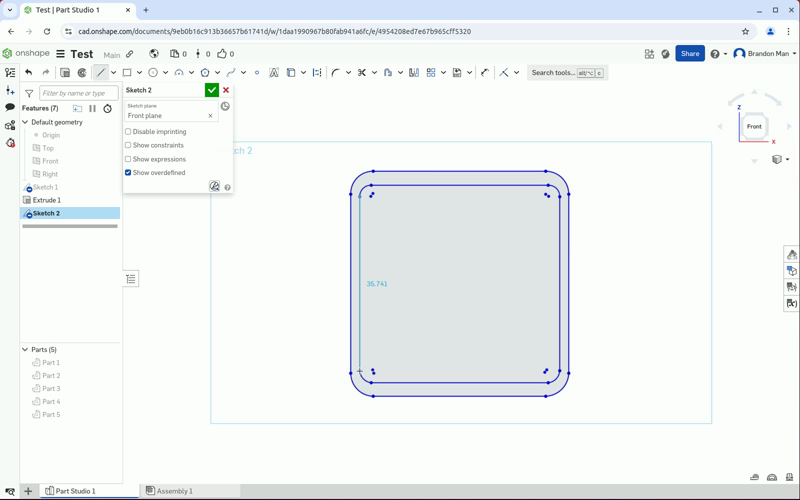
click(359, 370)
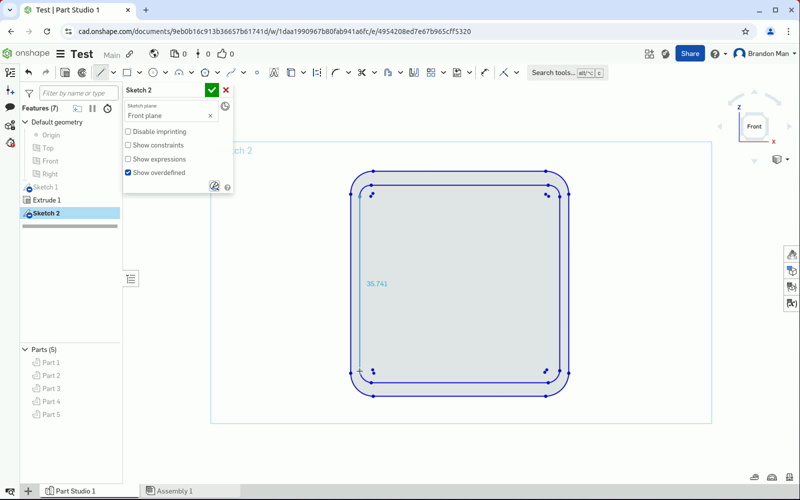
key(esc)
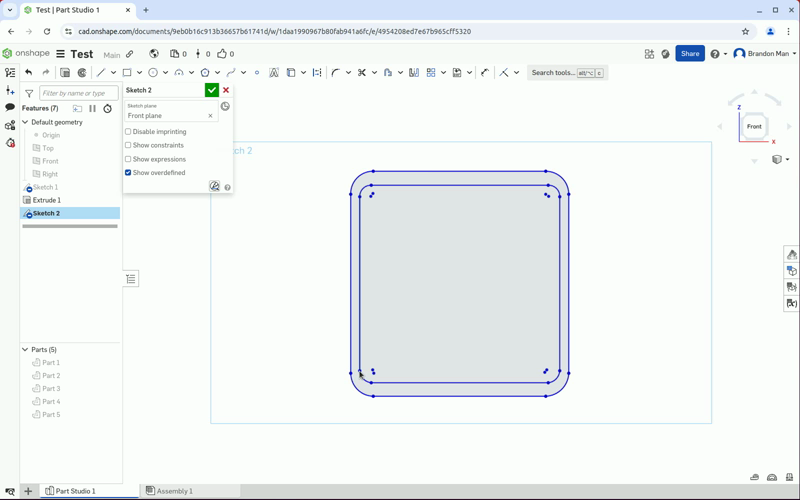
mouse_move(382, 389)
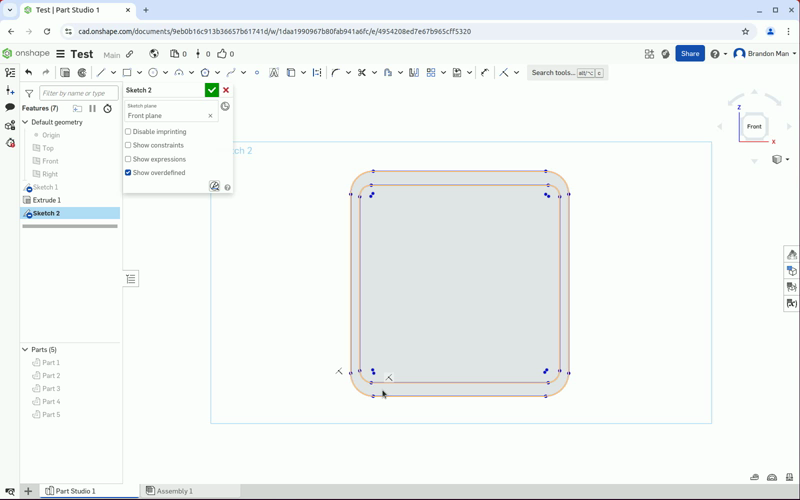
click(382, 389)
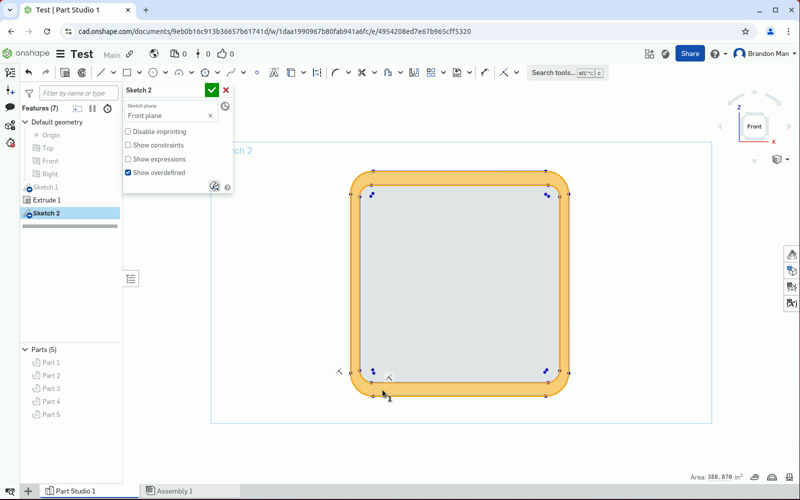
mouse_move(73, 352)
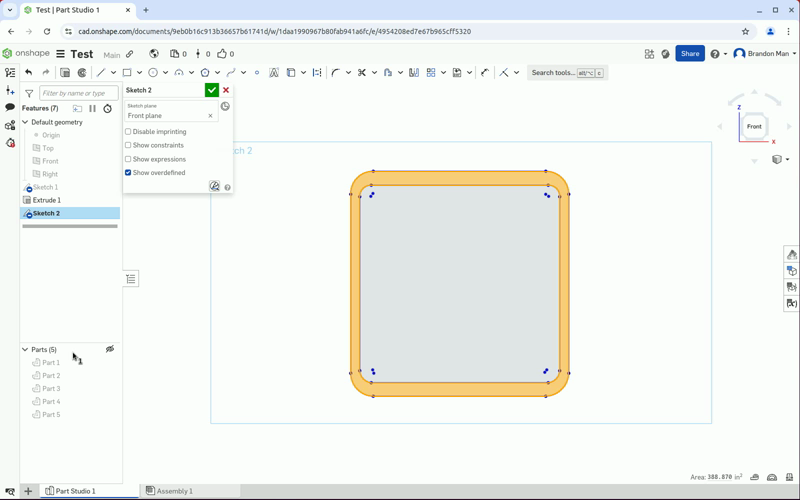
key(shift+y)
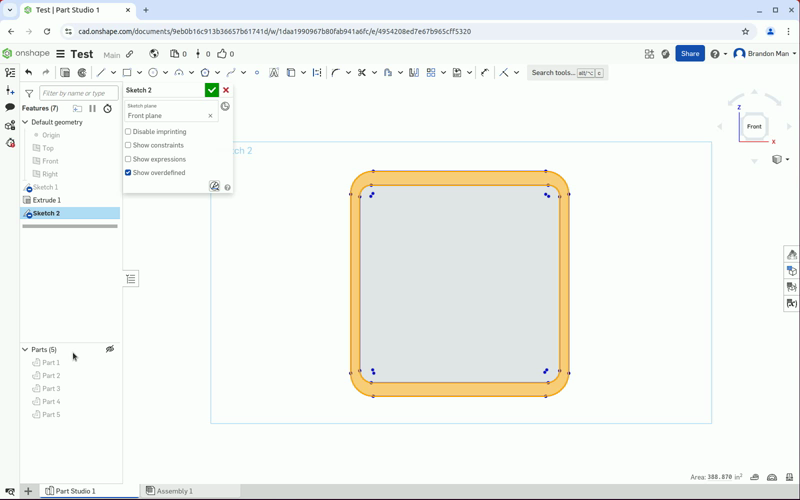
key(shift+e)
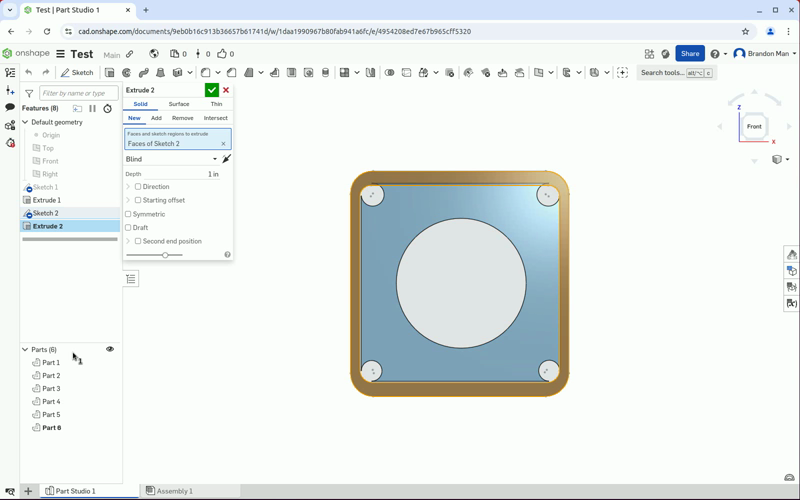
mouse_move(143, 106)
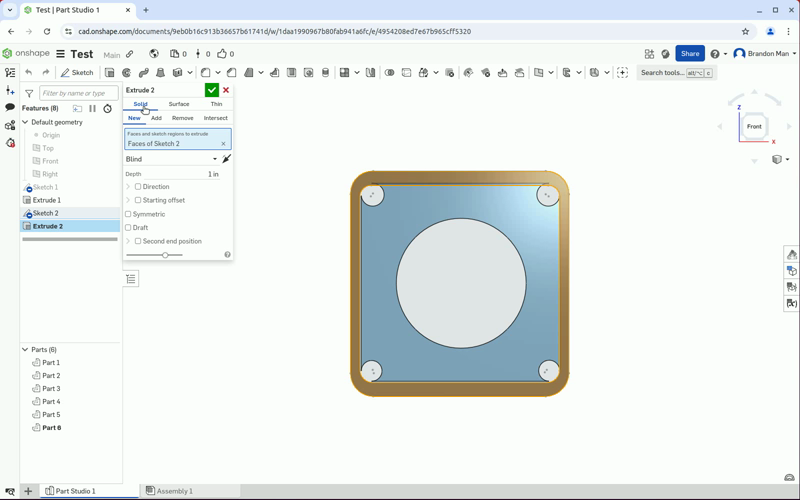
click(143, 106)
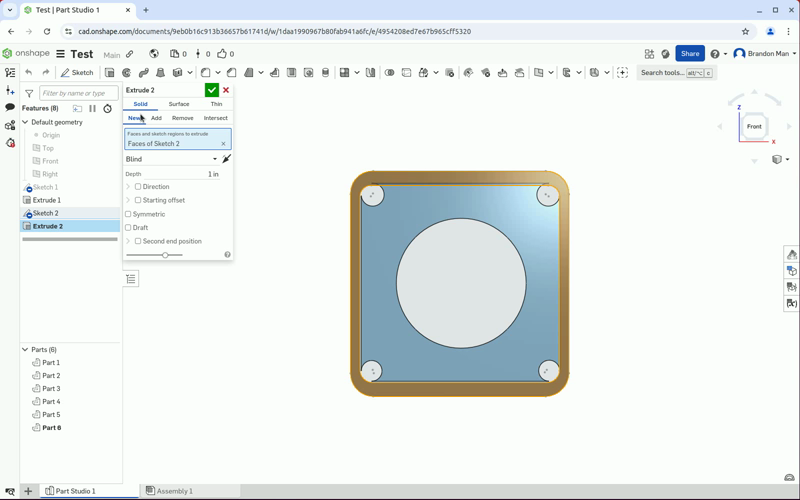
mouse_move(137, 120)
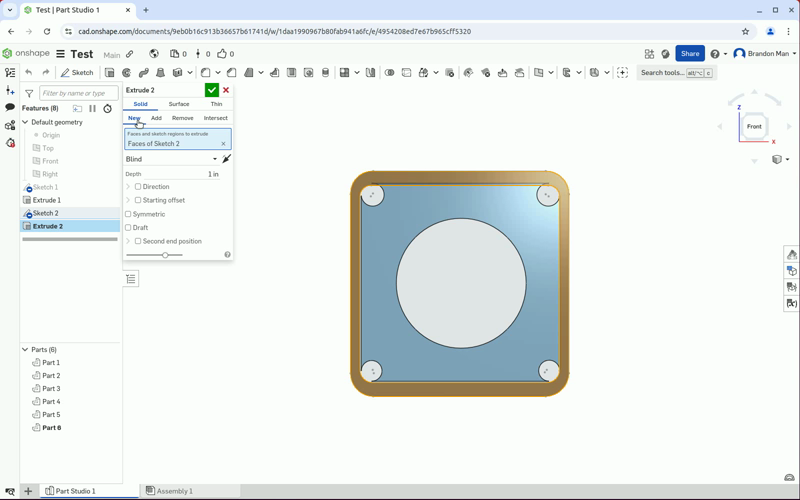
click(137, 120)
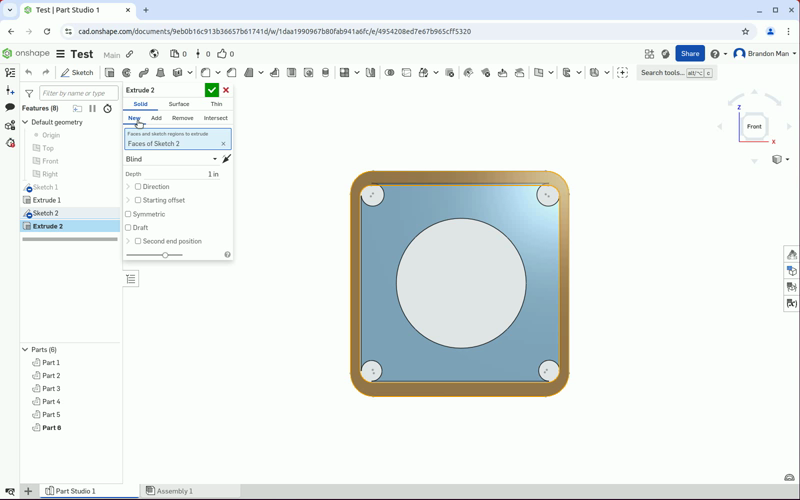
key(tab, 4)
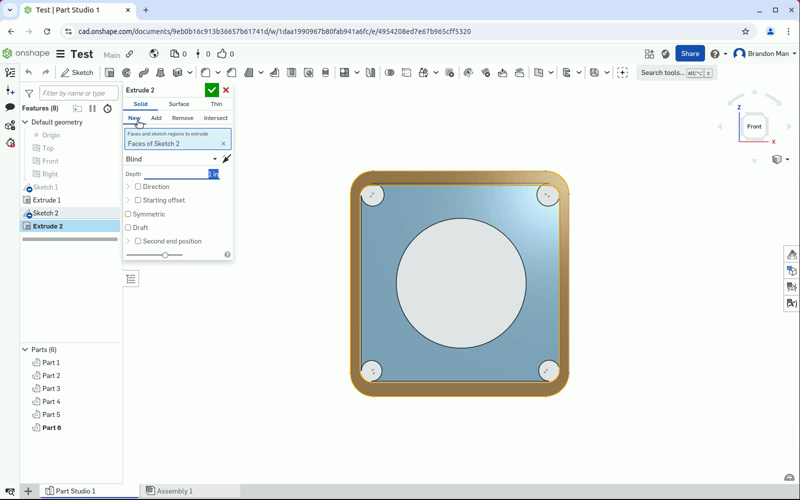
text(2.889)
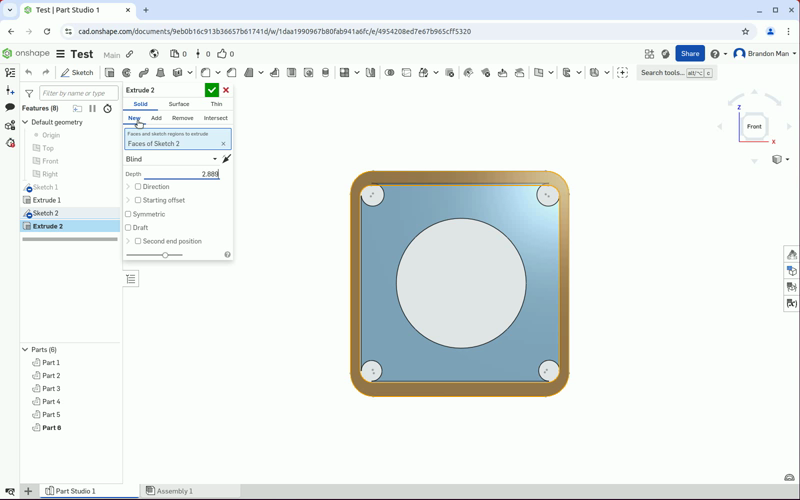
key(enter)
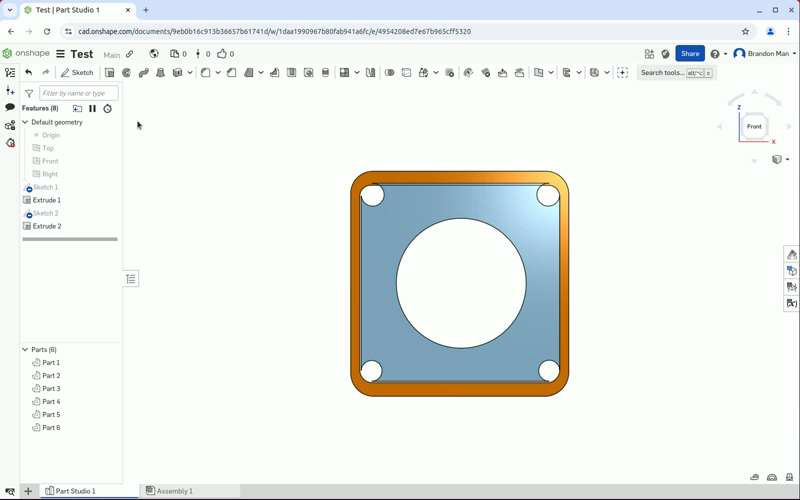
key(shift+h)
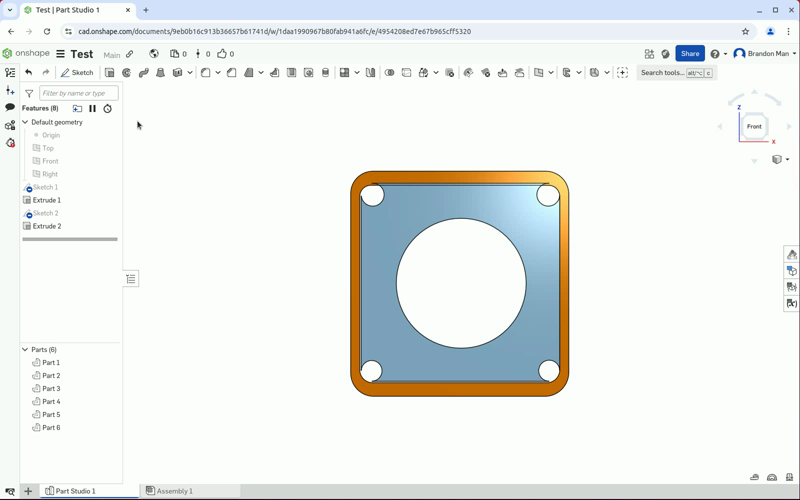
key(shift+h)
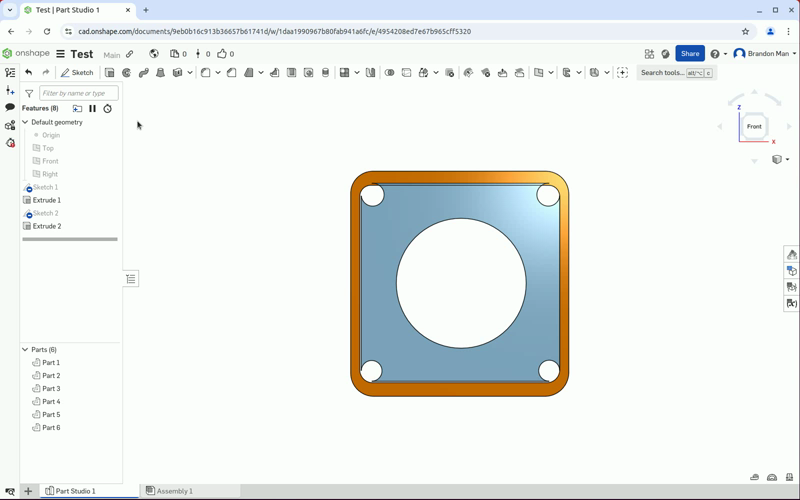
key(shift+7)
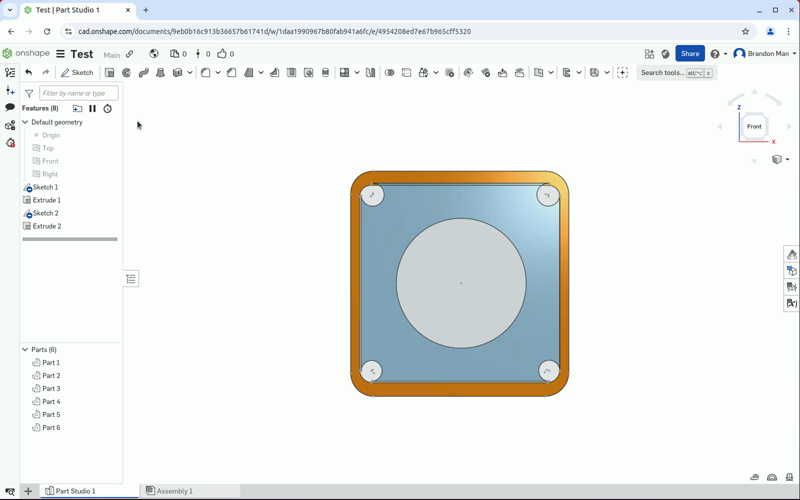
key(left, 2)
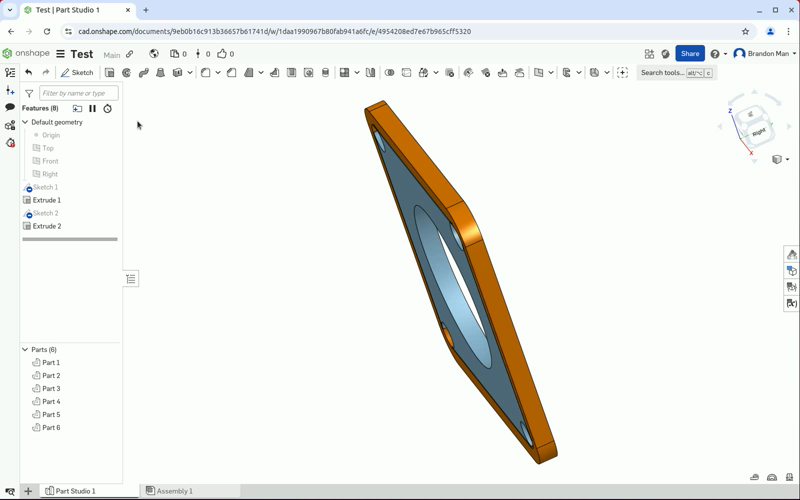
key(down, 2)
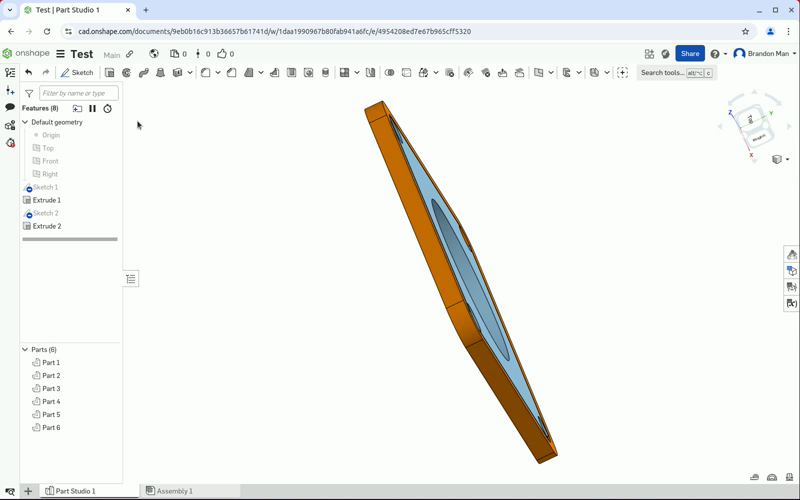
key(up, 2)
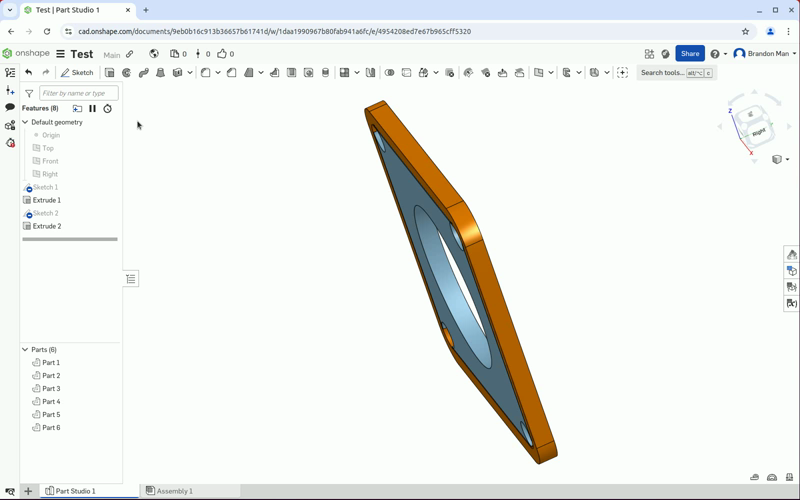
key(right, 2)
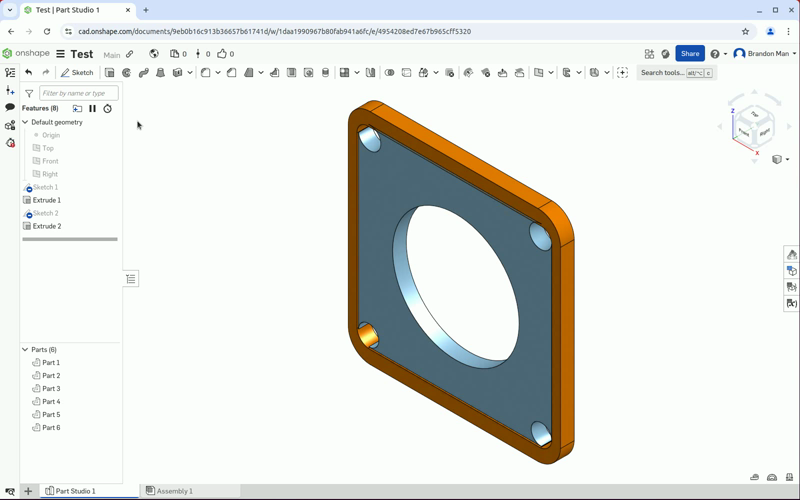
mouse_move(73, 189)
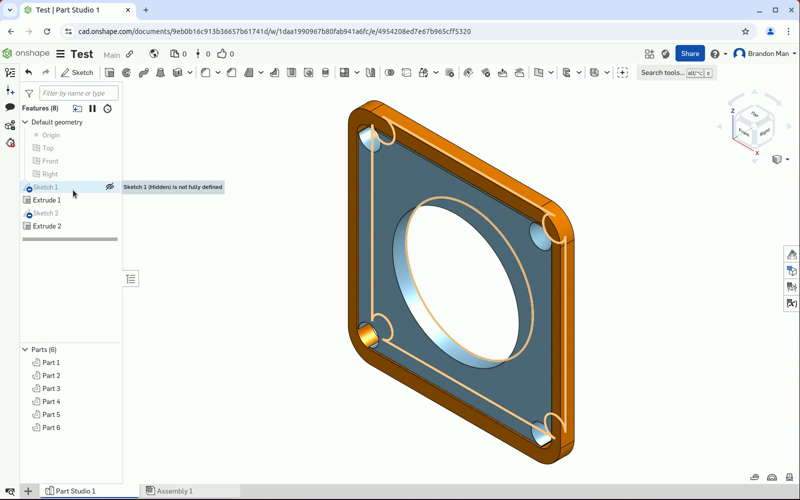
click(73, 189)